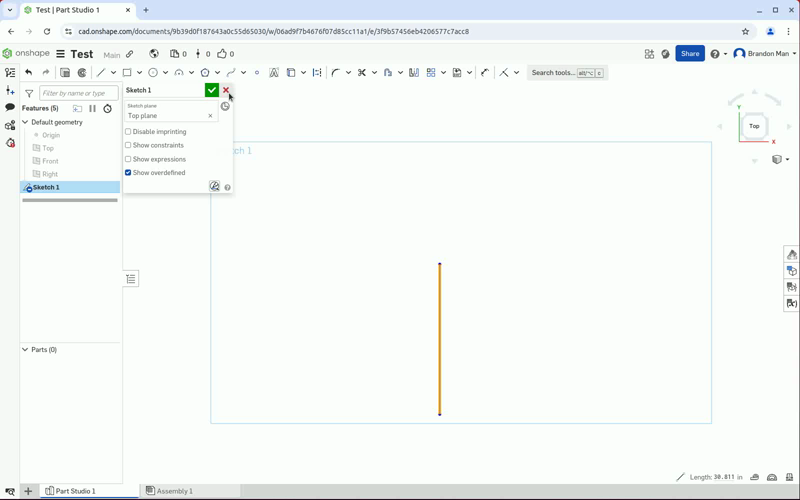
key(shift+h)
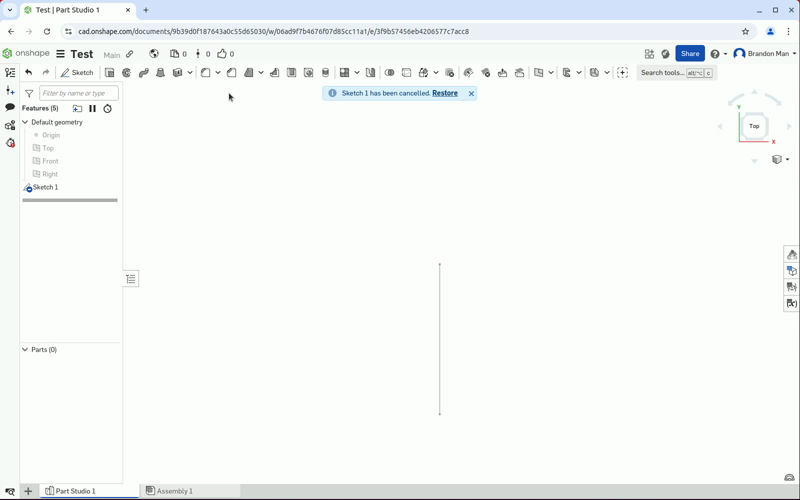
mouse_move(73, 352)
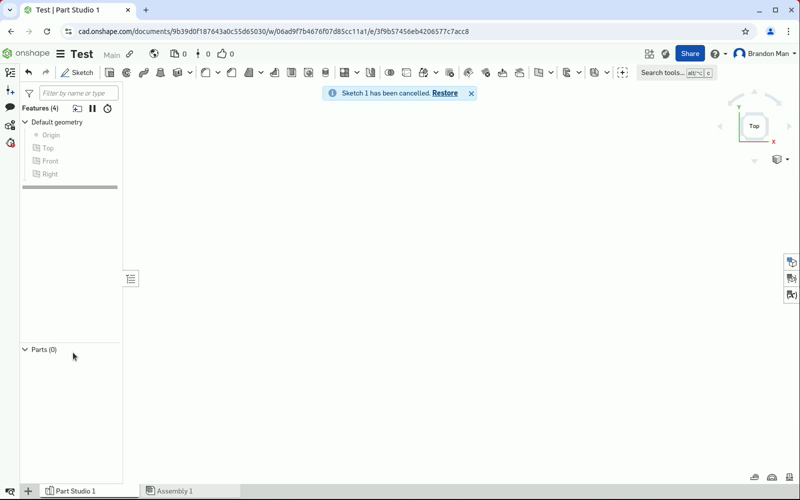
key(y)
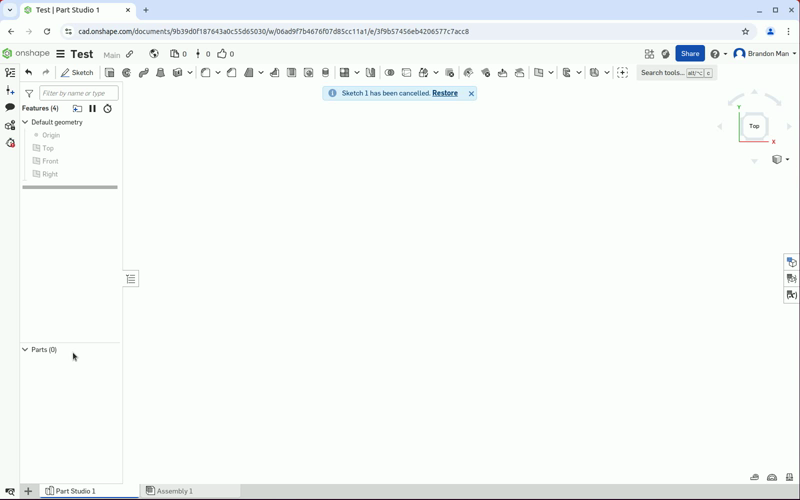
key(shift+p)
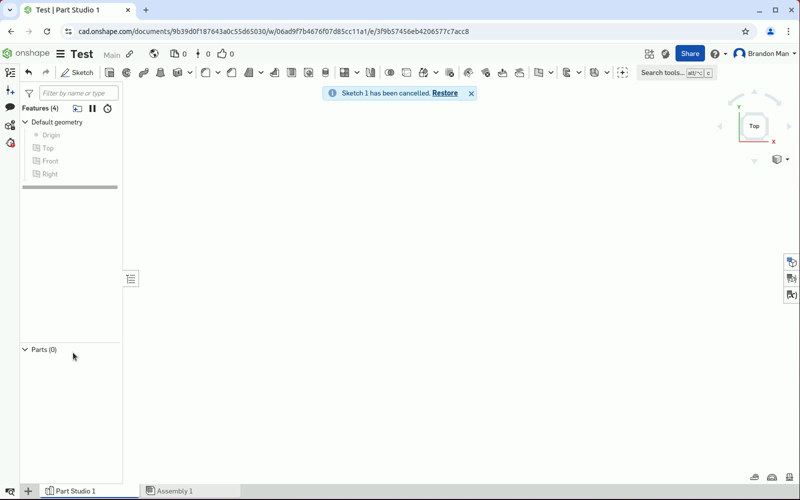
key(space)
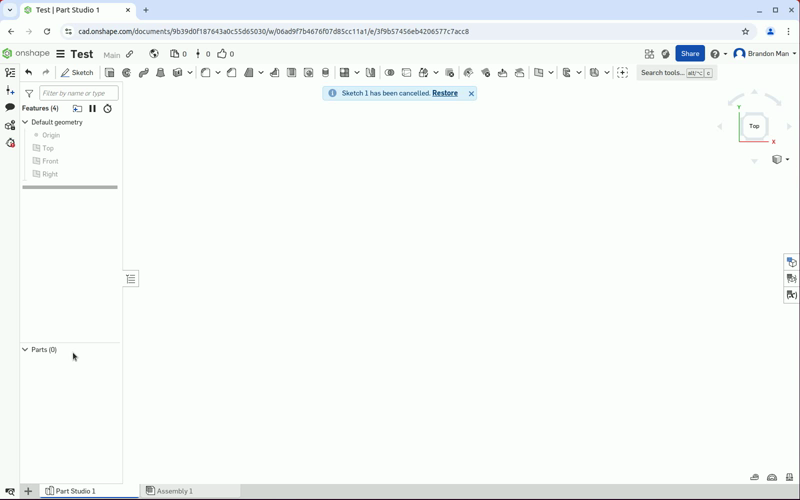
key_down(shift)
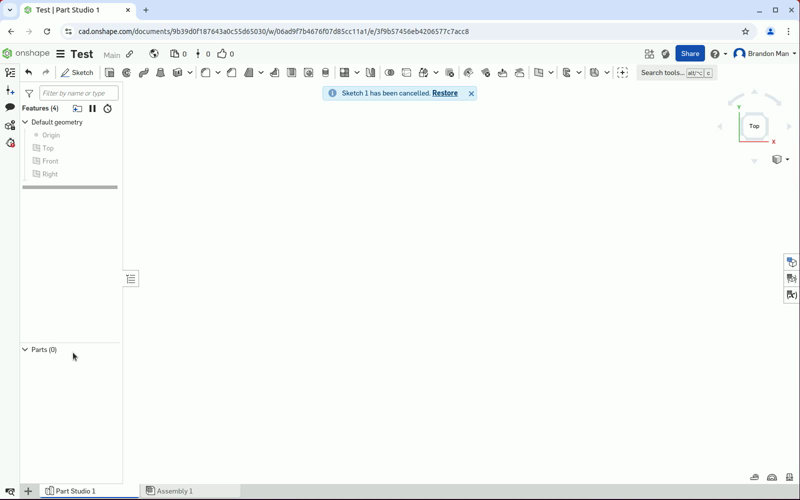
key(up)
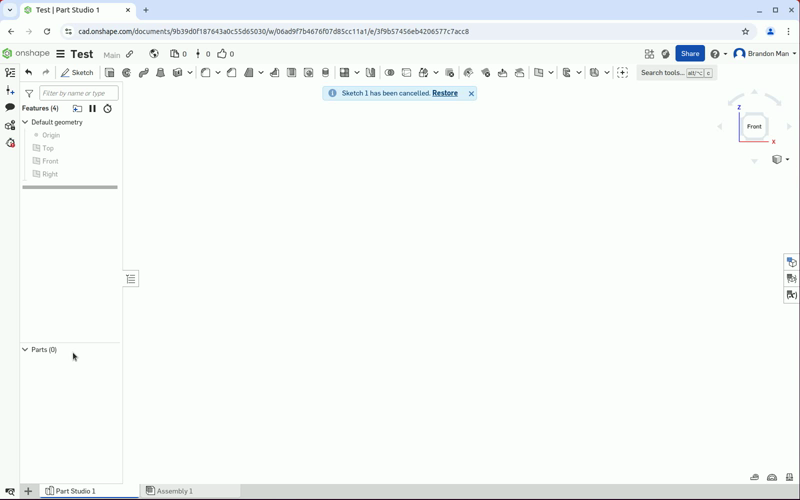
key_up(shift)
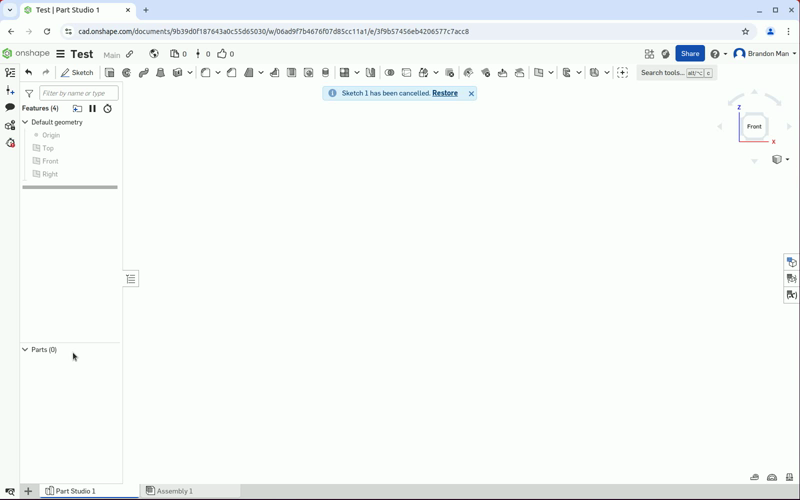
mouse_move(73, 352)
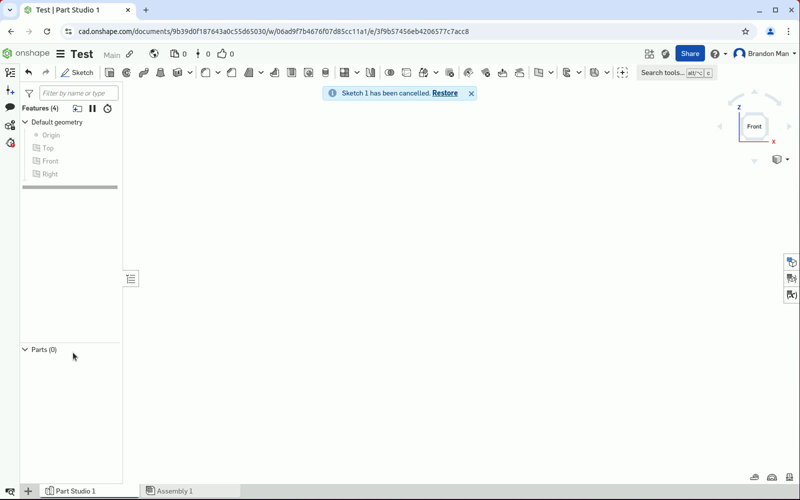
key(shift+y)
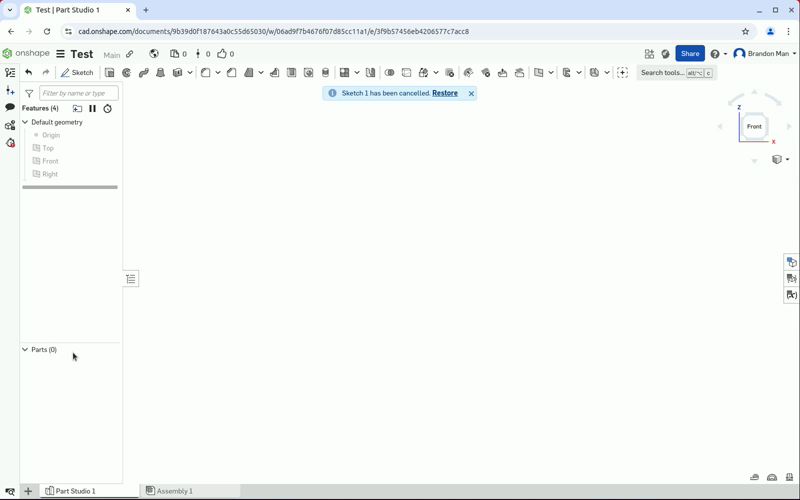
key(shift+s)
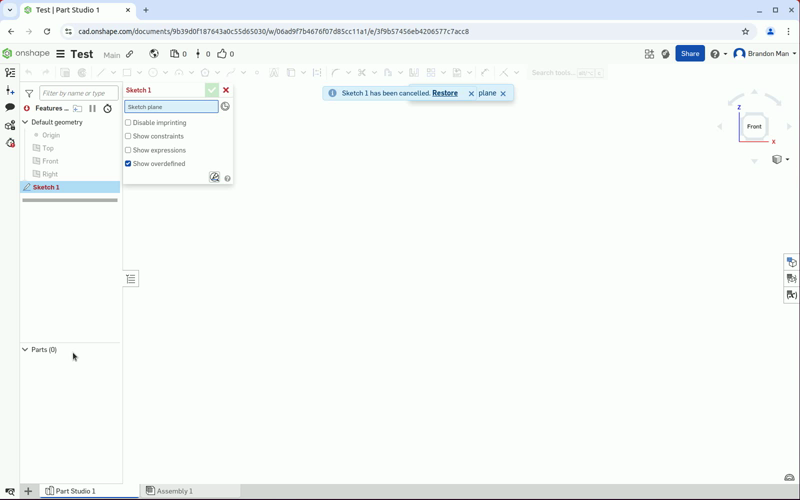
mouse_move(73, 163)
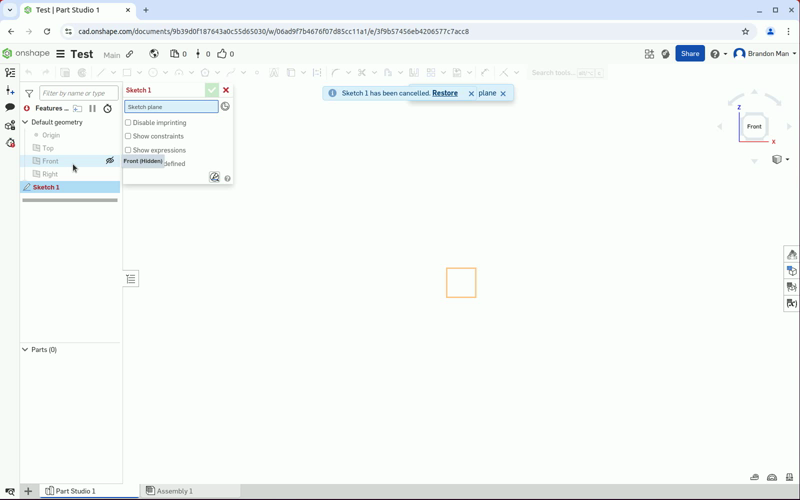
click(73, 163)
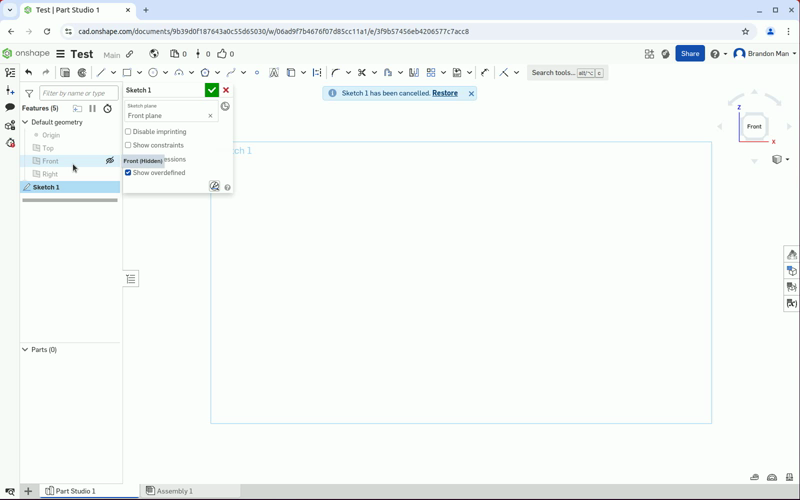
mouse_move(73, 352)
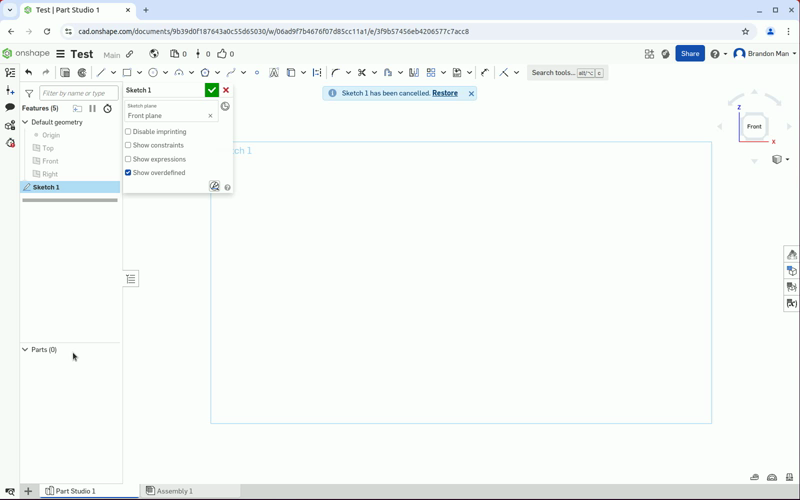
key(y)
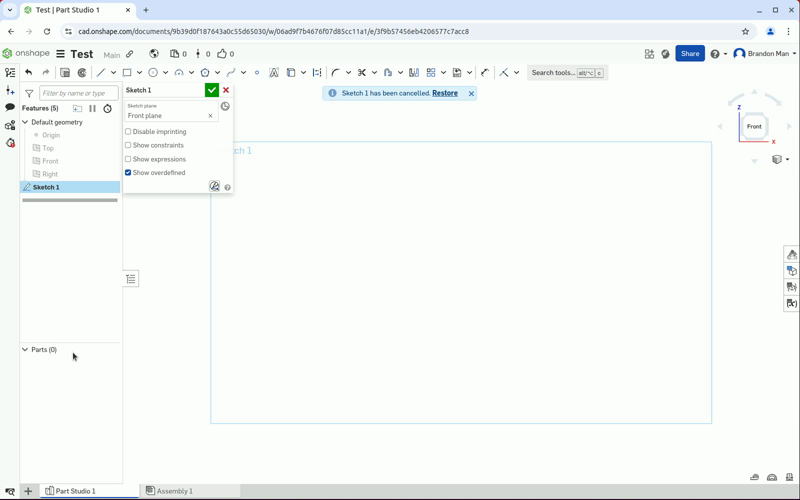
key(c)
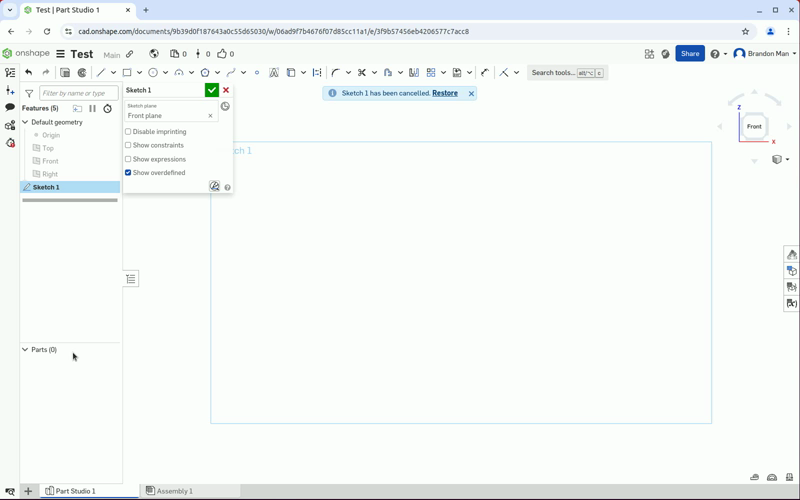
key_down(shift)
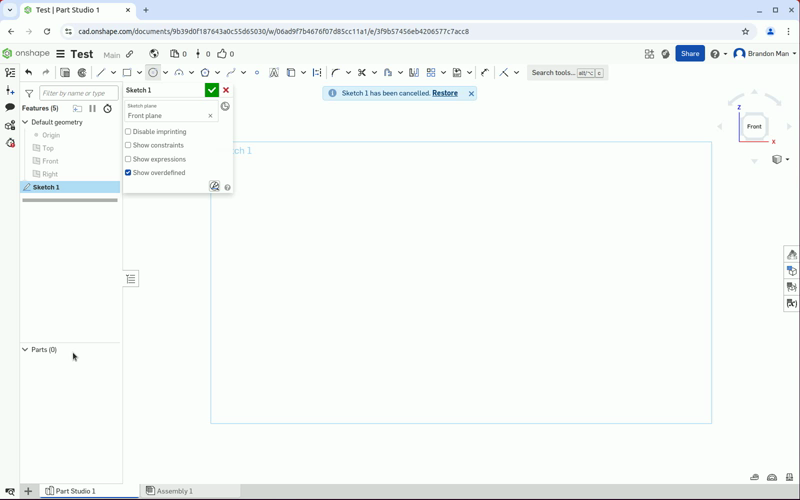
mouse_move(555, 282)
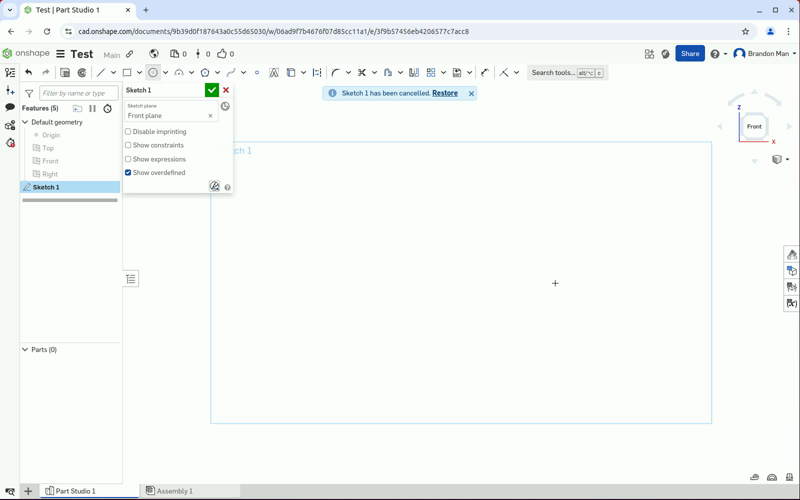
click(555, 282)
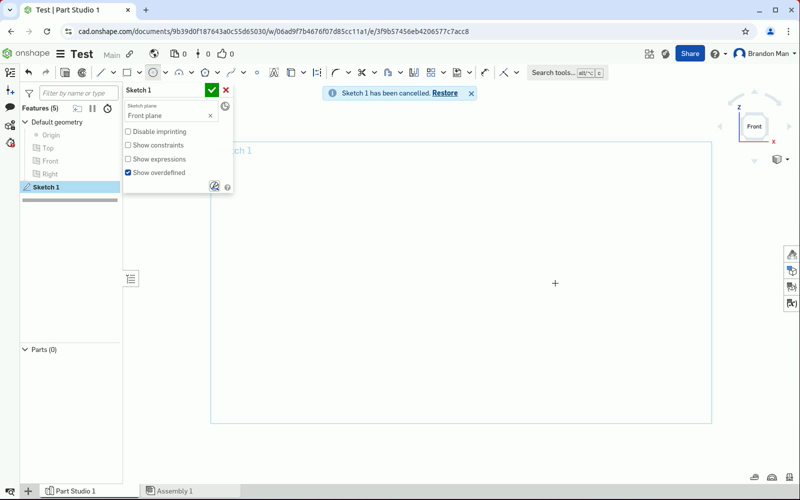
key_up(shift)
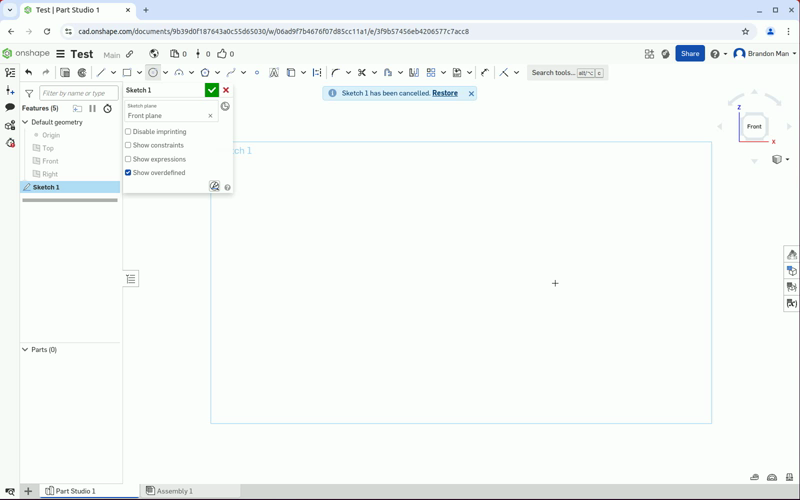
mouse_move(573, 282)
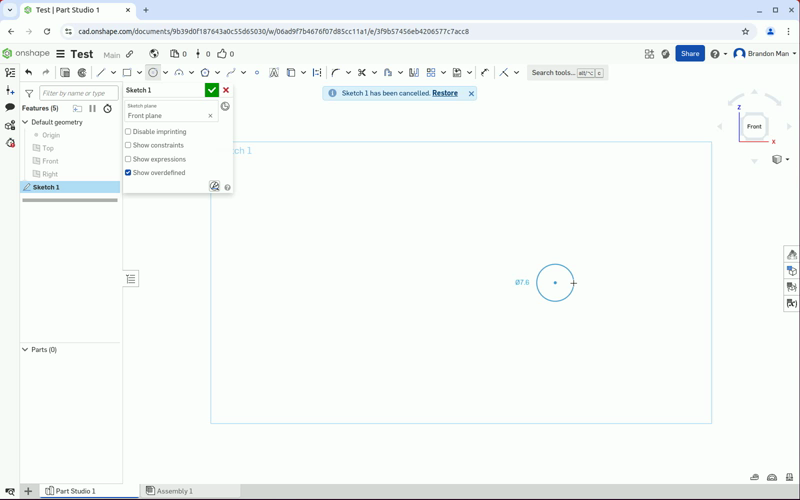
click(573, 282)
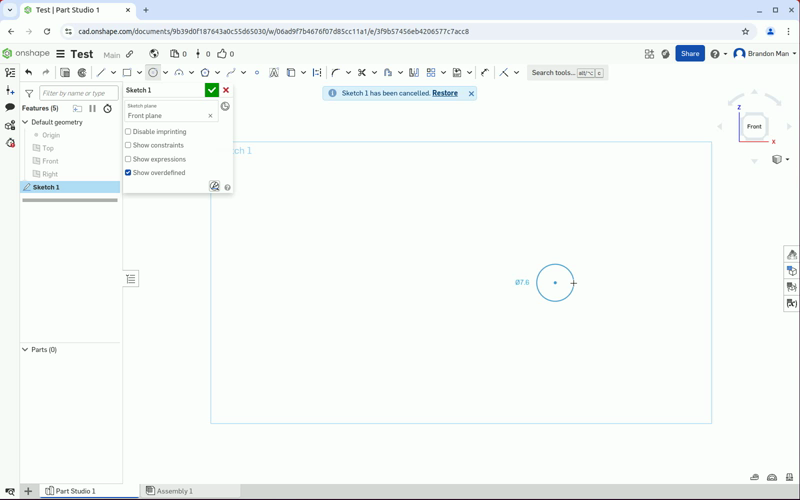
key(esc)
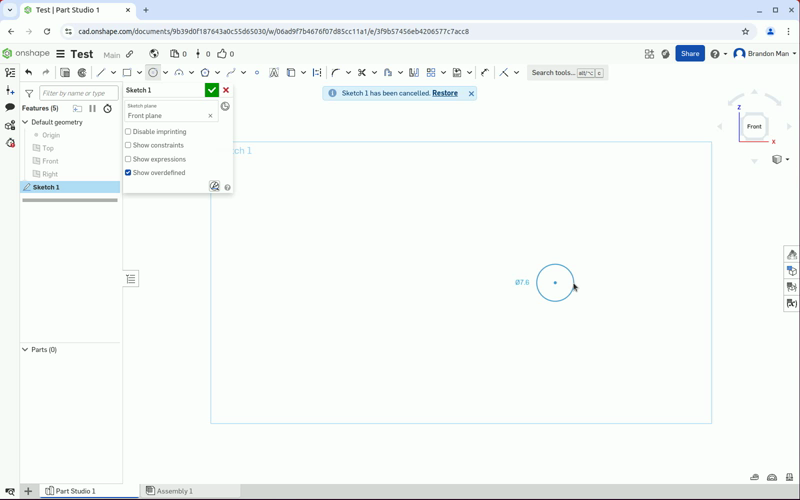
key(c)
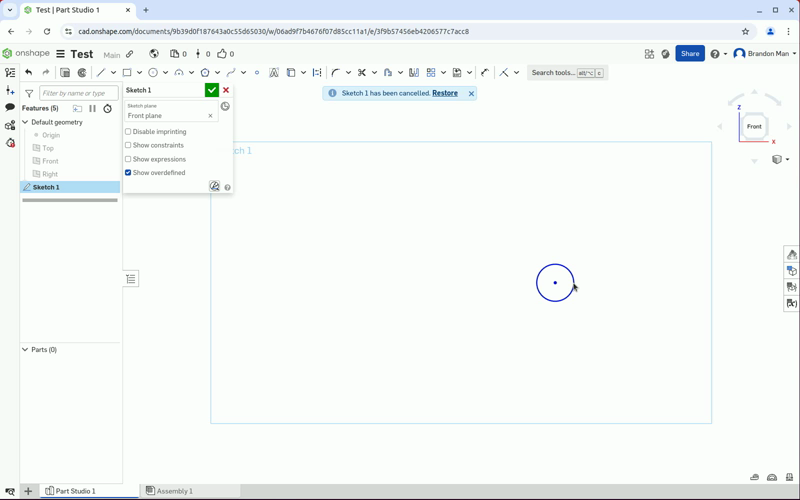
key_down(shift)
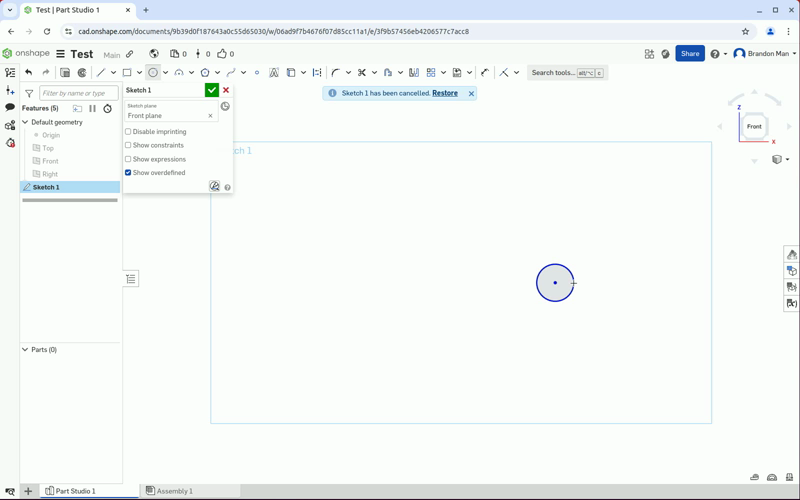
mouse_move(555, 282)
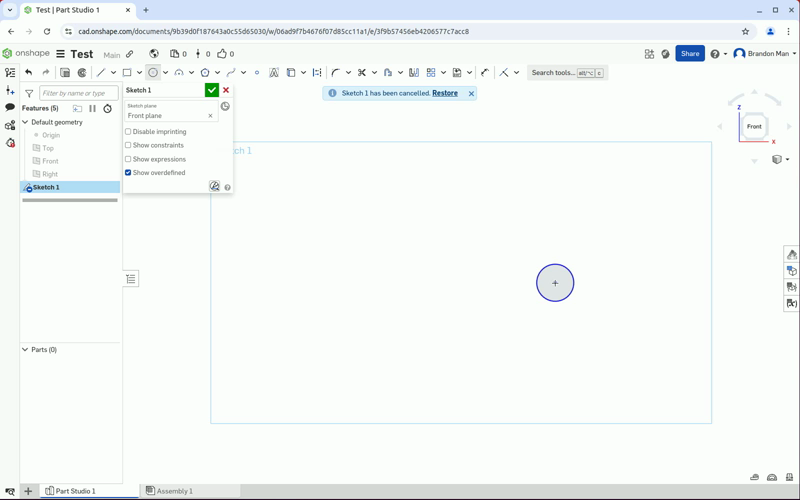
click(555, 282)
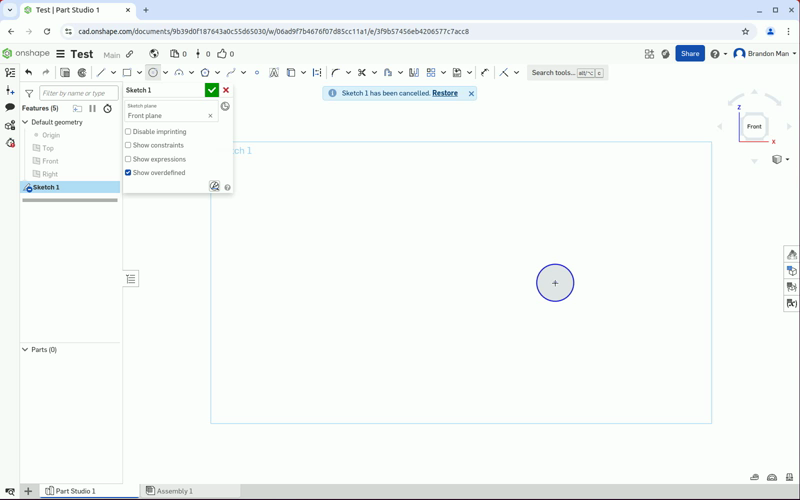
key_up(shift)
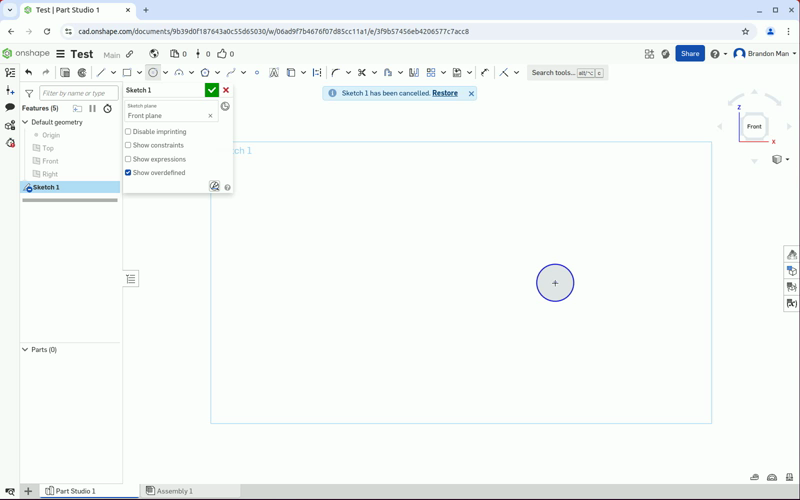
mouse_move(559, 282)
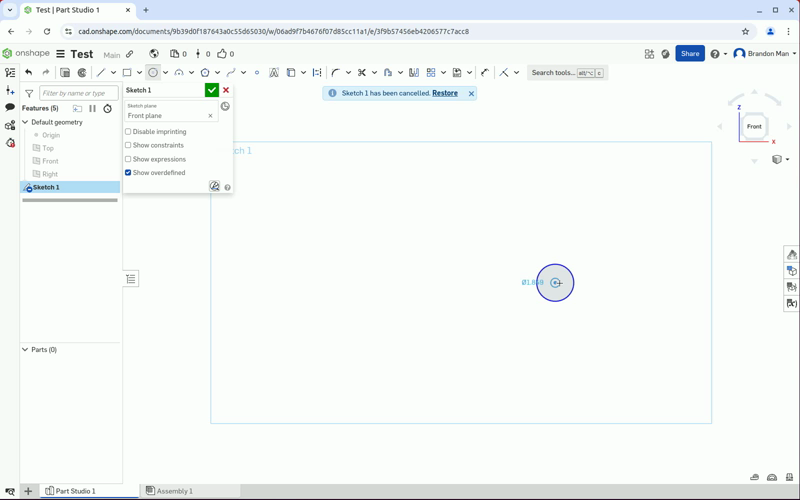
click(559, 282)
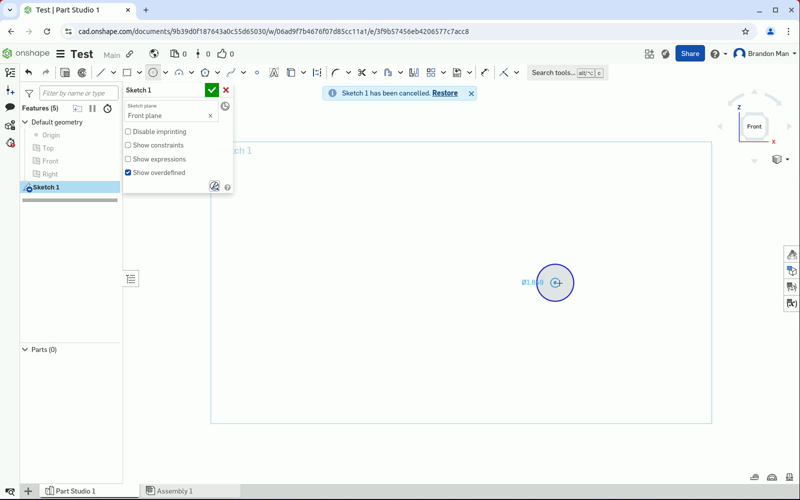
key(esc)
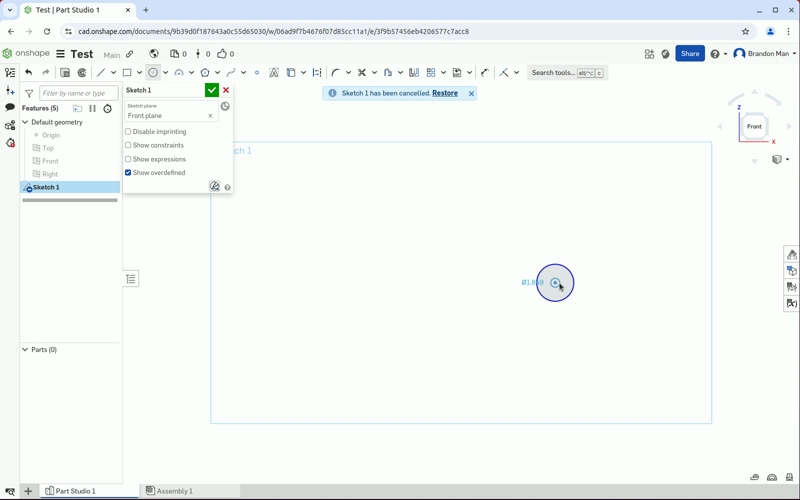
mouse_move(539, 276)
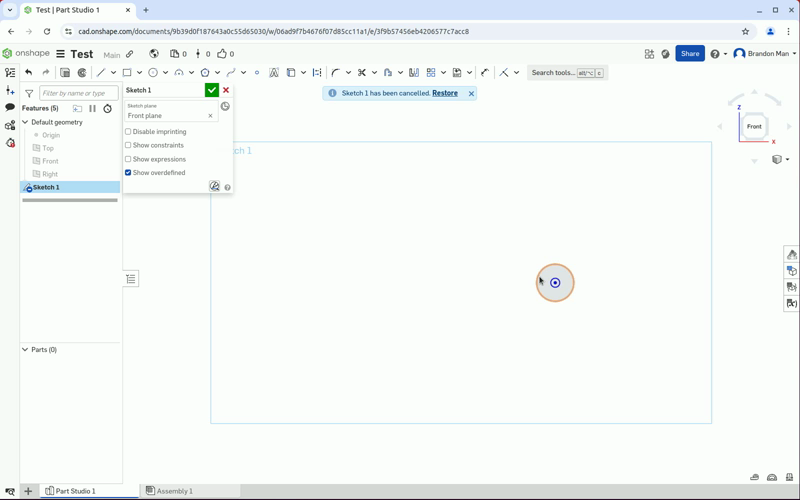
scroll(6)
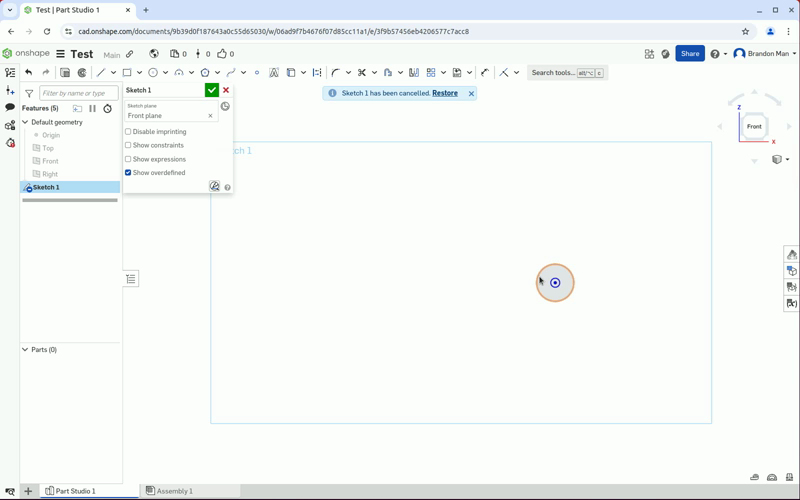
scroll(6)
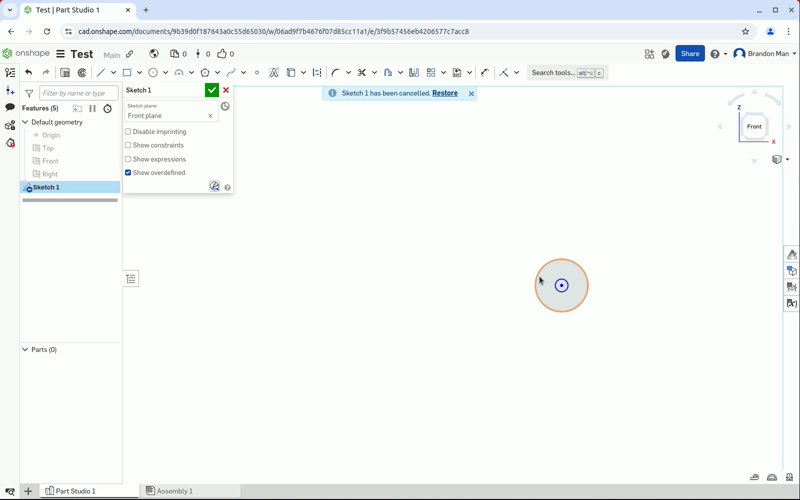
scroll(6)
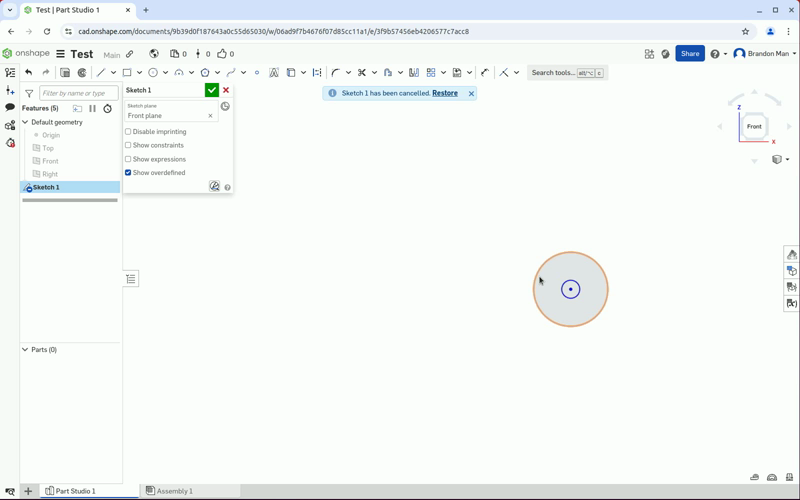
scroll(6)
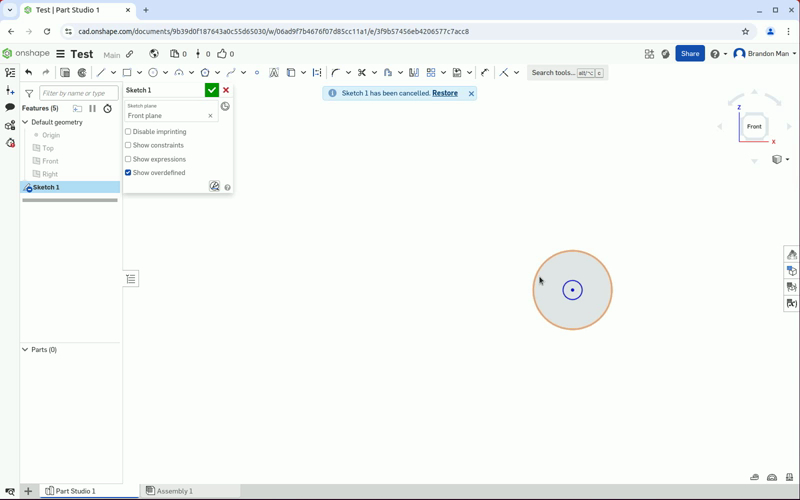
scroll(6)
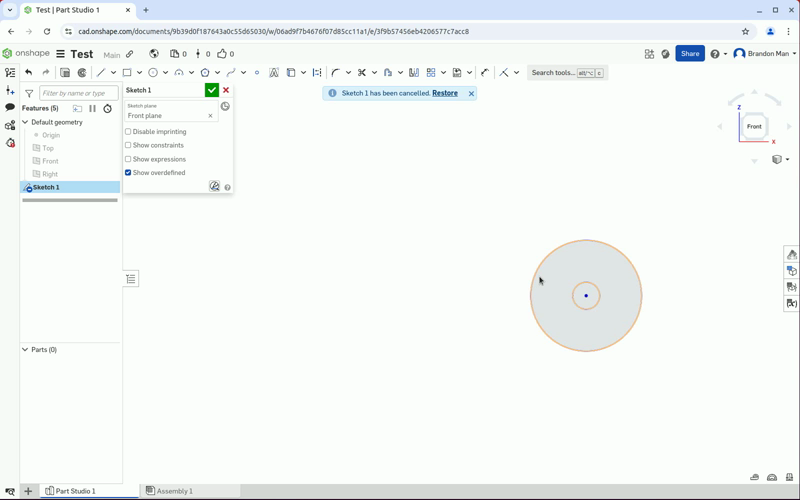
scroll(6)
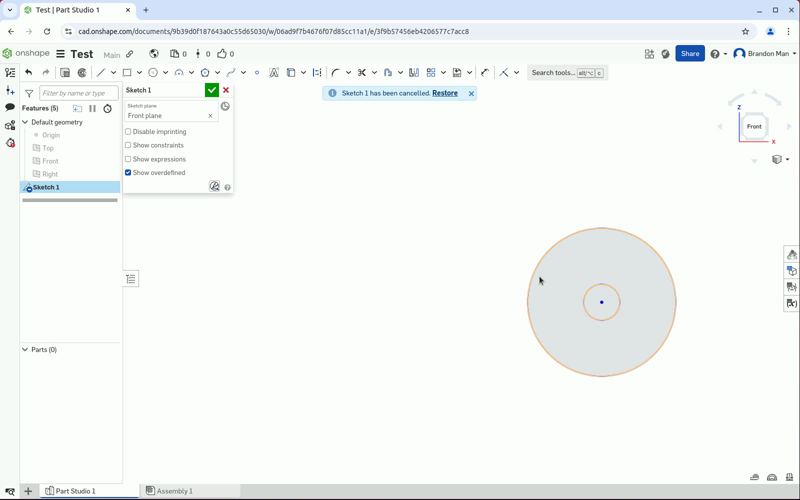
scroll(6)
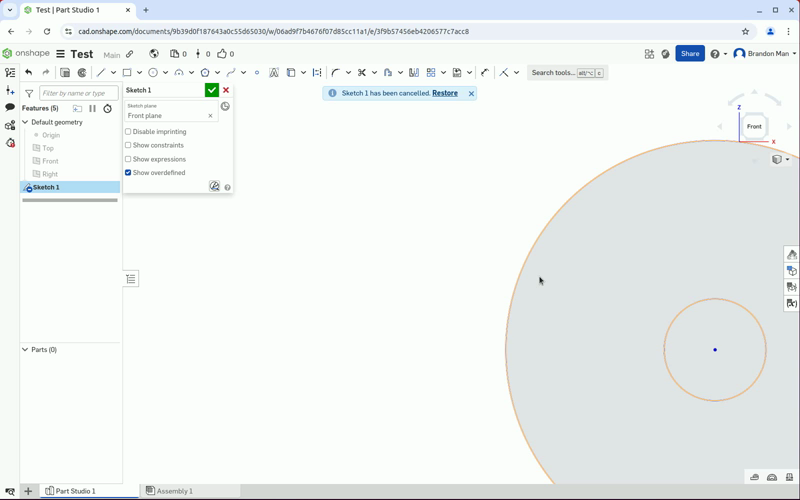
click(539, 276)
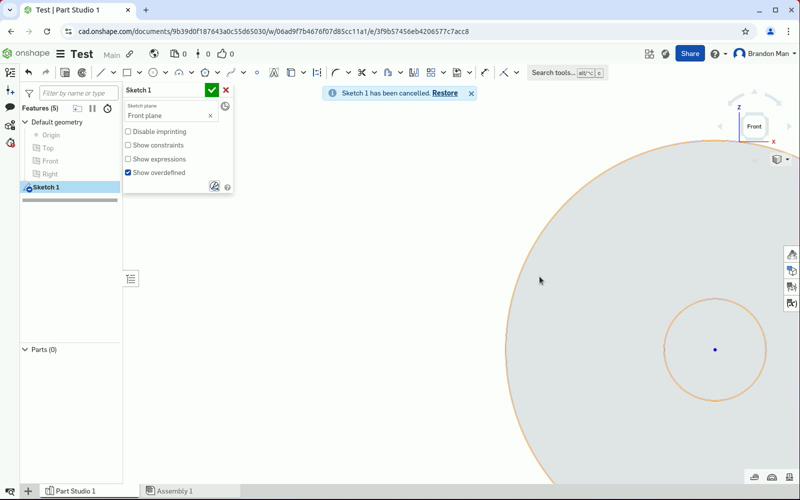
scroll(-6)
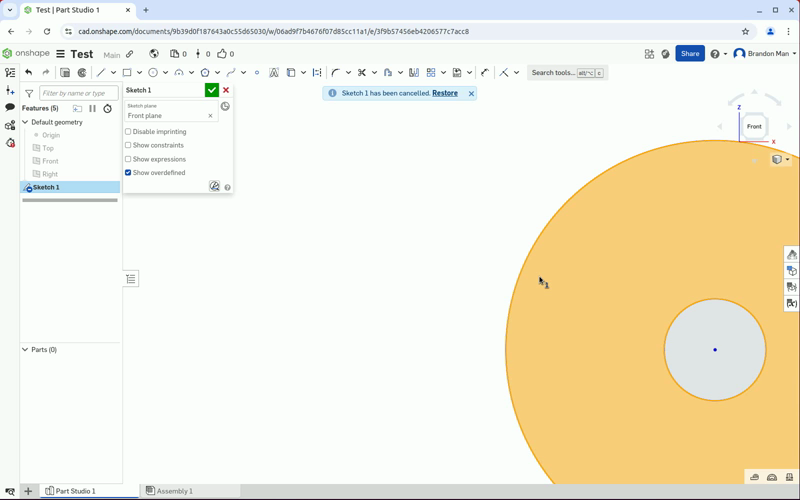
scroll(-6)
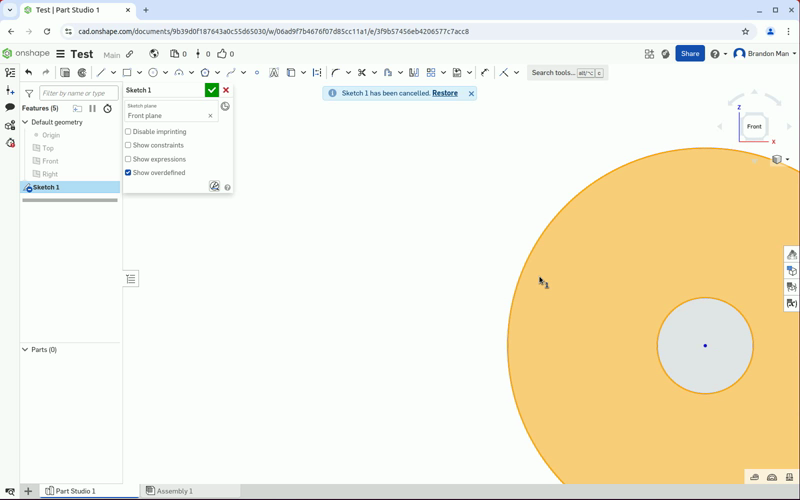
scroll(-6)
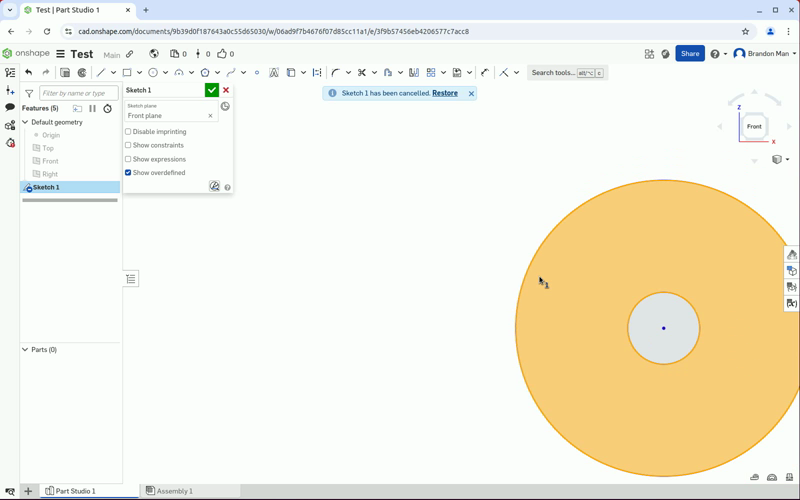
scroll(-6)
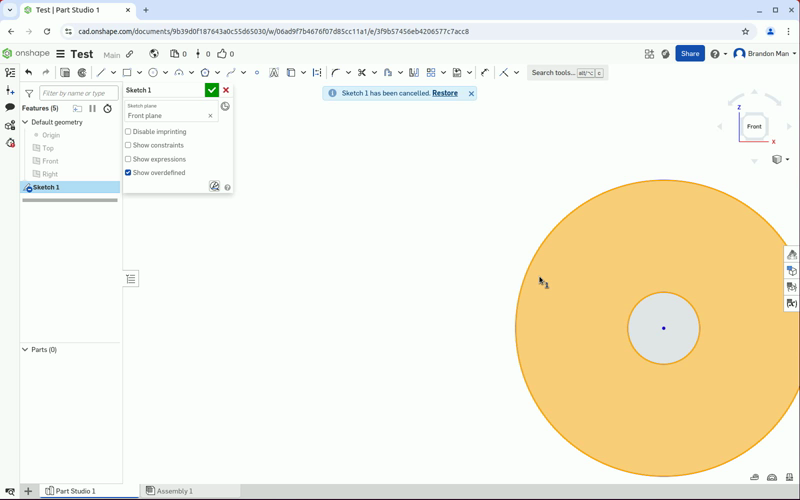
scroll(-6)
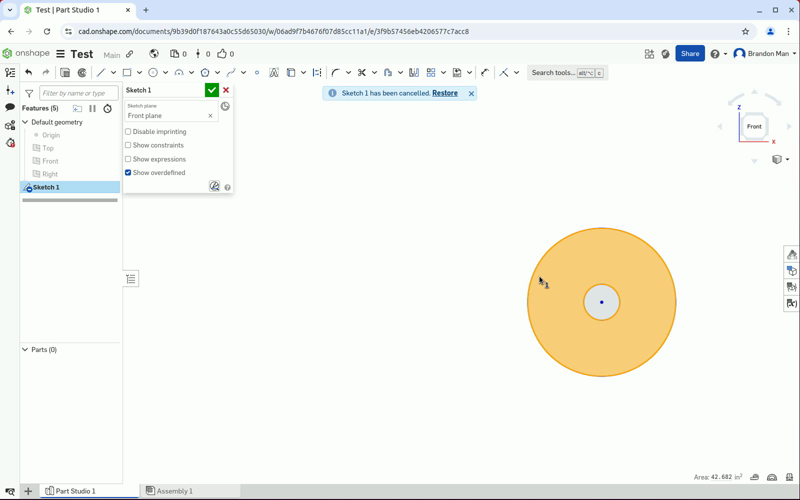
scroll(-6)
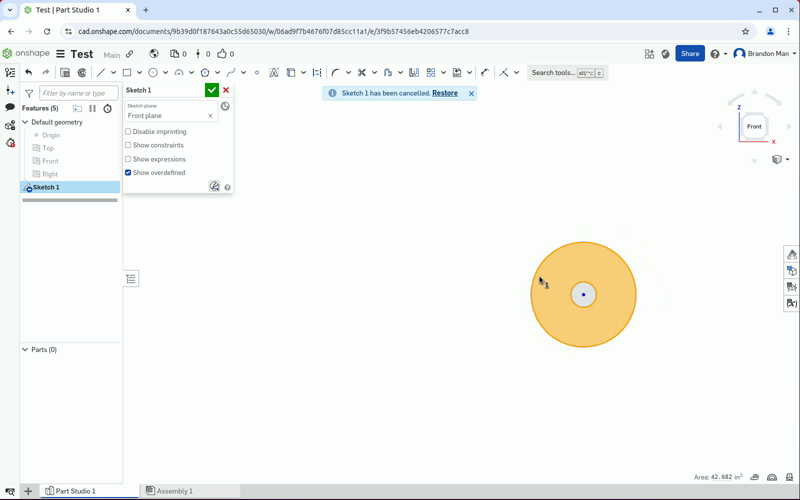
scroll(-6)
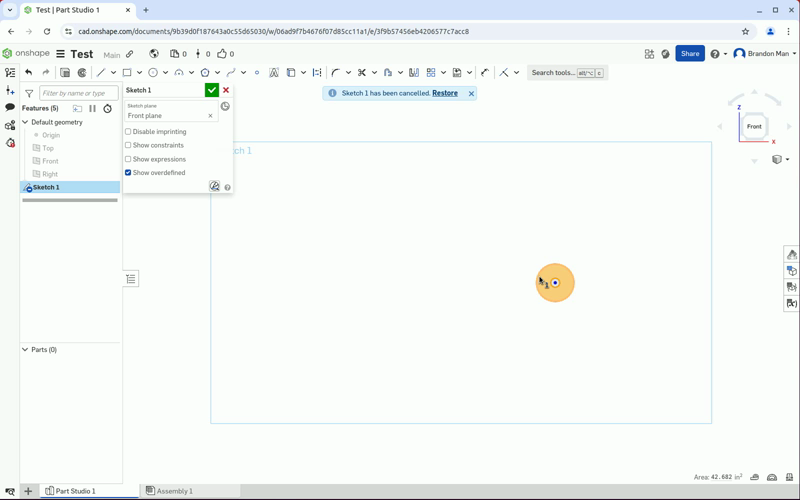
mouse_move(73, 352)
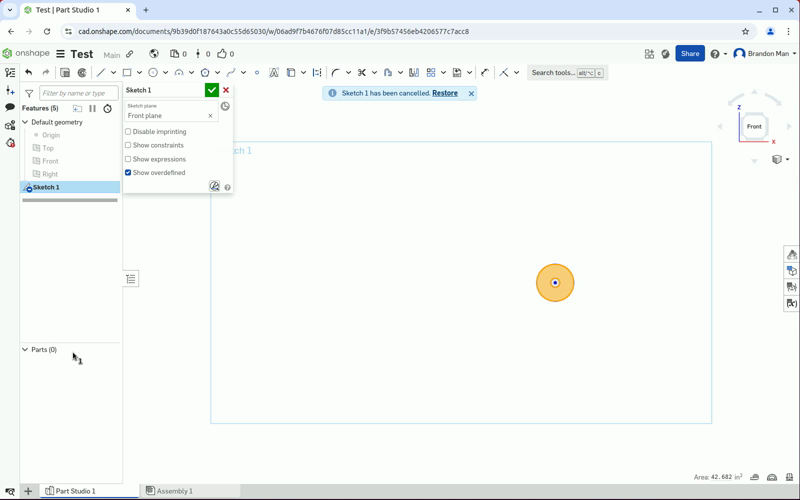
key(shift+y)
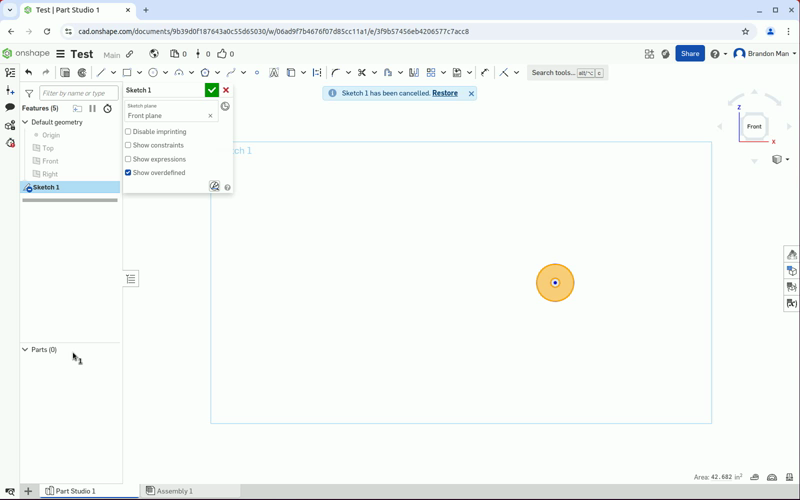
key(shift+e)
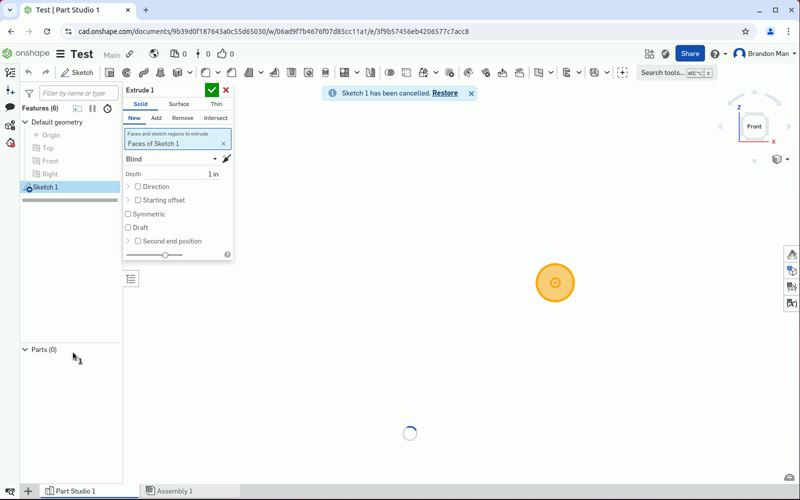
mouse_move(143, 106)
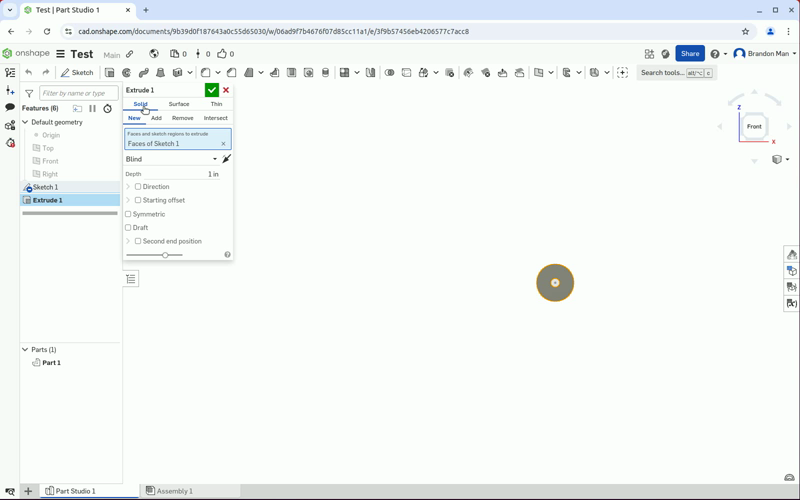
click(143, 106)
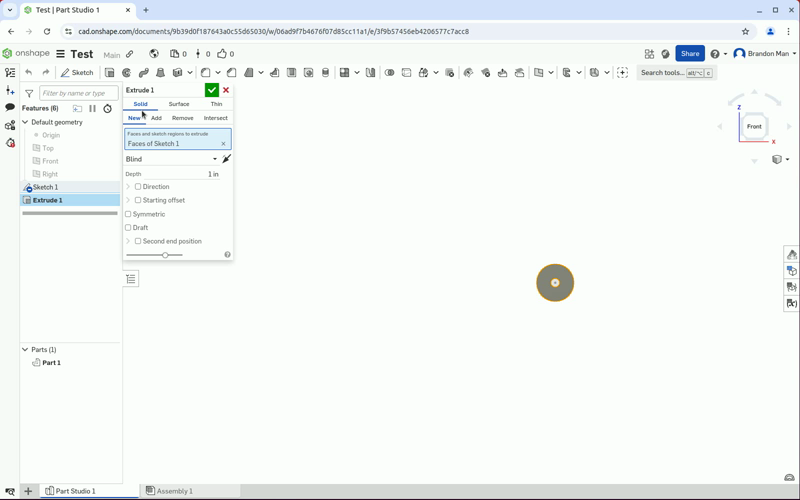
mouse_move(137, 120)
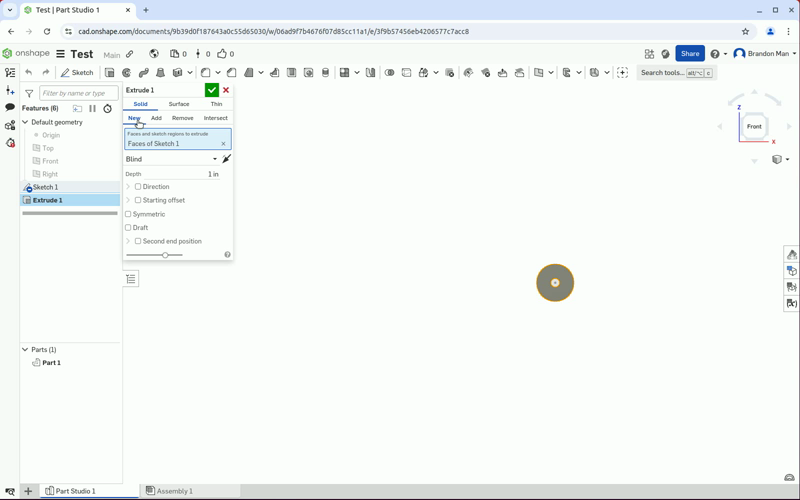
click(137, 120)
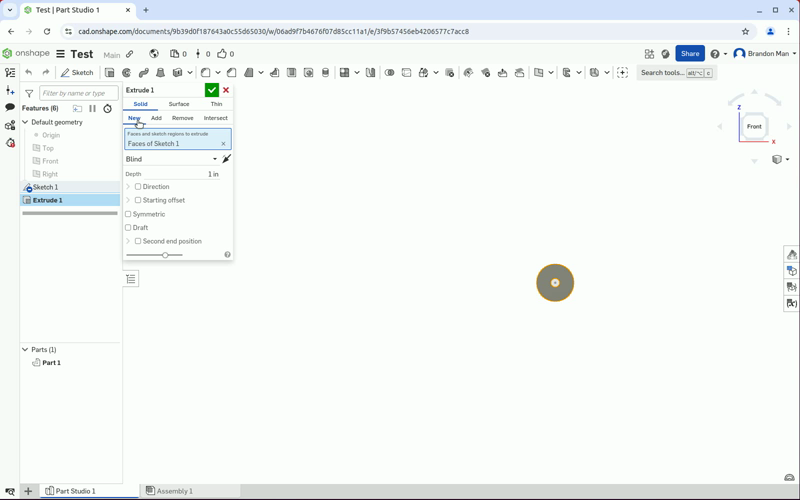
key(tab, 4)
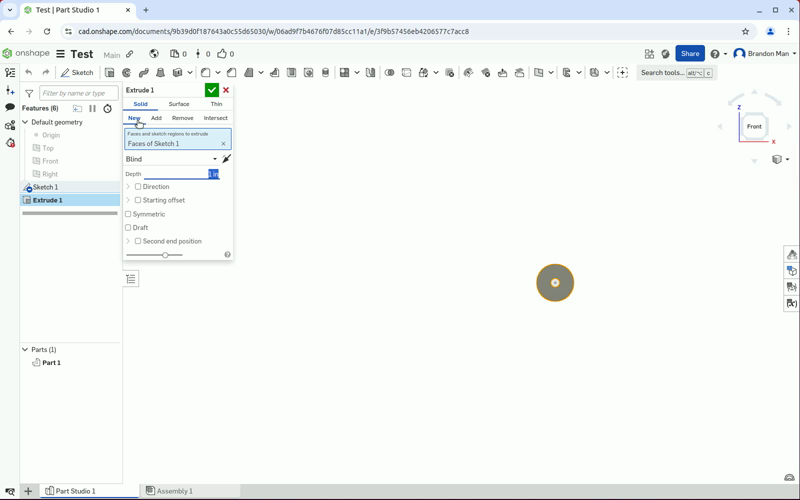
text(1.926)
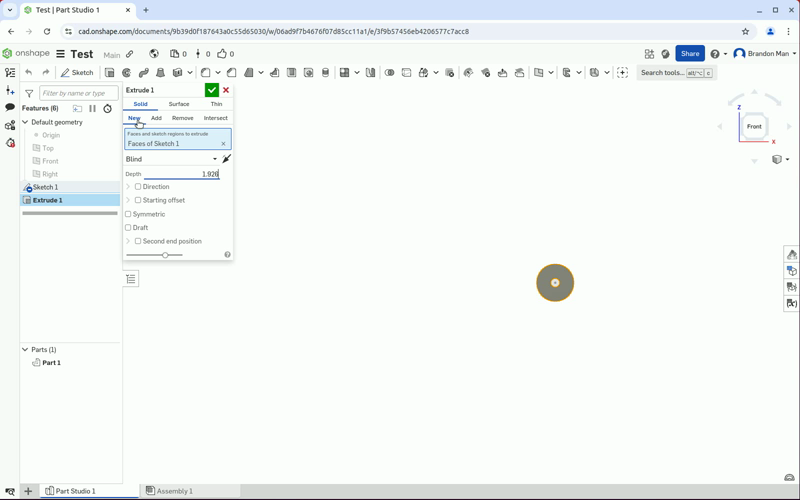
key(enter)
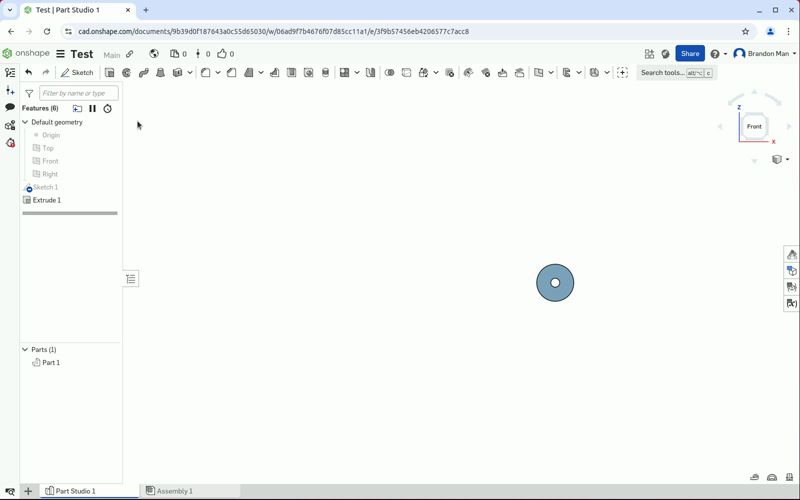
key(shift+h)
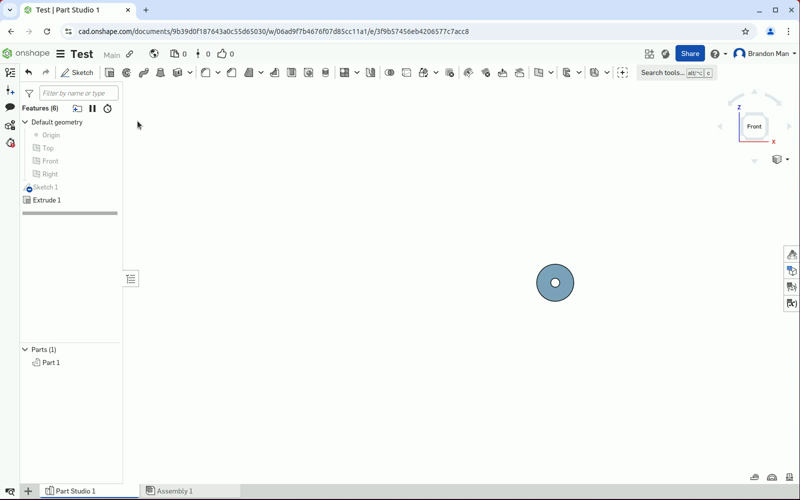
key(shift+h)
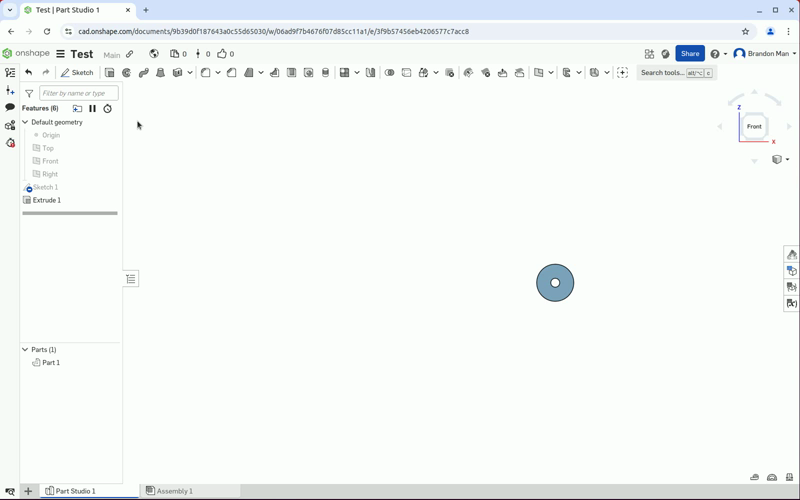
mouse_move(73, 189)
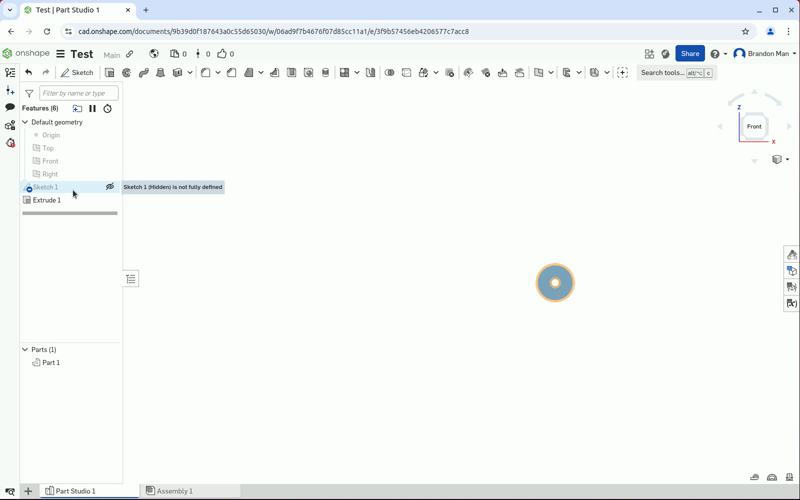
click(73, 189)
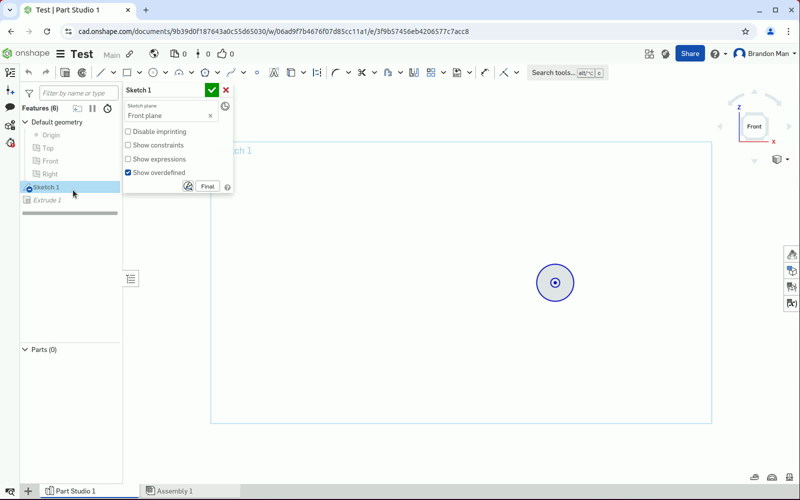
mouse_move(229, 92)
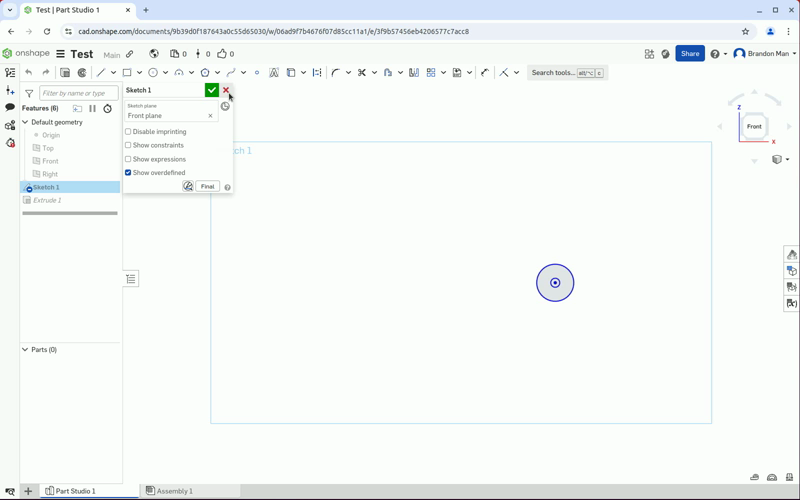
click(229, 92)
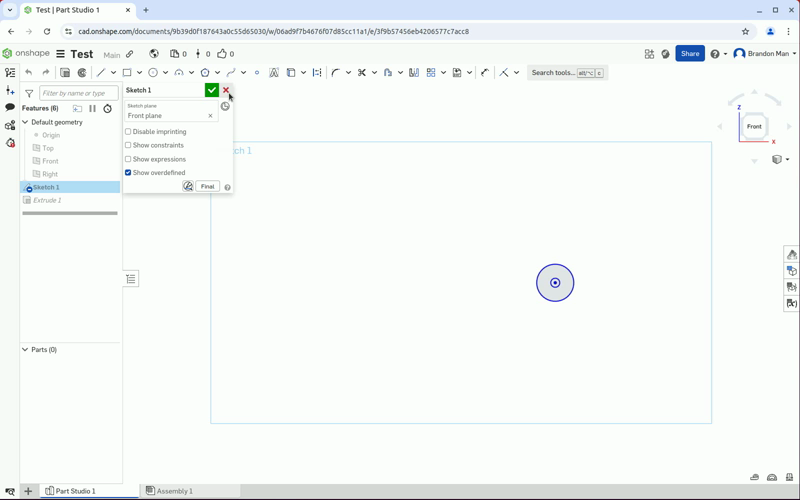
key(shift+s)
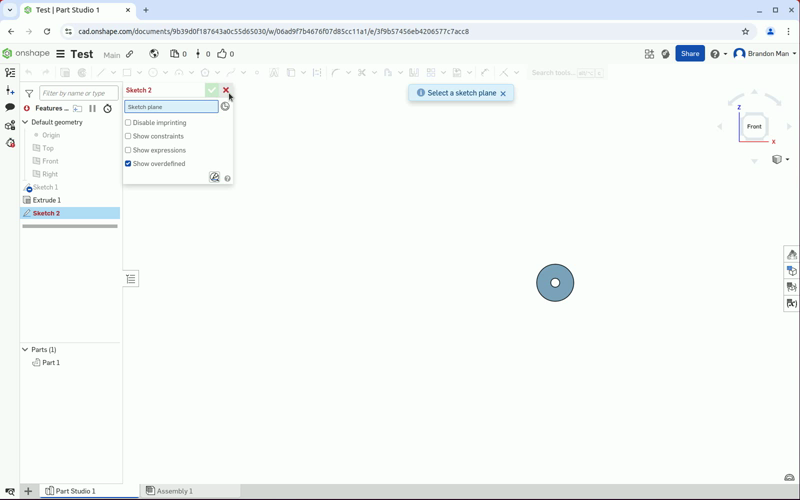
mouse_move(73, 163)
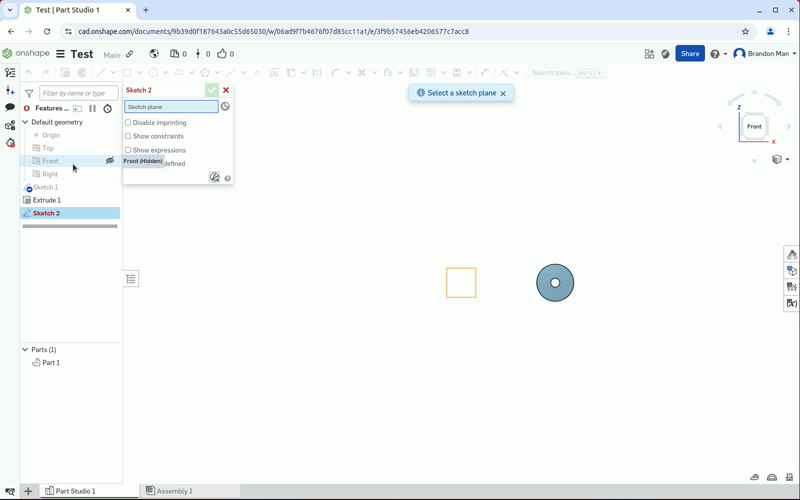
click(73, 163)
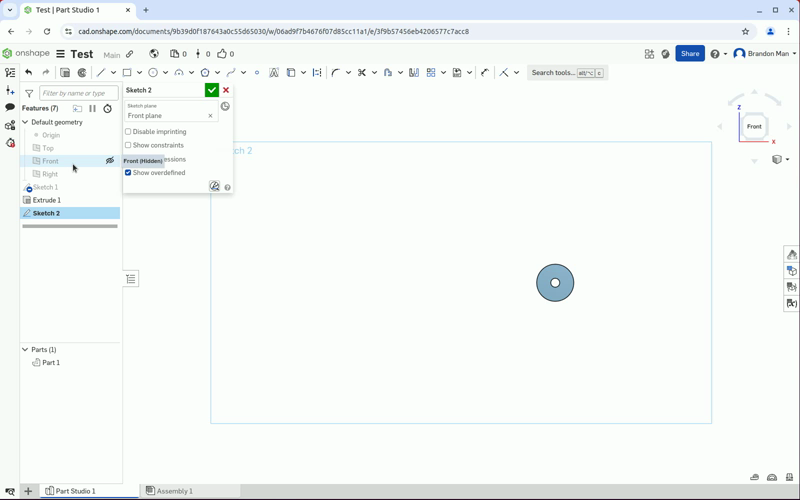
mouse_move(73, 352)
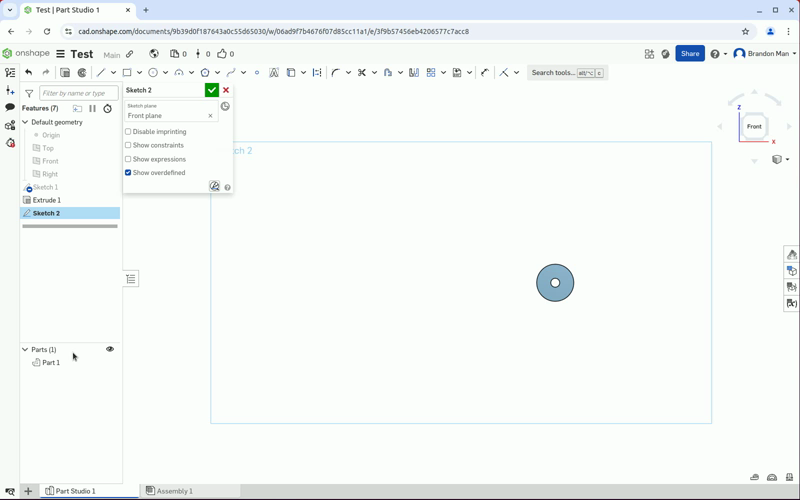
key(y)
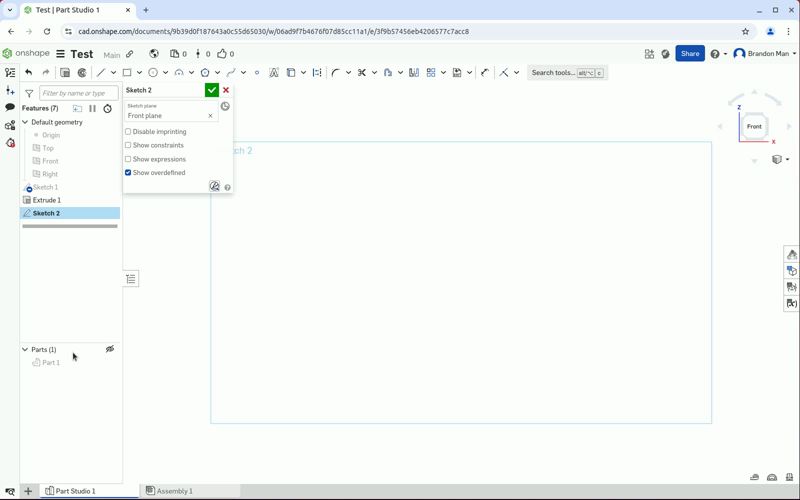
key(c)
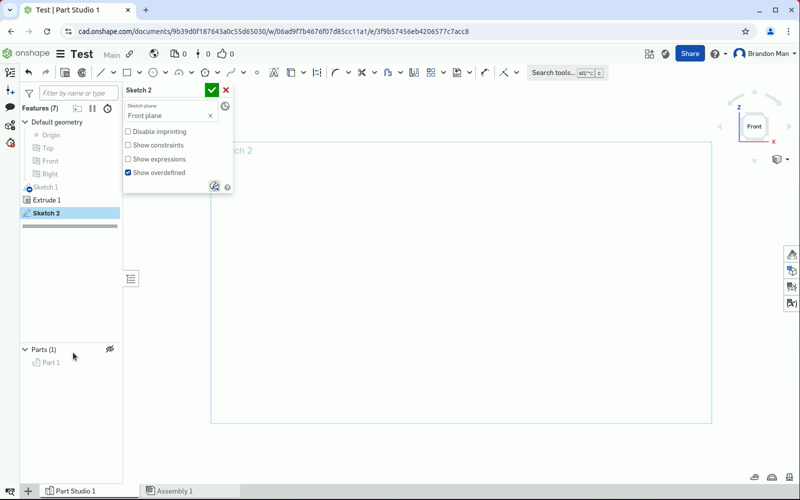
key_down(shift)
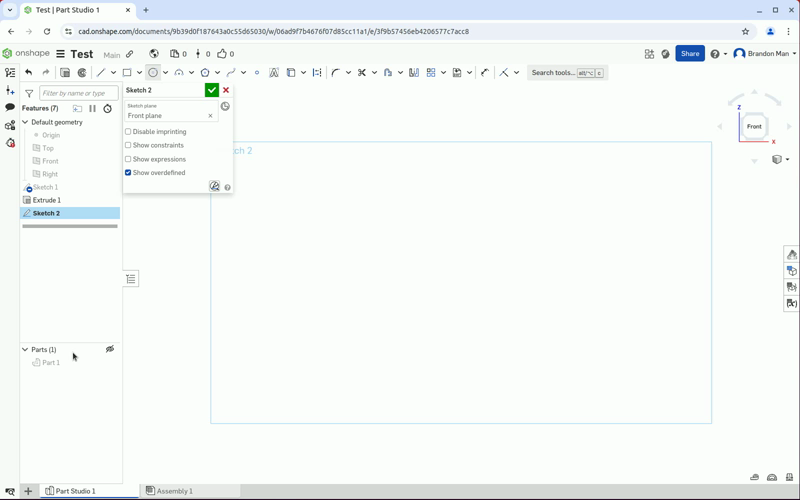
mouse_move(461, 282)
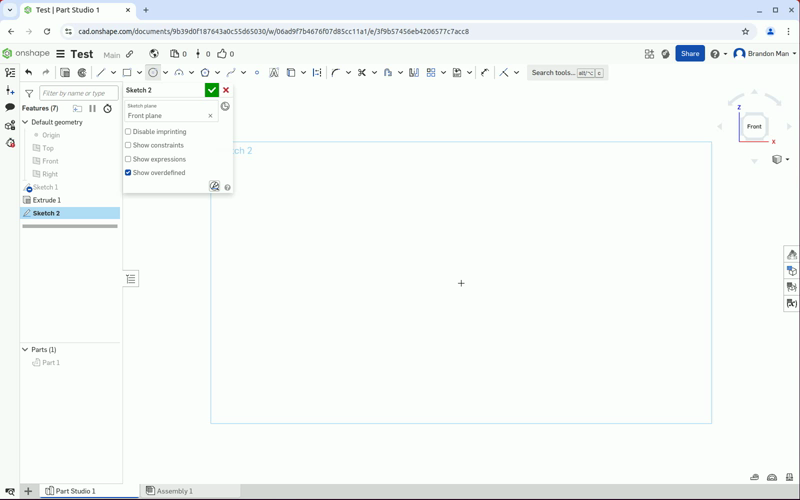
click(461, 282)
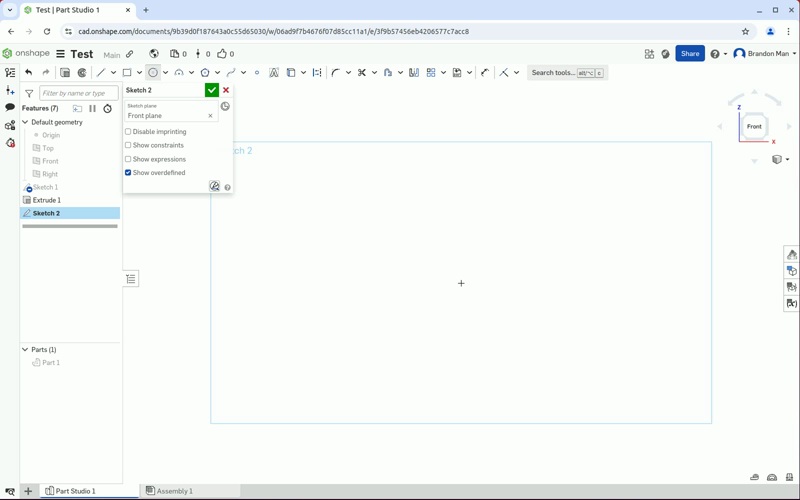
key_up(shift)
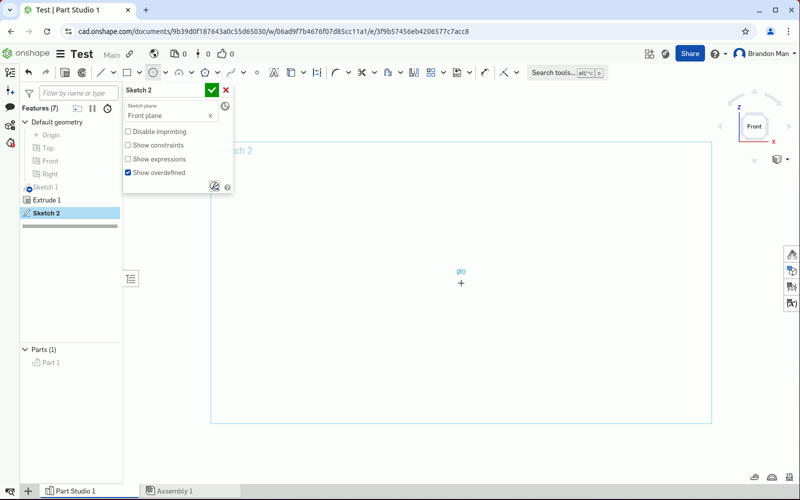
mouse_move(499, 282)
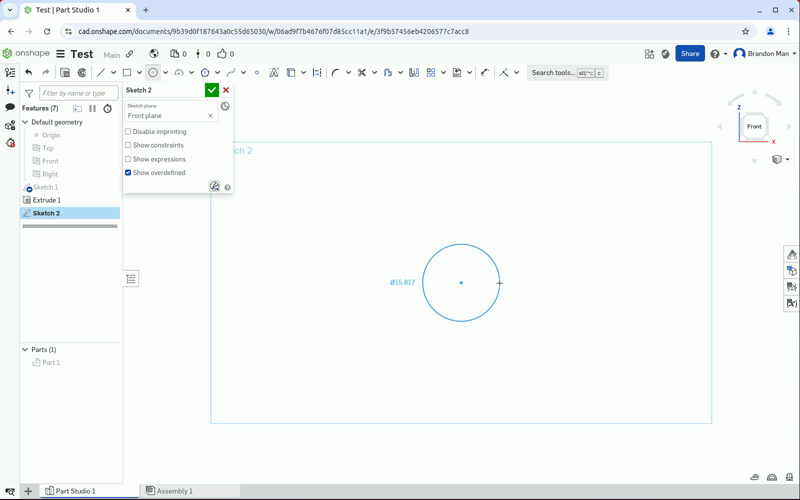
click(499, 282)
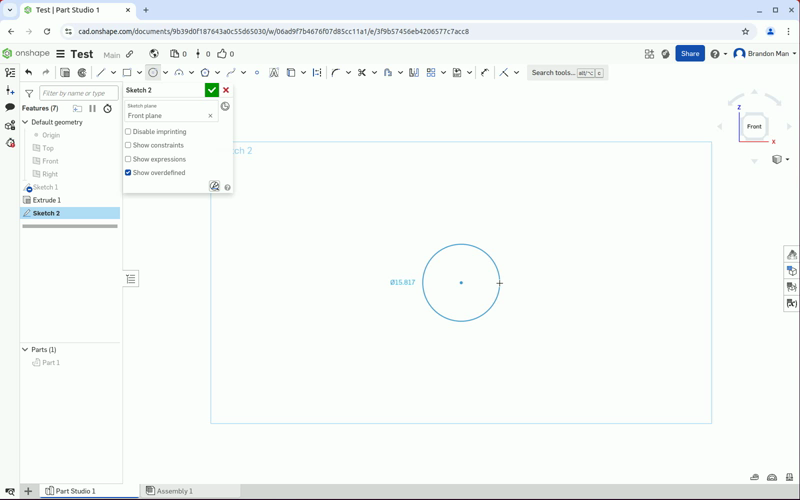
key(esc)
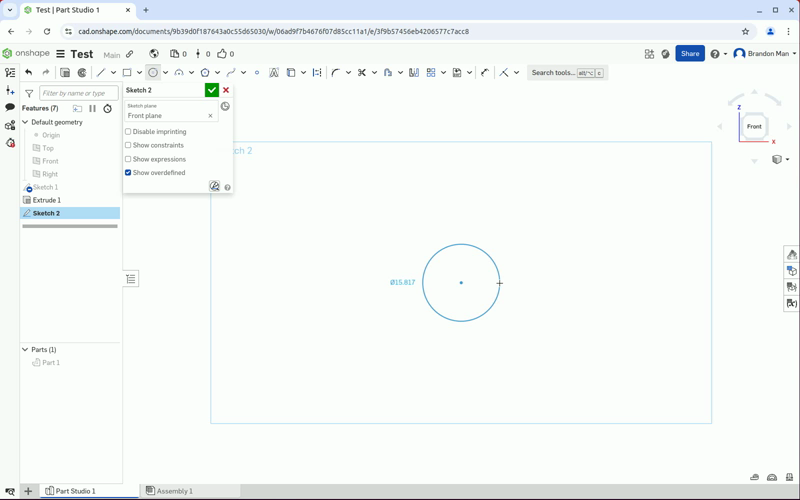
key(c)
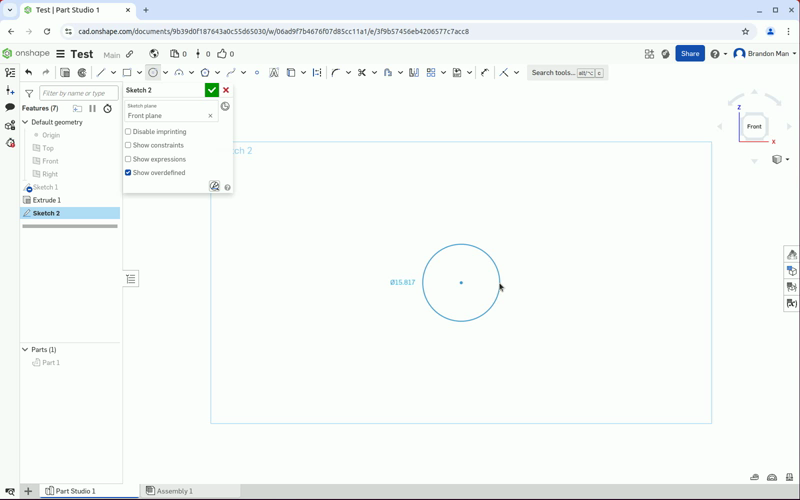
key_down(shift)
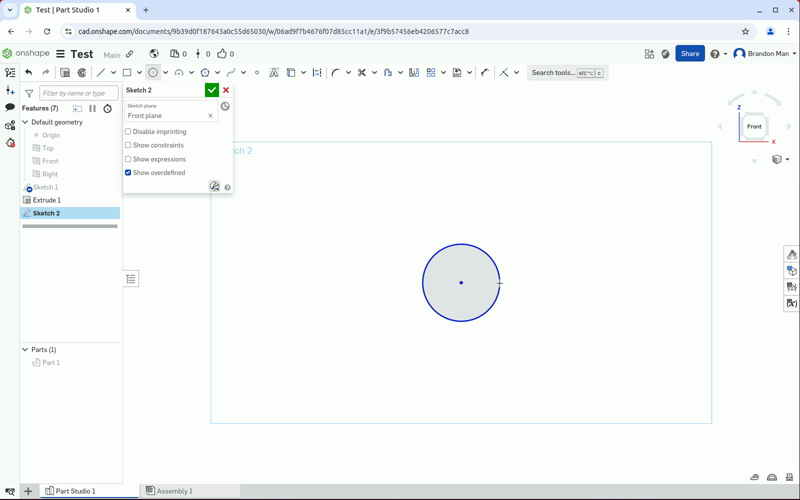
mouse_move(461, 282)
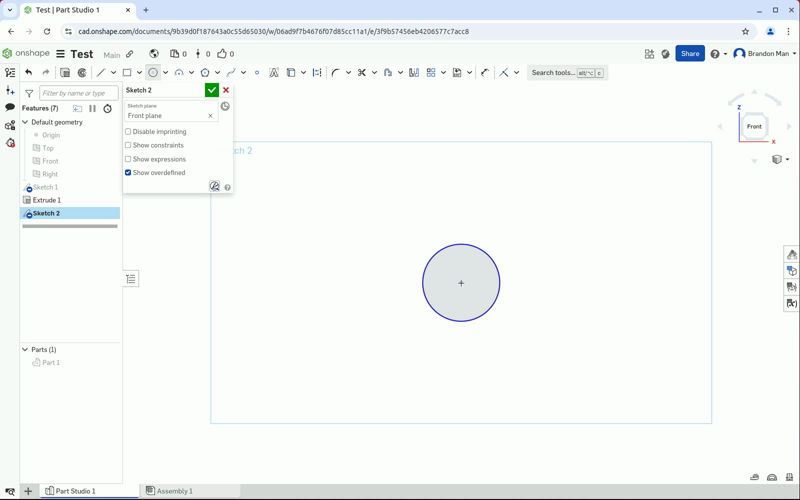
click(461, 282)
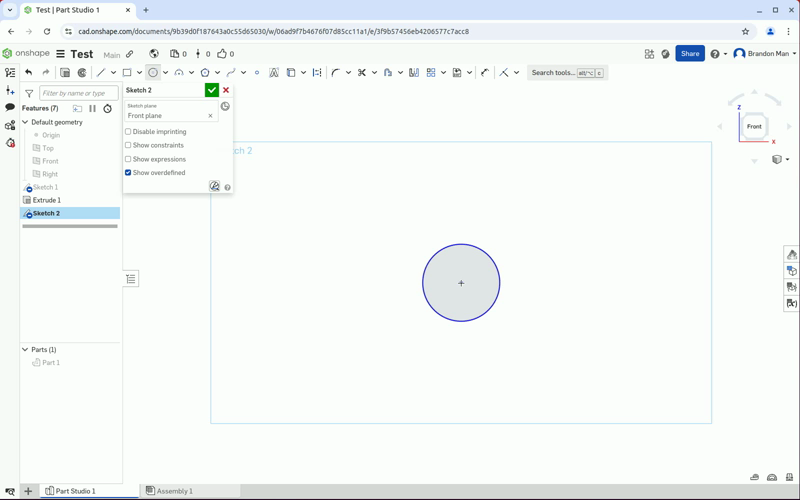
key_up(shift)
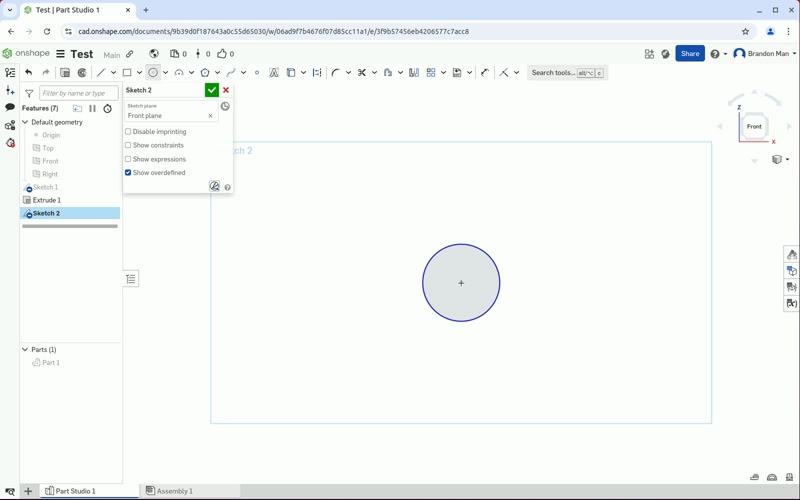
mouse_move(466, 282)
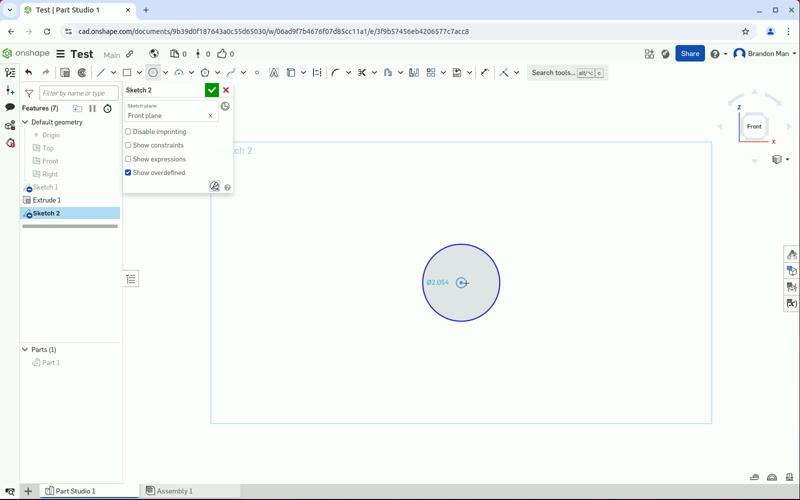
click(466, 282)
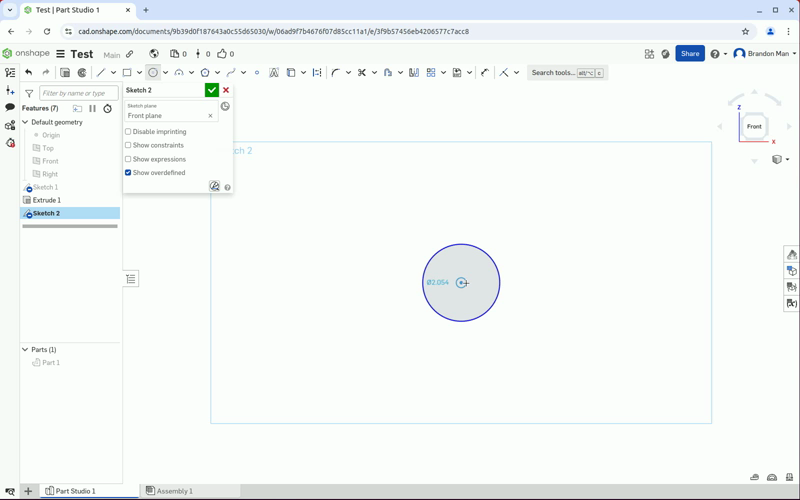
key(esc)
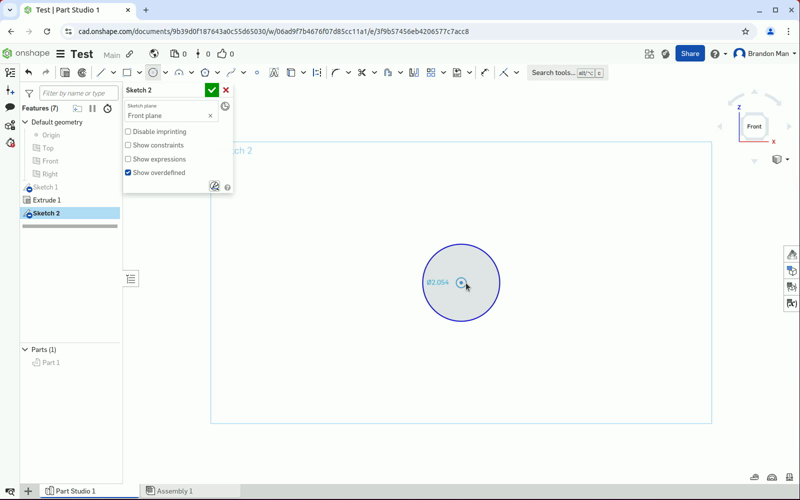
mouse_move(466, 317)
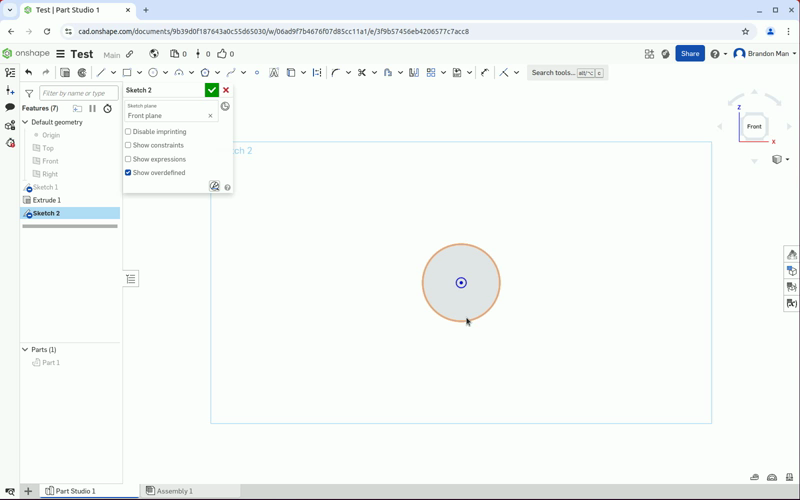
click(466, 317)
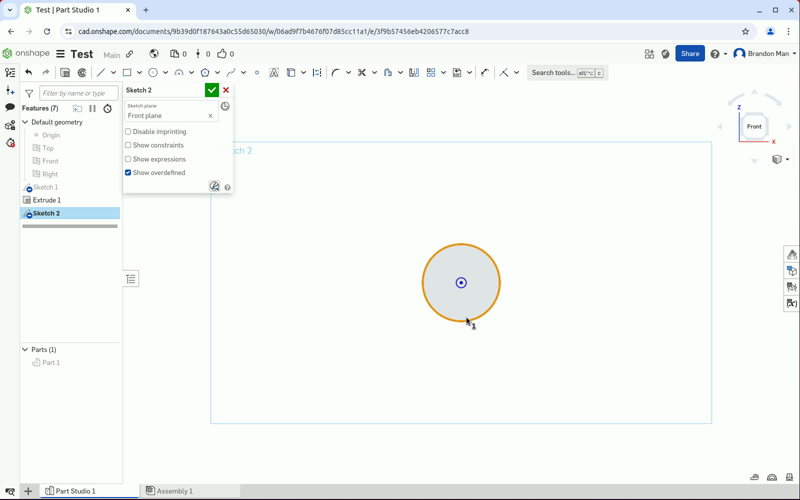
mouse_move(73, 352)
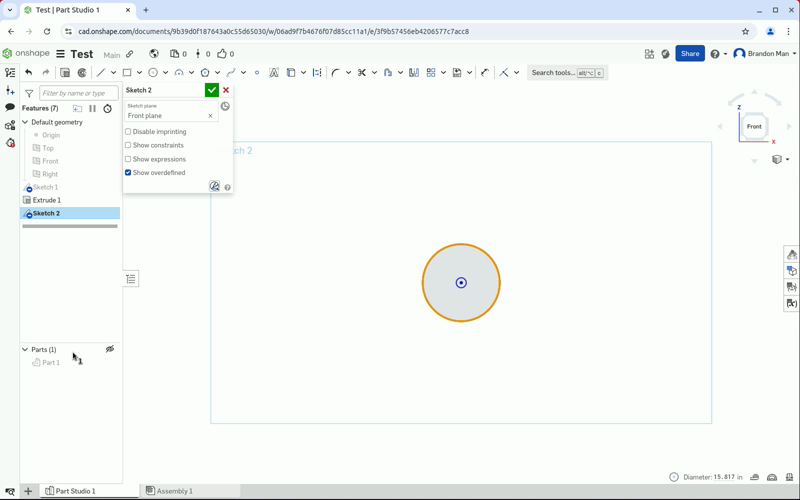
key(shift+y)
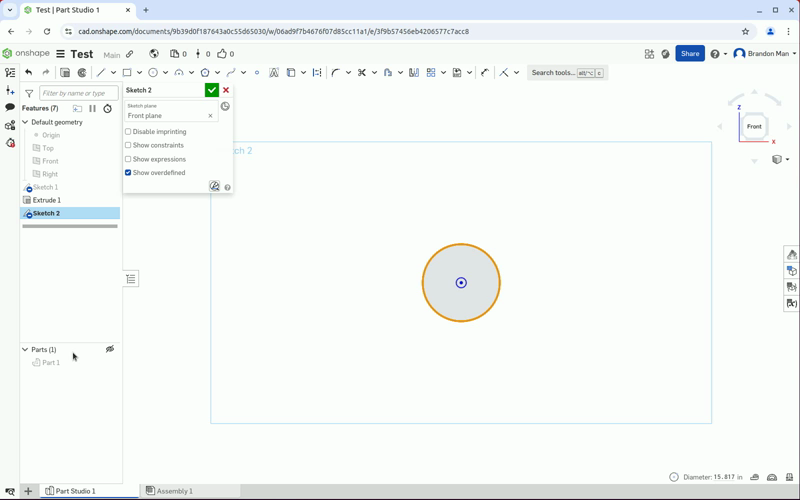
key(shift+e)
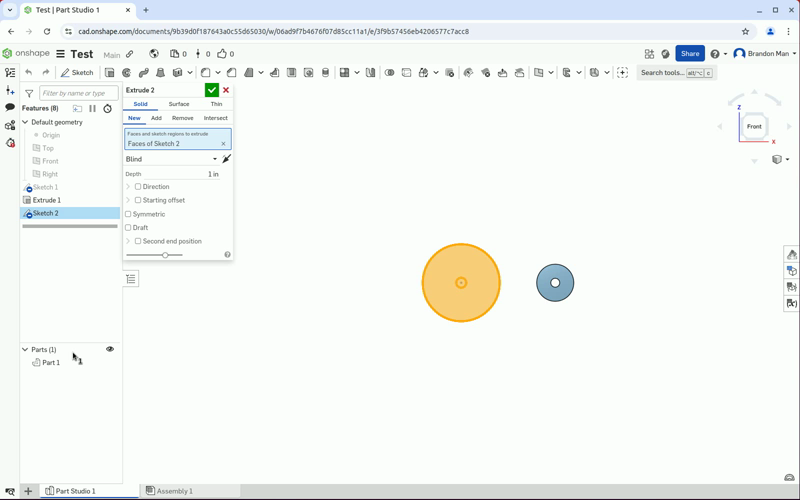
mouse_move(143, 106)
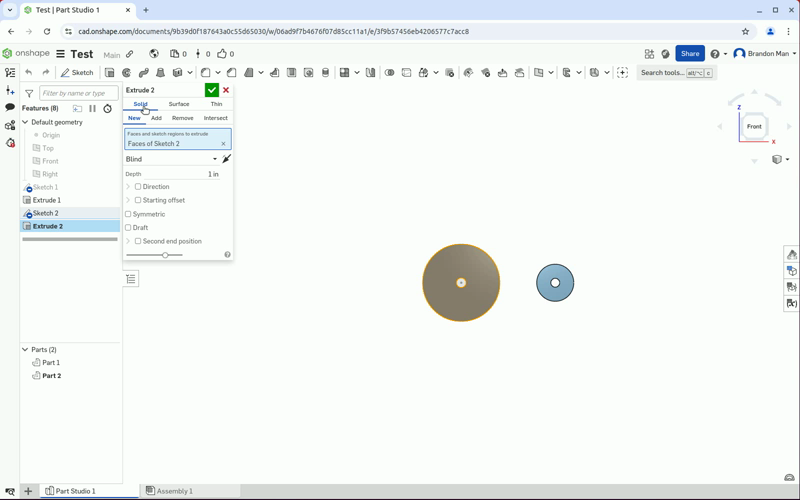
click(143, 106)
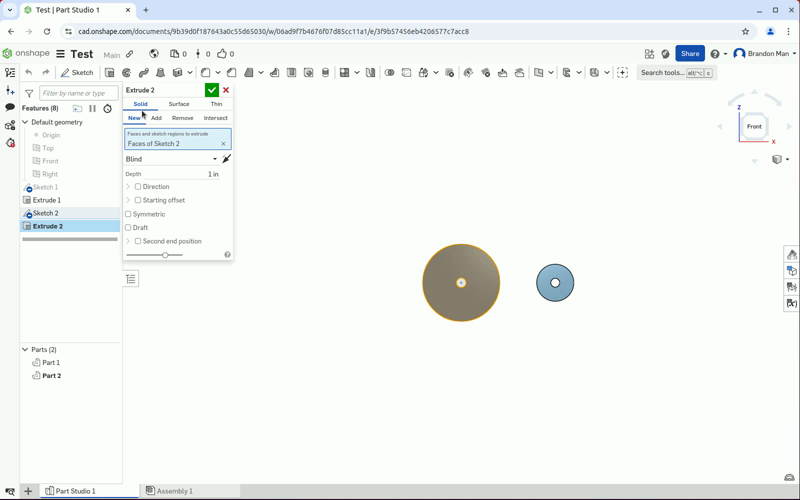
mouse_move(137, 120)
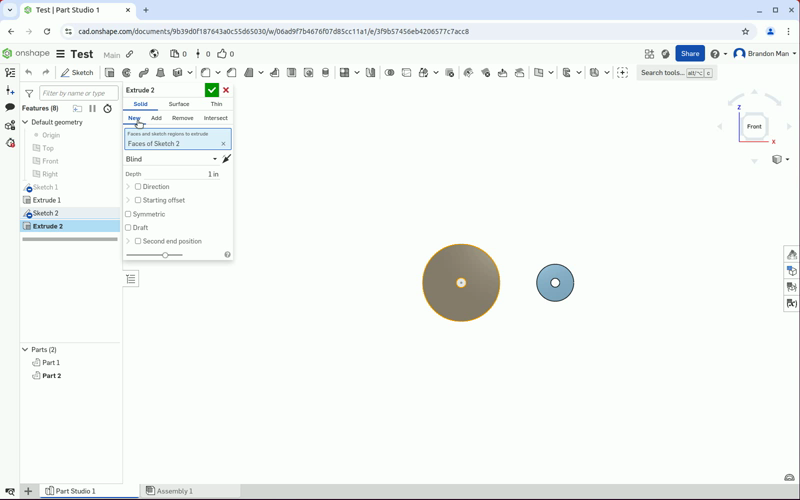
click(137, 120)
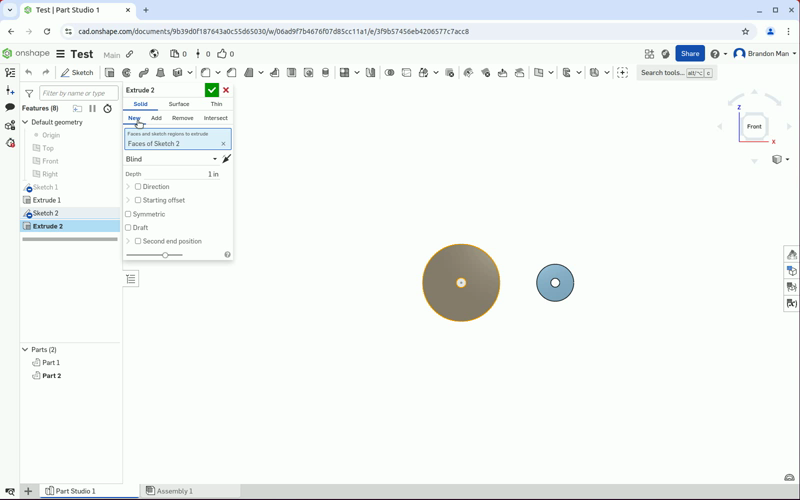
key(tab, 4)
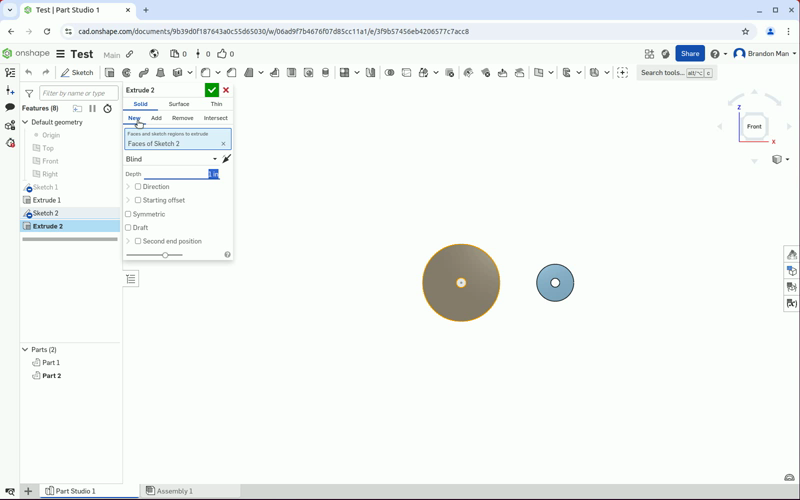
text(1.926)
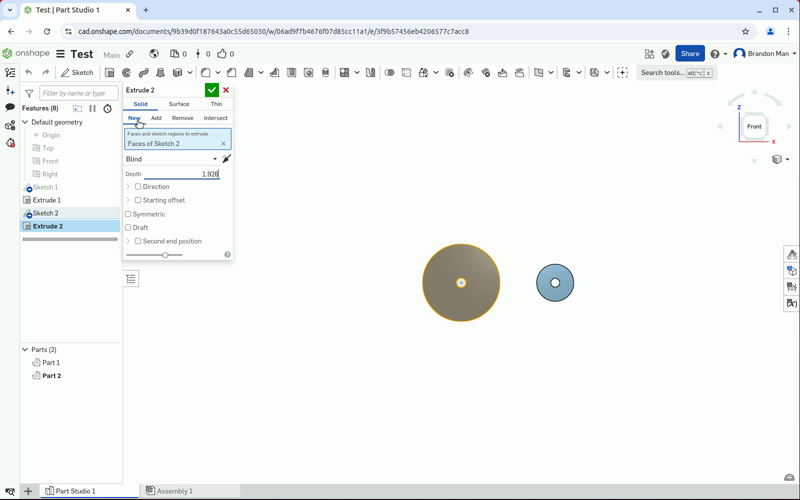
key(enter)
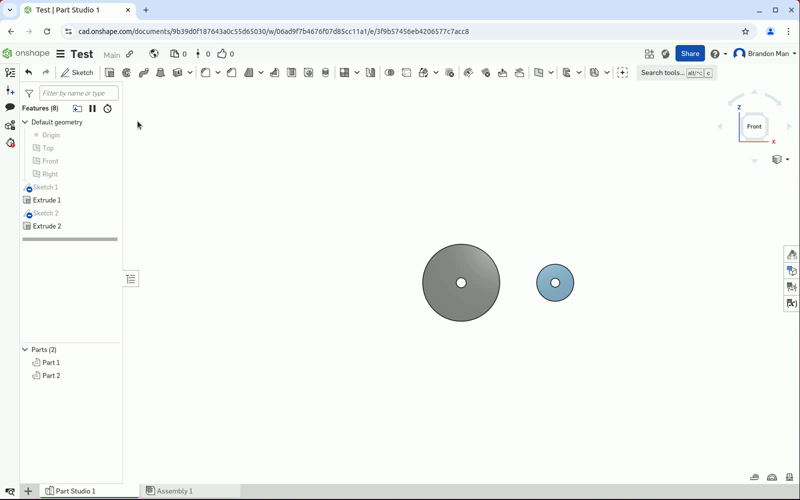
key(shift+h)
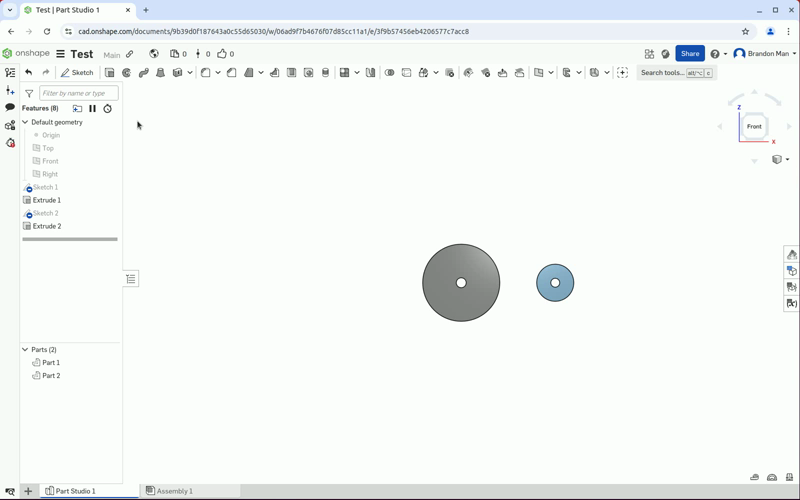
key(shift+h)
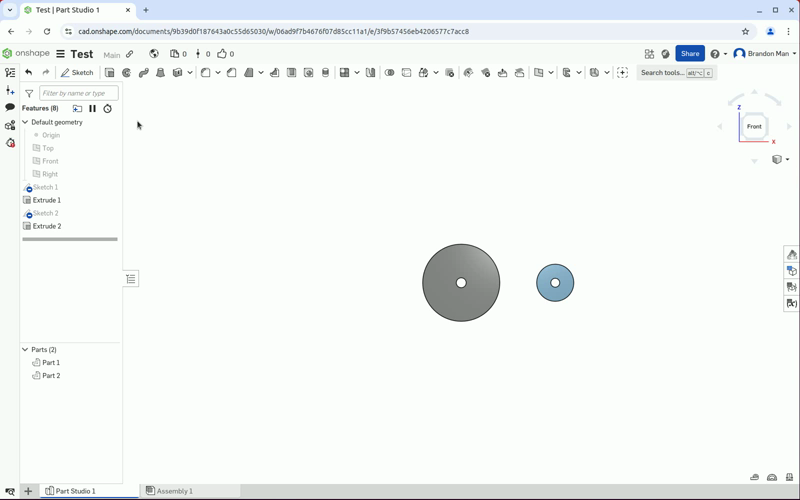
mouse_move(73, 189)
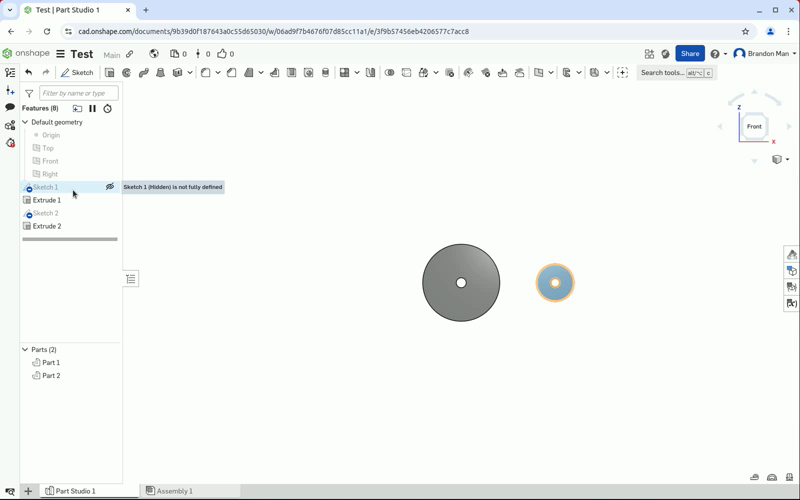
click(73, 189)
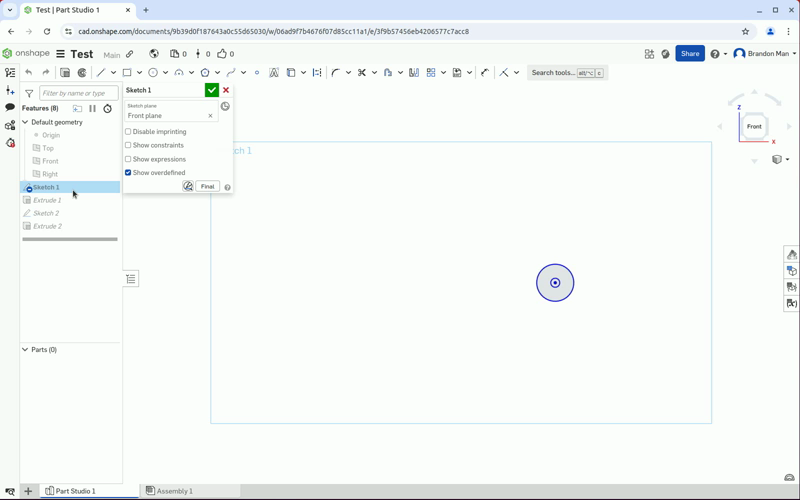
mouse_move(229, 92)
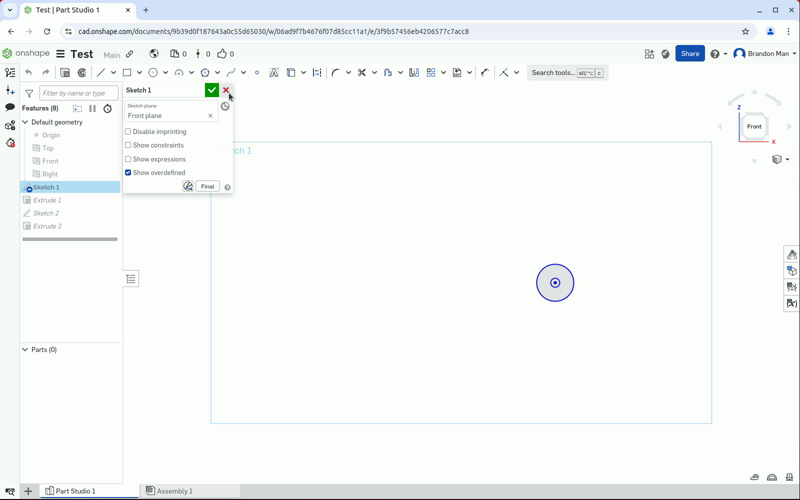
click(229, 92)
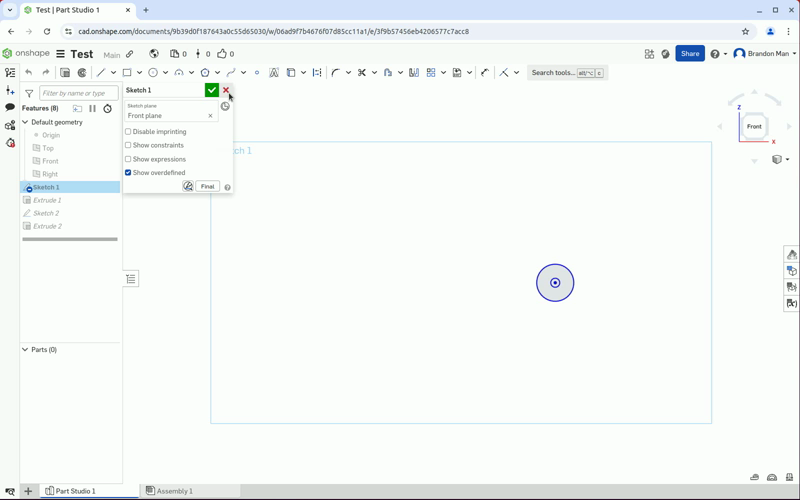
key(shift+s)
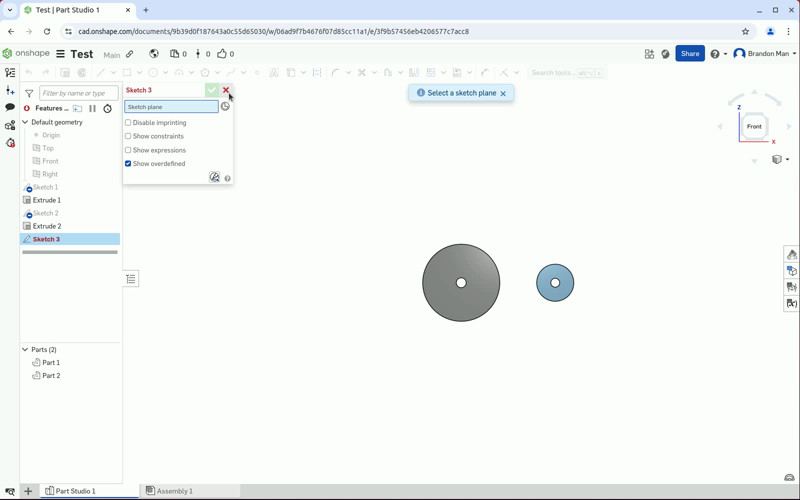
mouse_move(73, 163)
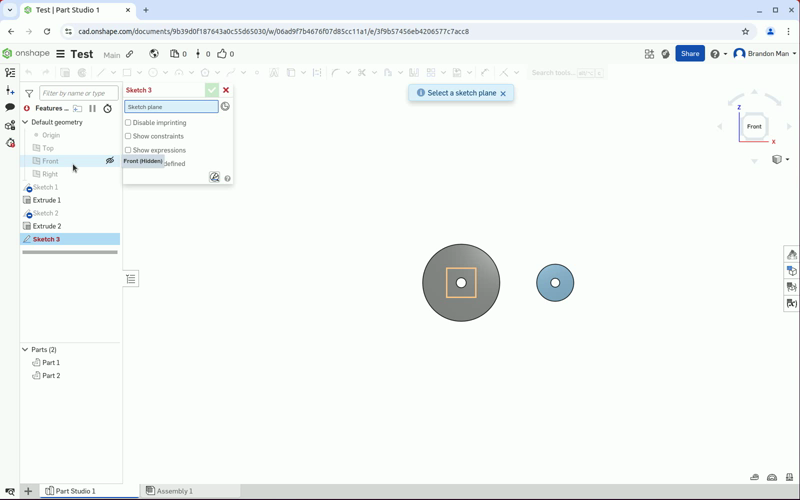
click(73, 163)
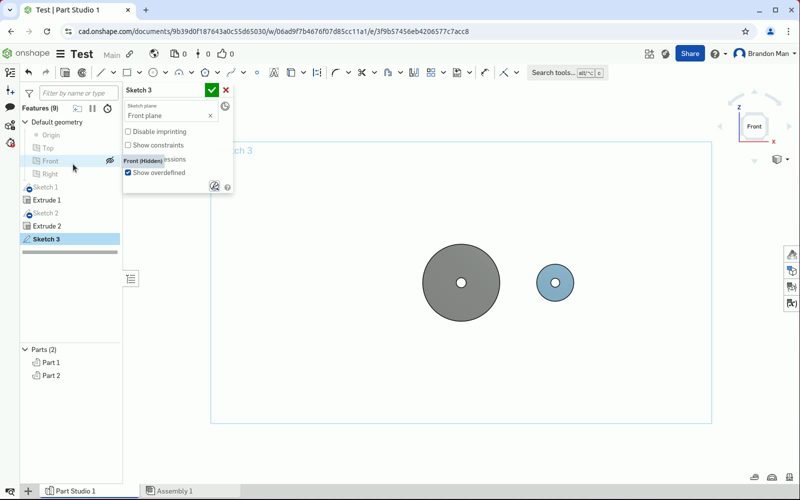
mouse_move(73, 352)
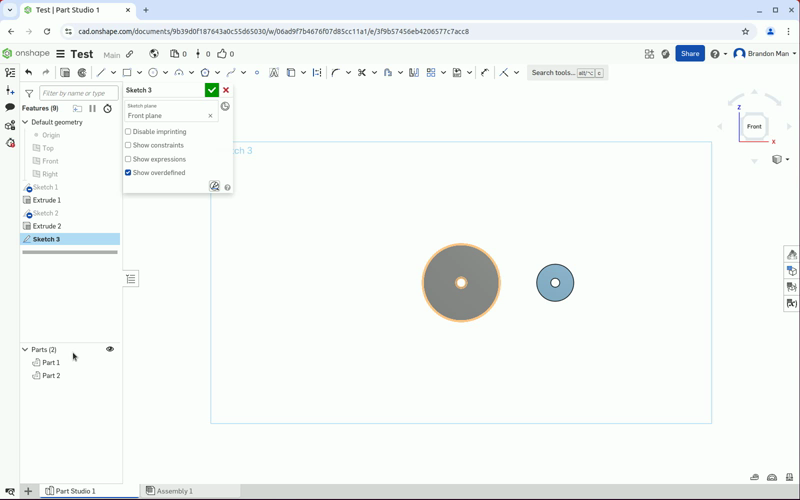
key(y)
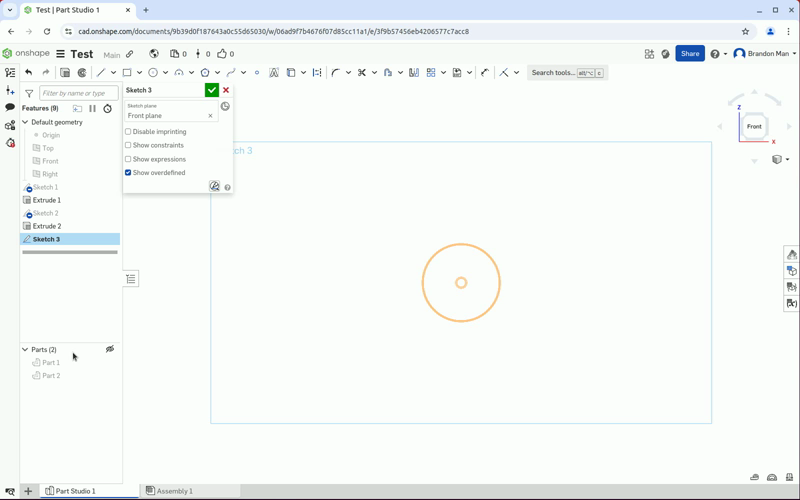
key(l)
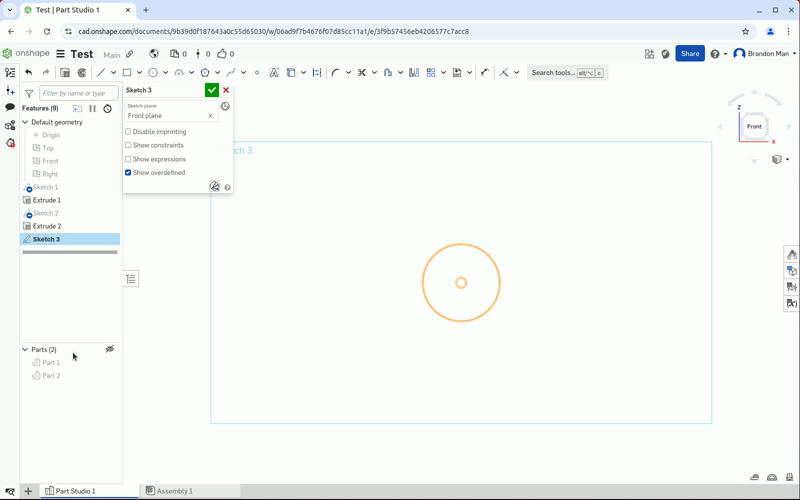
key_down(shift)
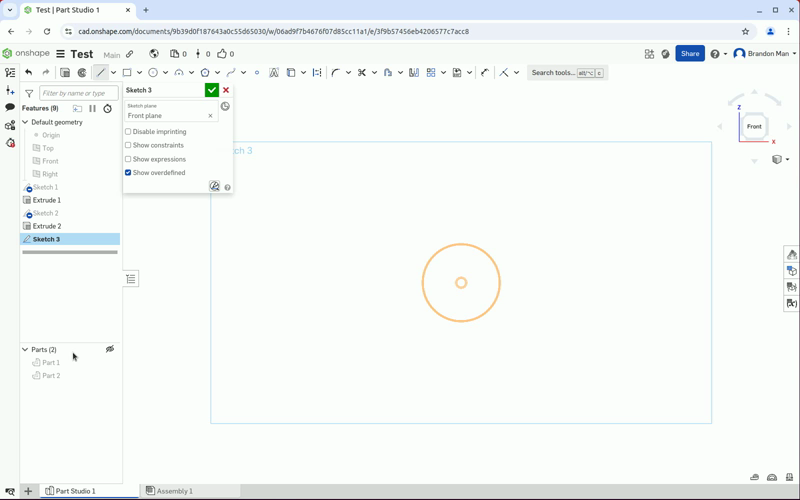
mouse_move(467, 319)
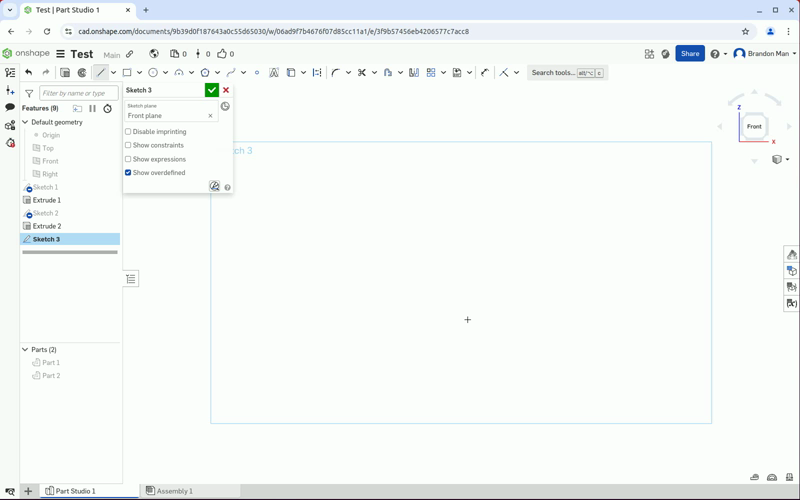
click(467, 319)
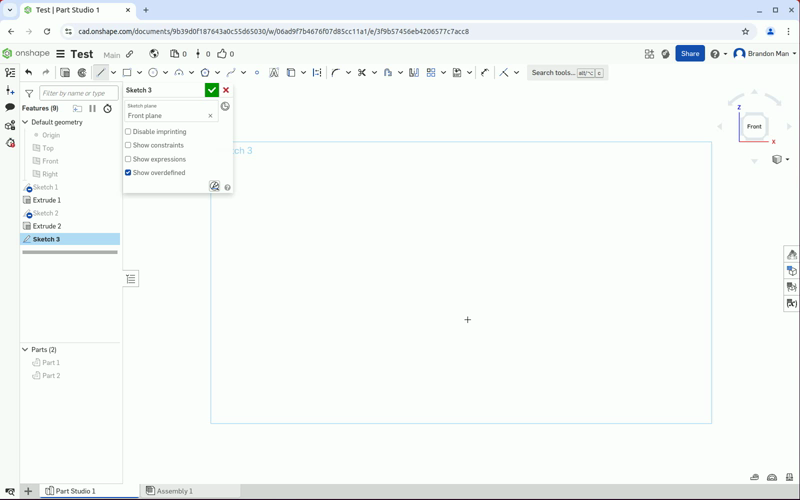
key_up(shift)
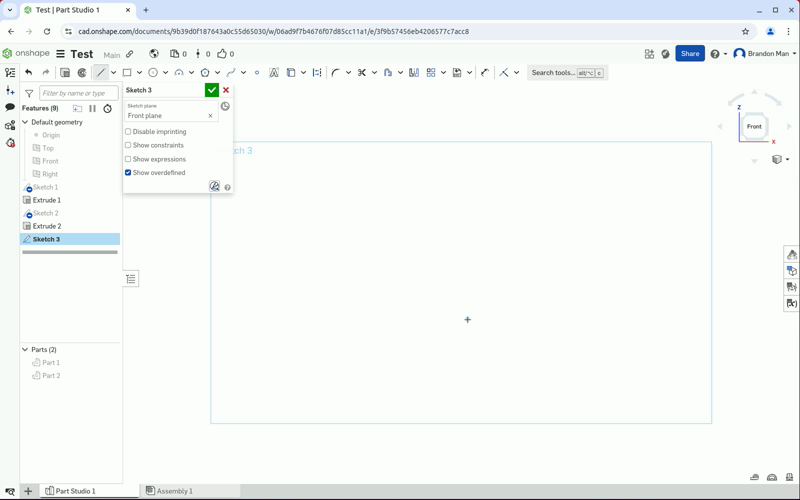
key_down(shift)
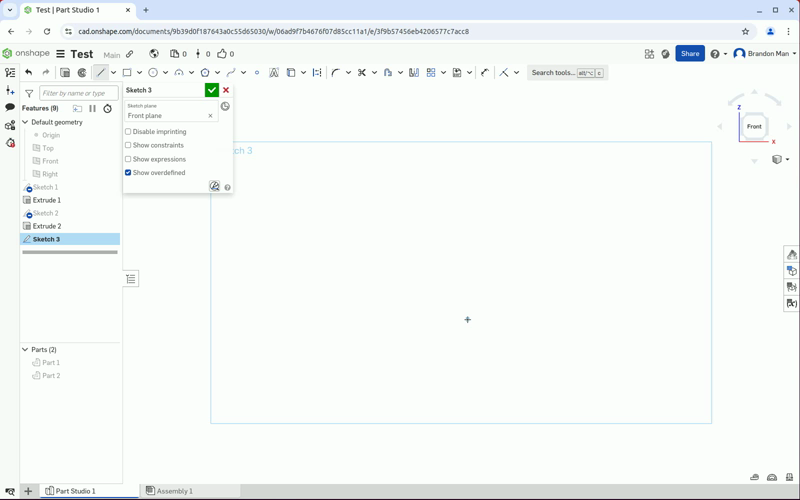
mouse_move(558, 301)
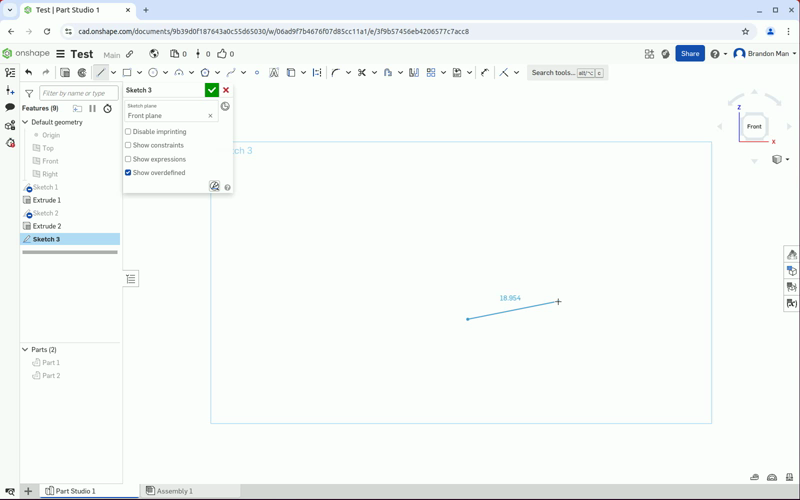
click(558, 301)
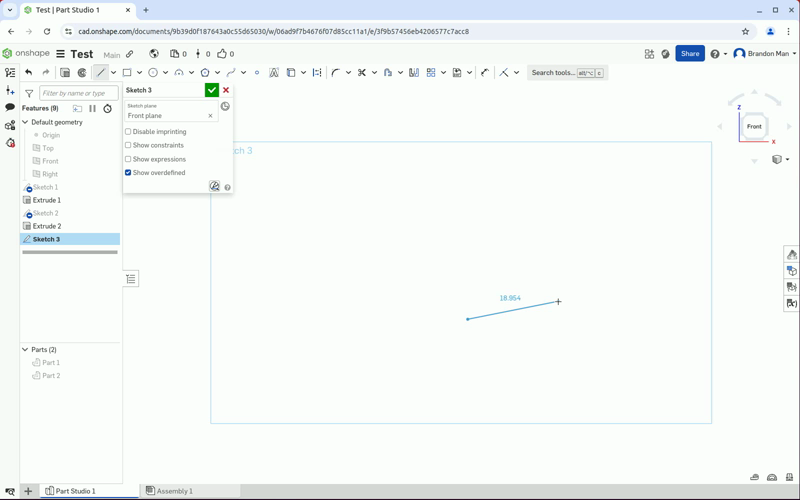
key_up(shift)
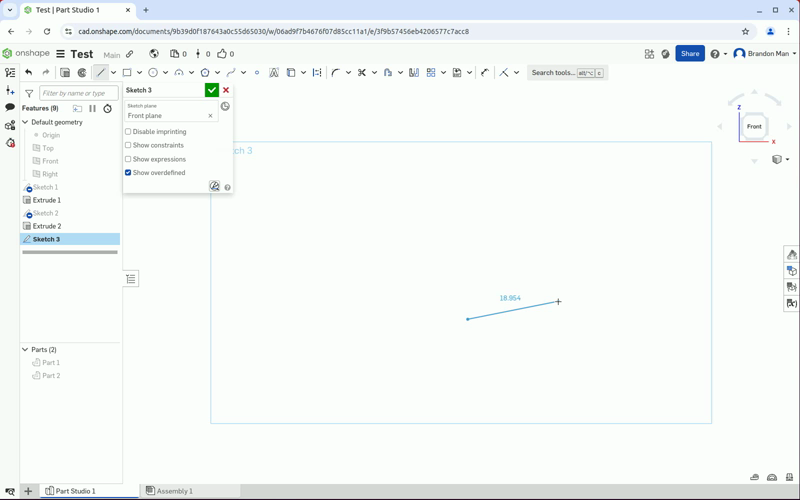
key(esc)
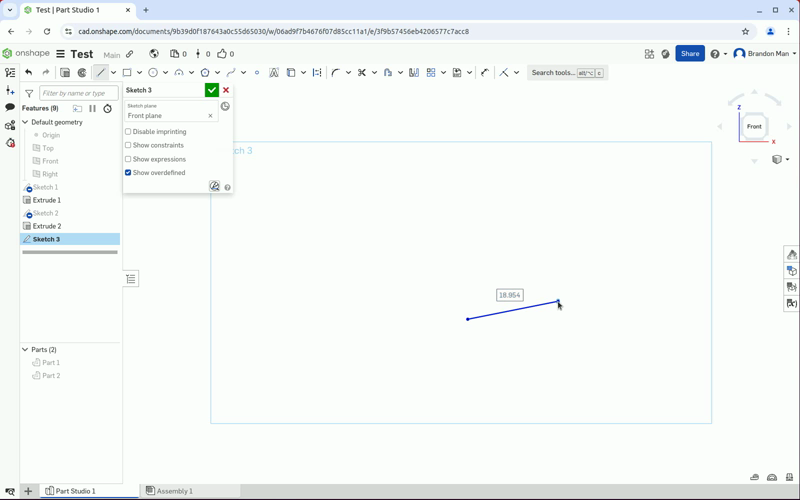
key(a)
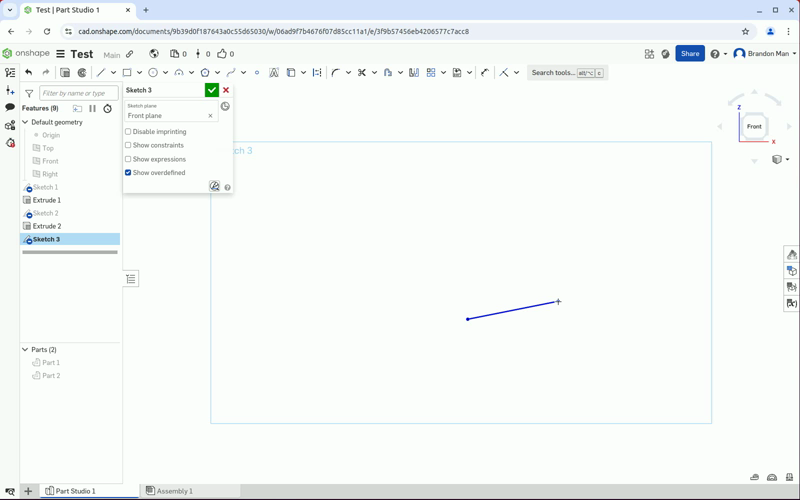
mouse_move(558, 301)
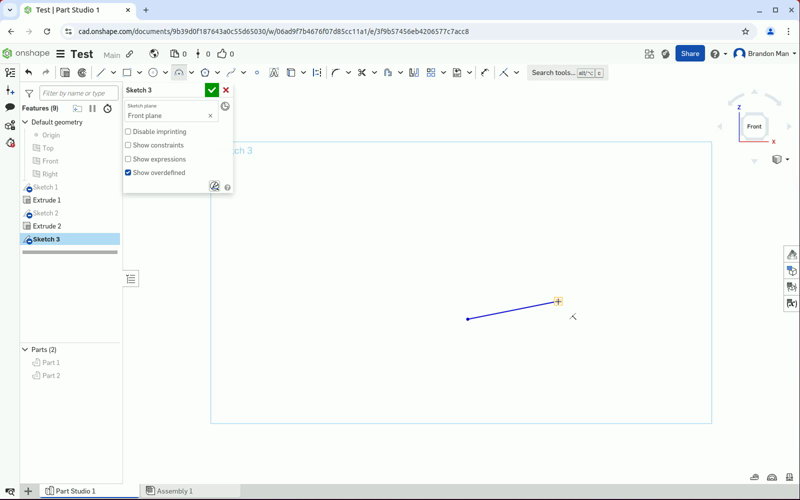
click(558, 301)
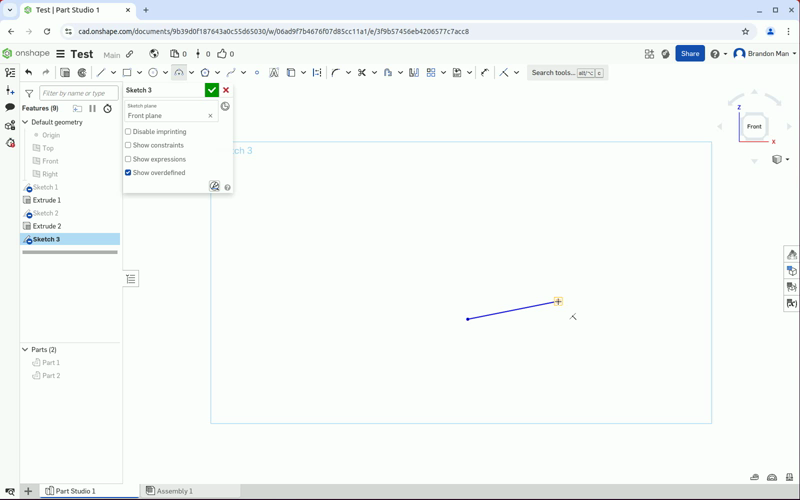
key_down(shift)
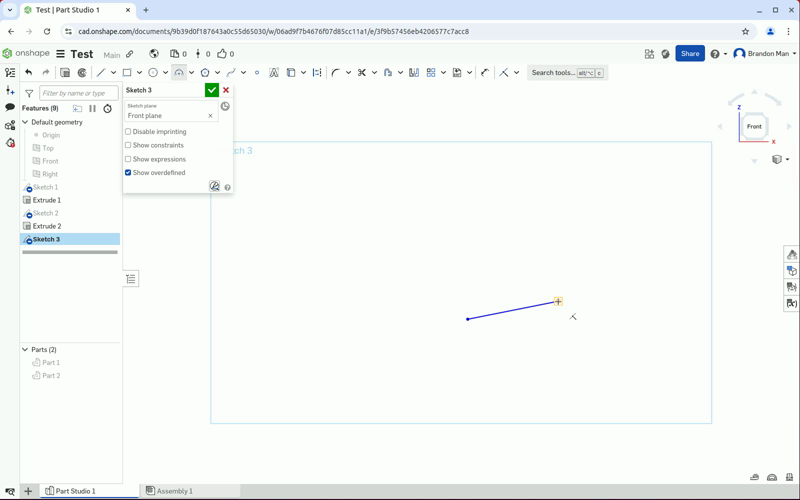
mouse_move(558, 264)
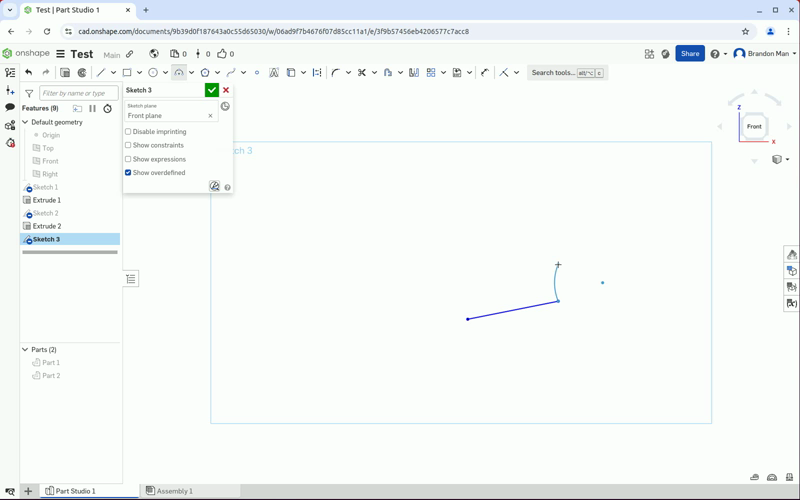
click(558, 264)
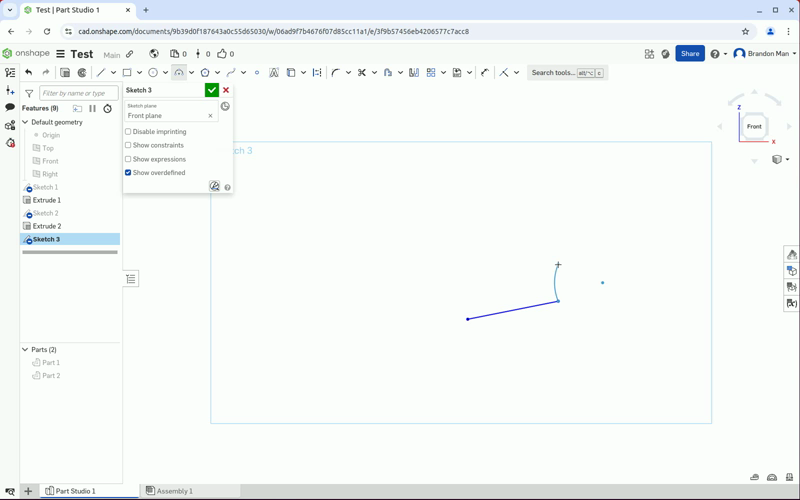
mouse_move(535, 282)
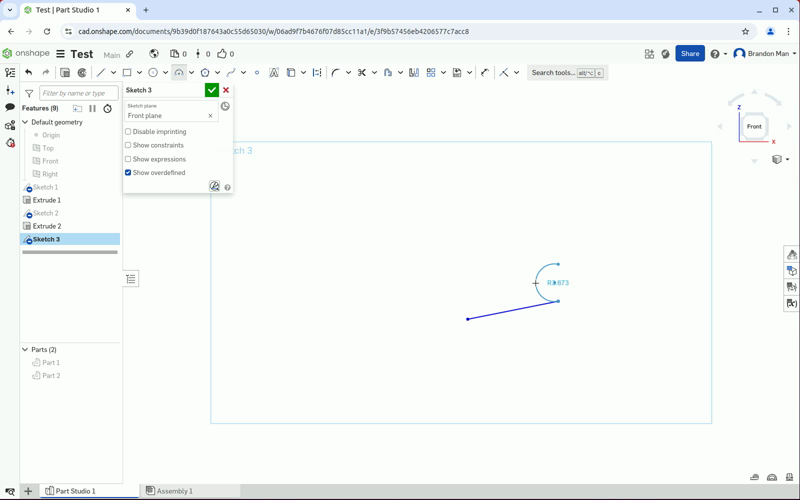
click(535, 282)
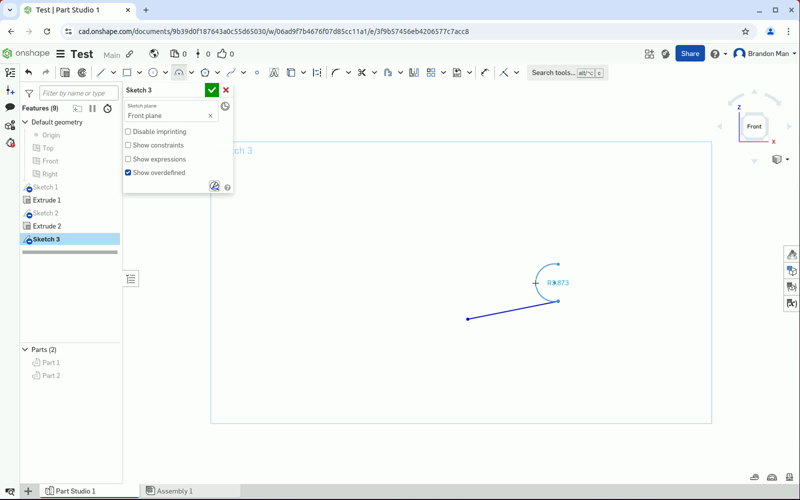
key_up(shift)
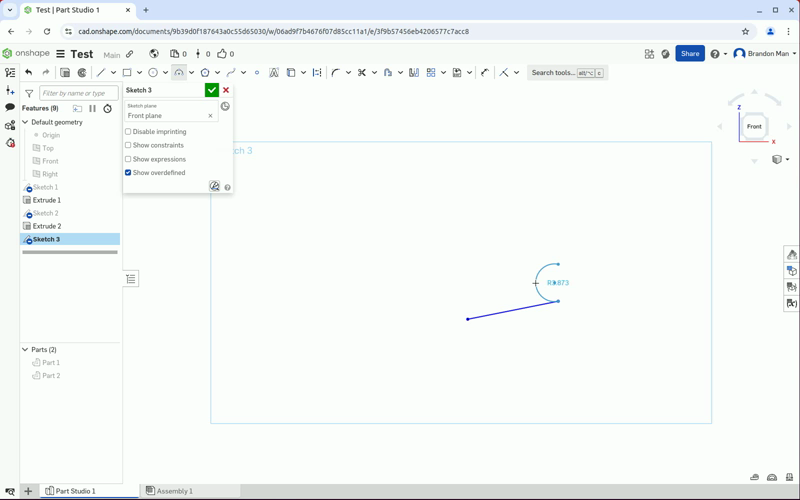
key(esc)
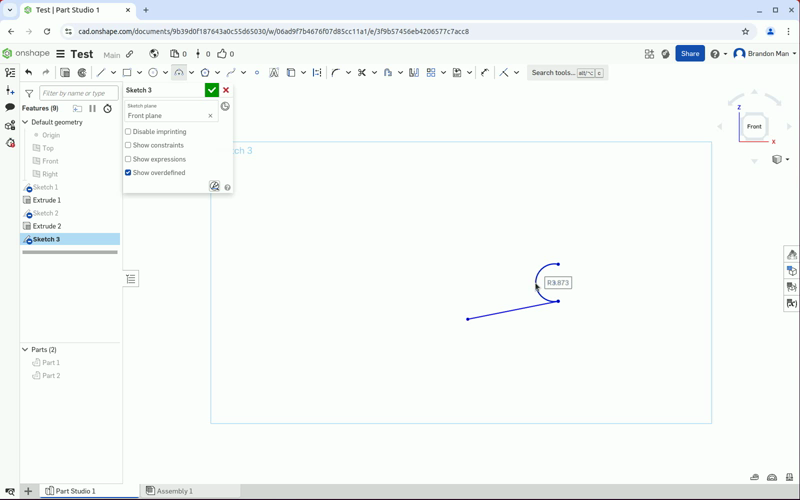
key(l)
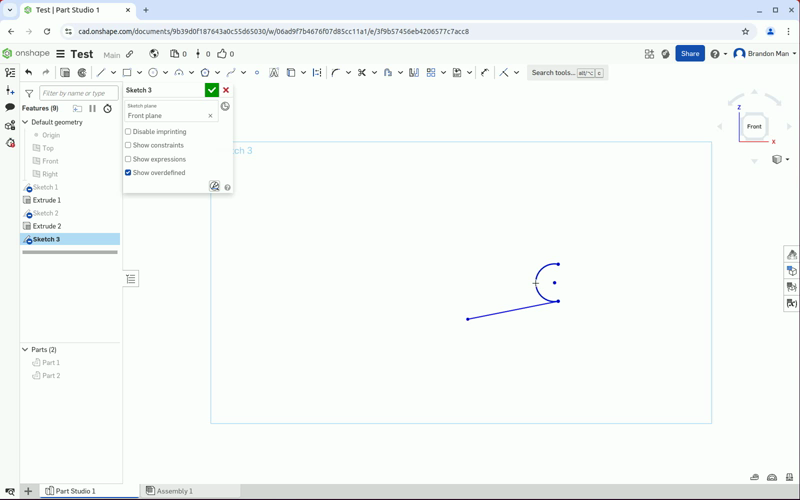
mouse_move(558, 264)
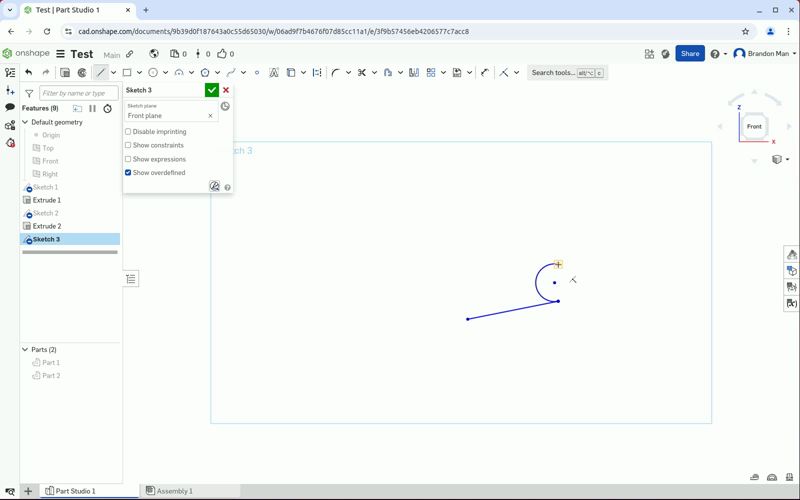
click(558, 264)
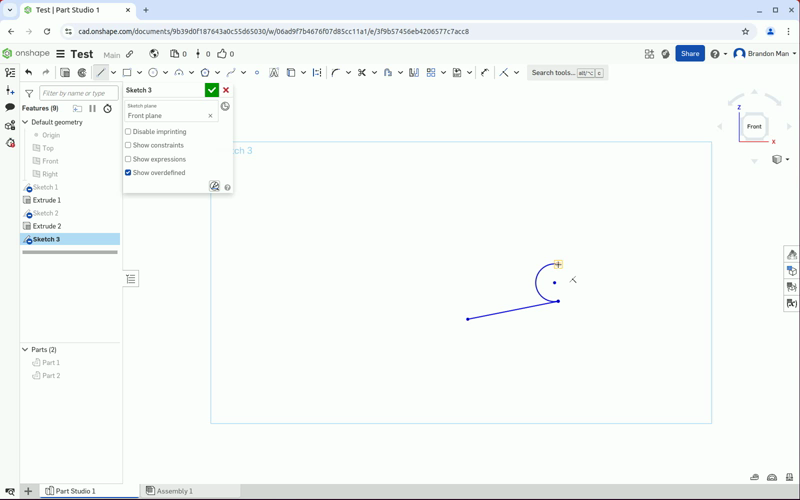
key_down(shift)
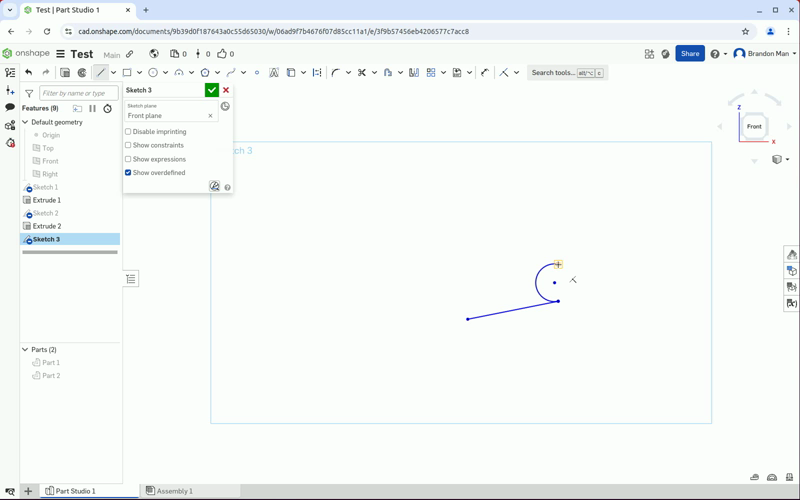
mouse_move(467, 244)
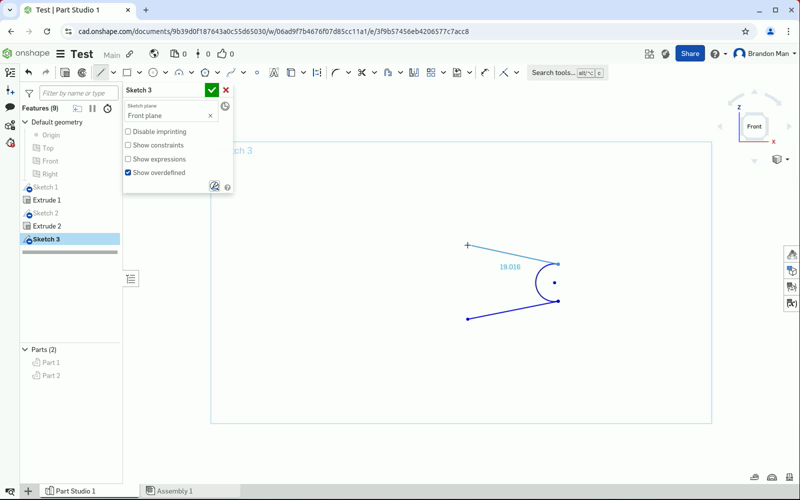
click(467, 244)
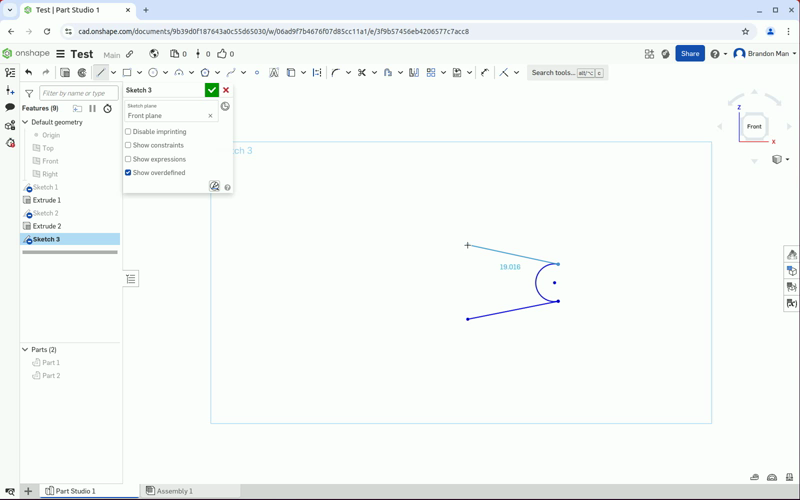
key_up(shift)
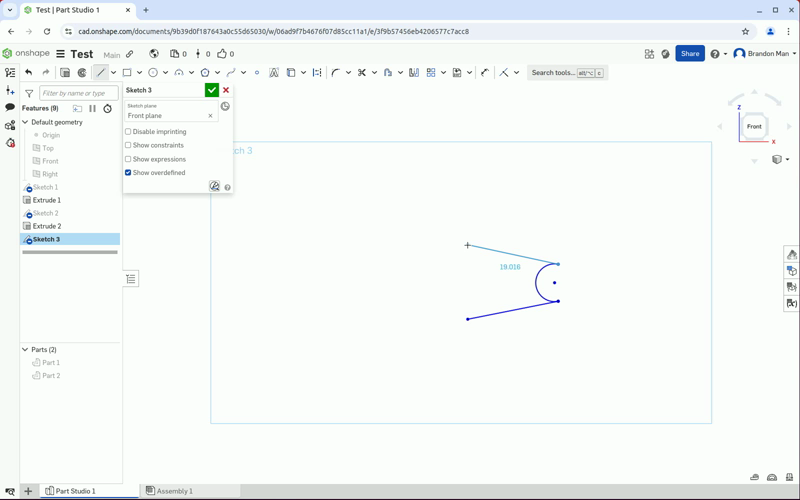
key(esc)
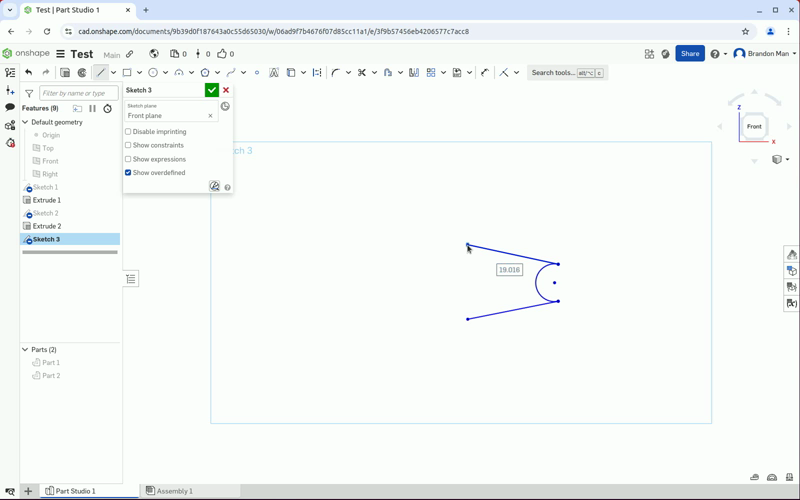
key(a)
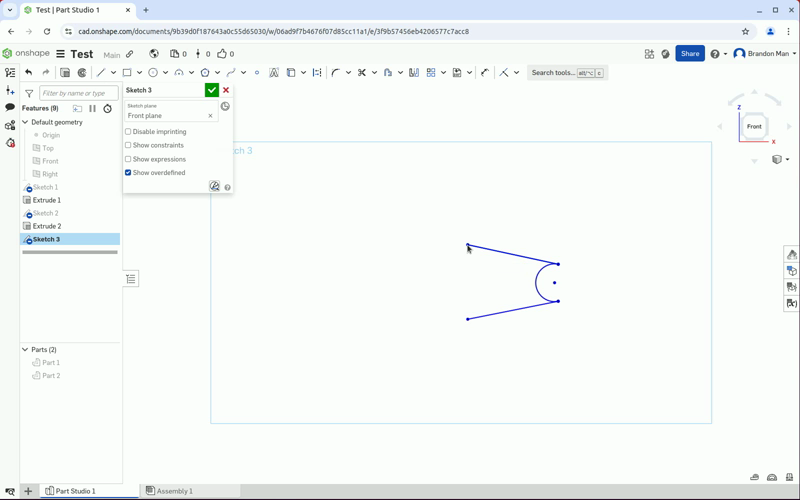
mouse_move(467, 244)
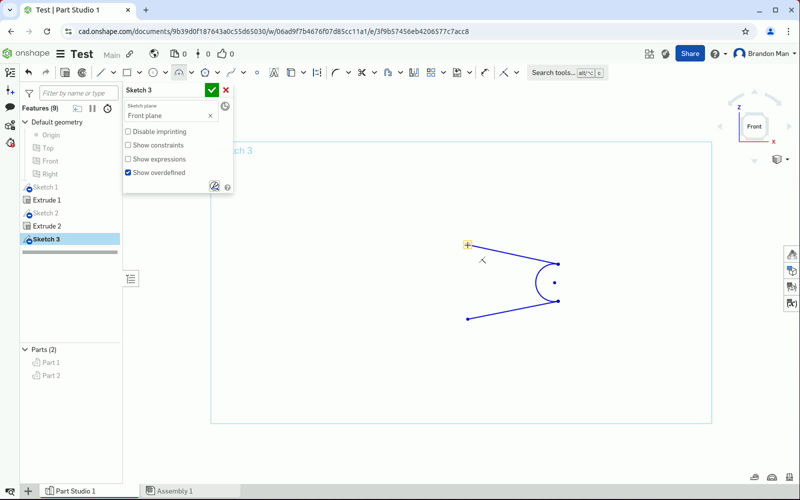
click(467, 244)
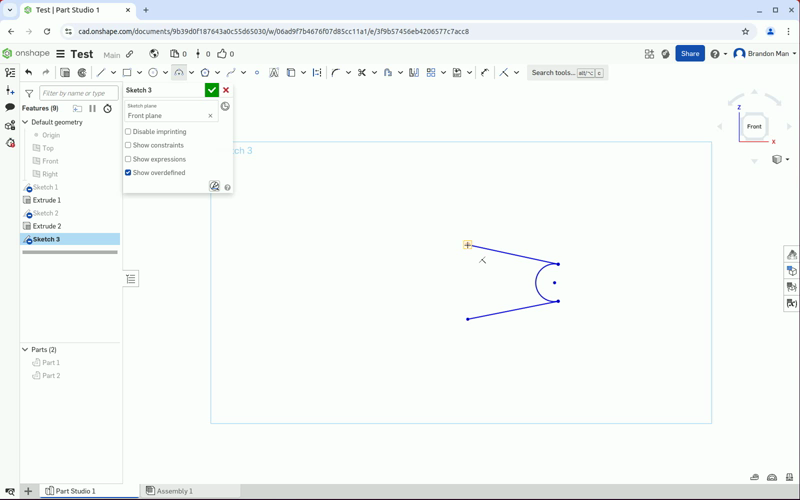
mouse_move(467, 319)
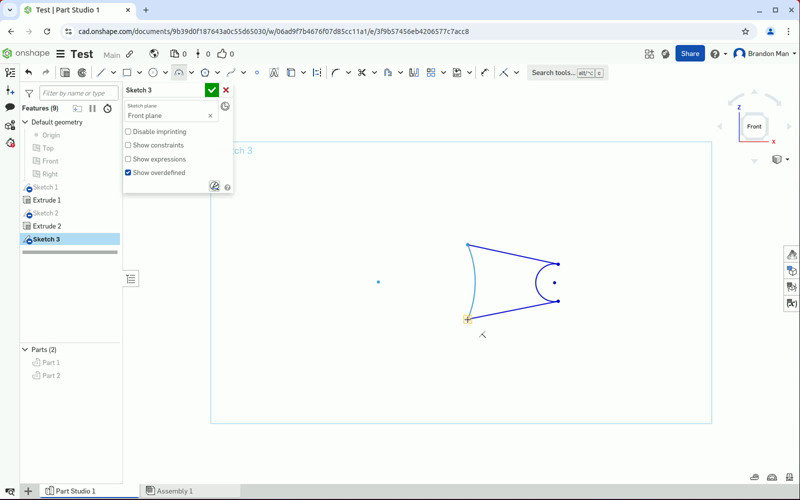
click(467, 319)
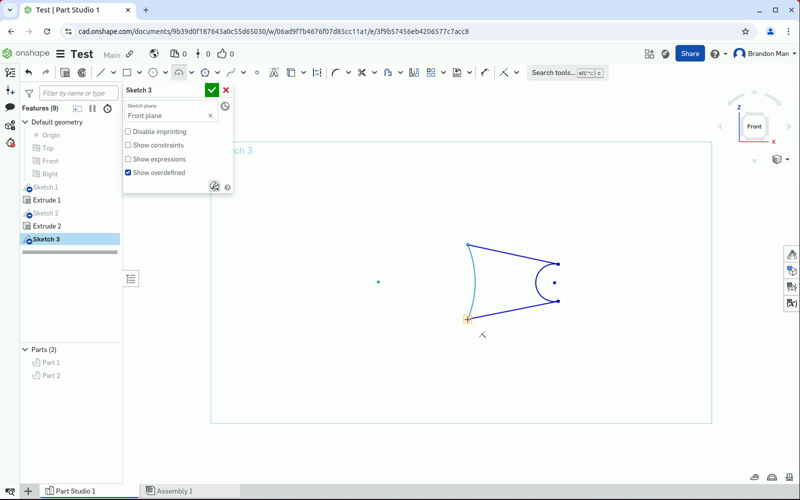
key_down(shift)
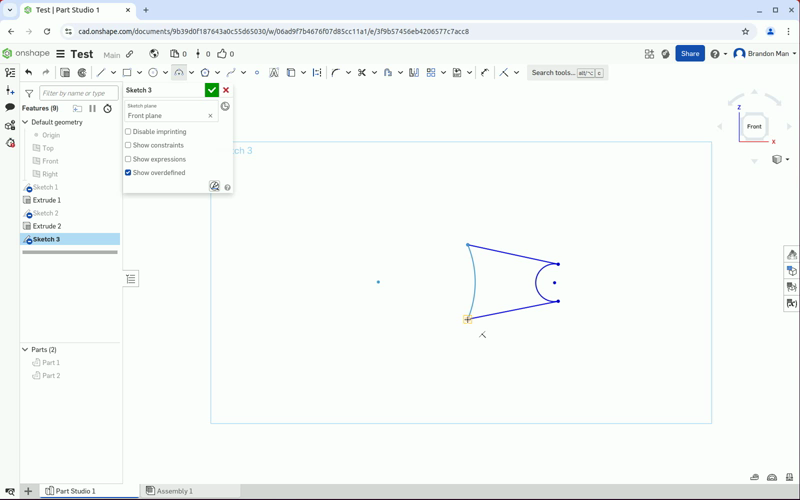
mouse_move(498, 282)
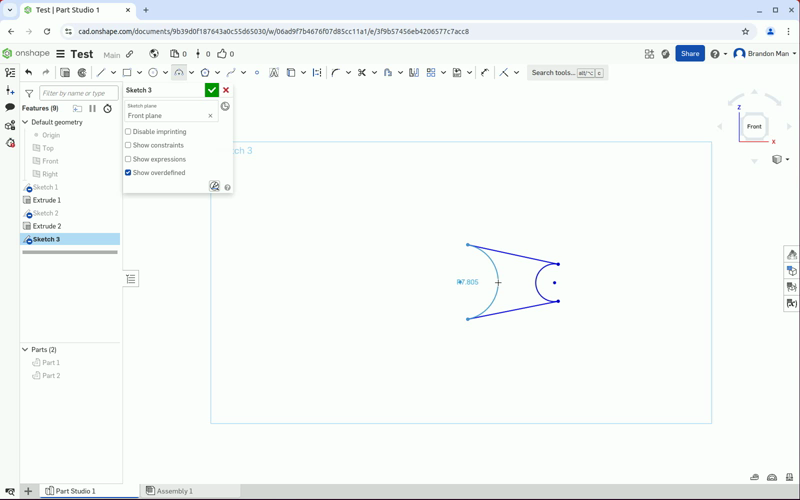
click(498, 282)
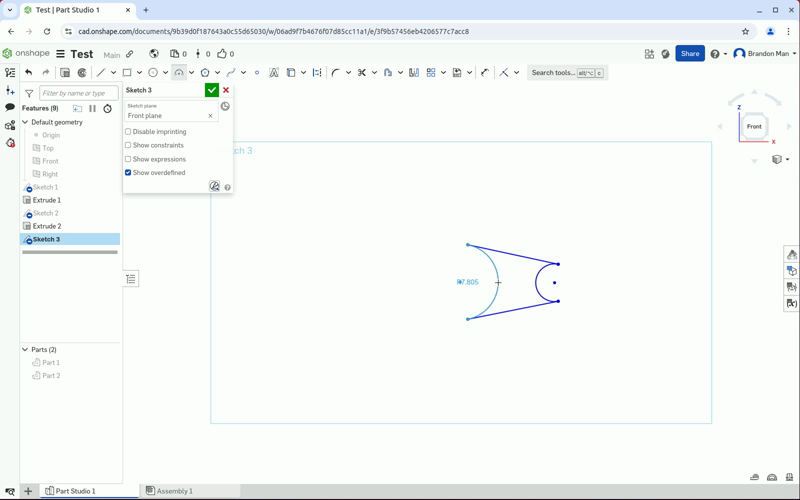
key_up(shift)
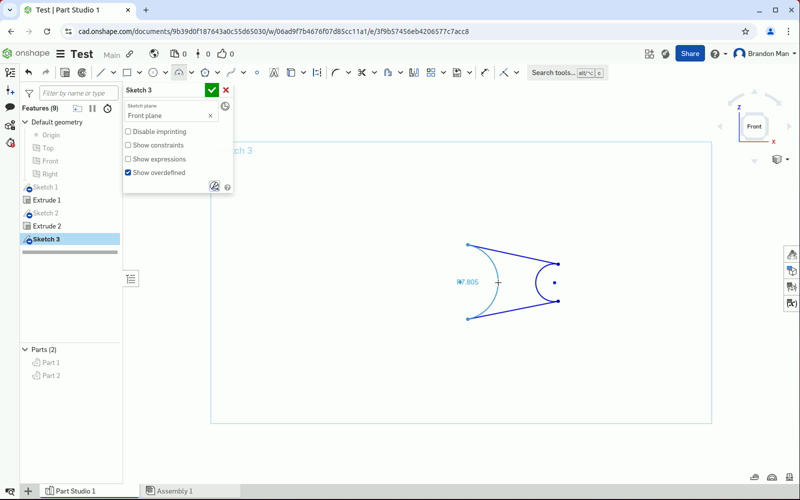
key(esc)
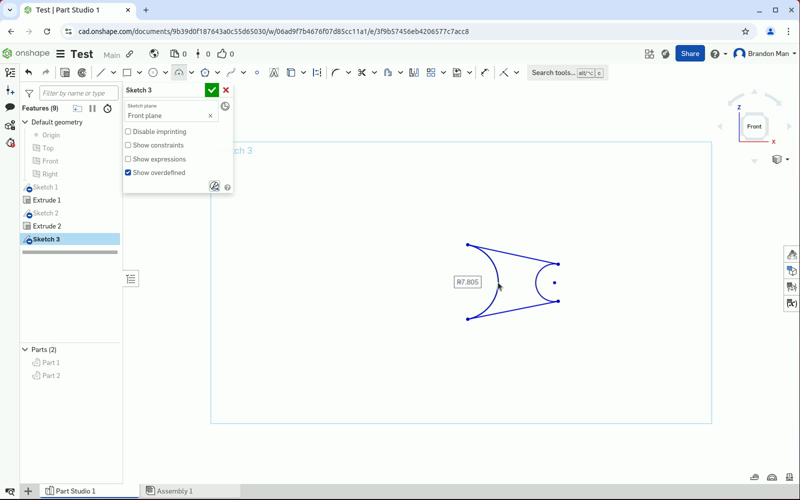
mouse_move(503, 256)
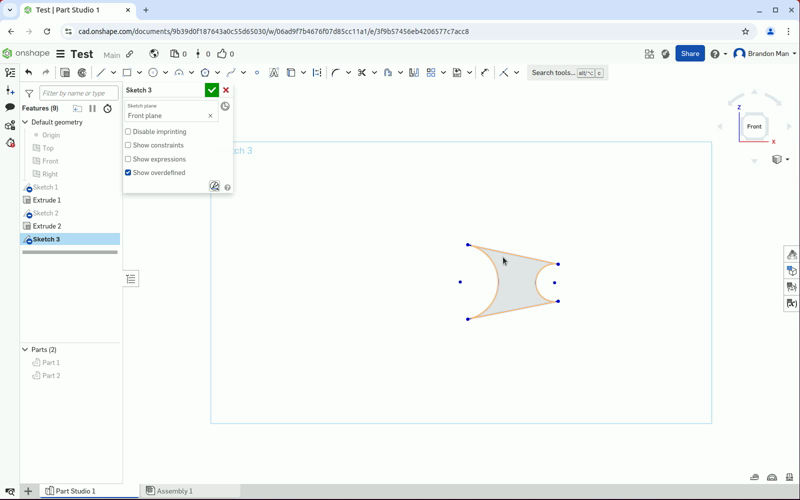
click(503, 256)
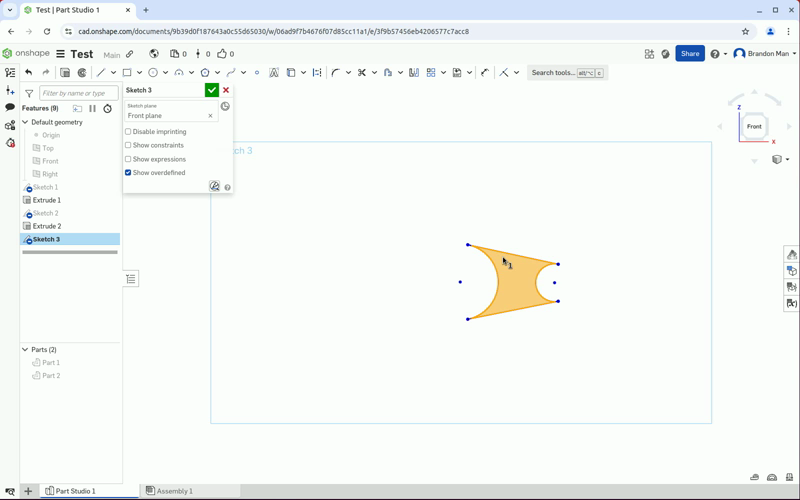
mouse_move(73, 352)
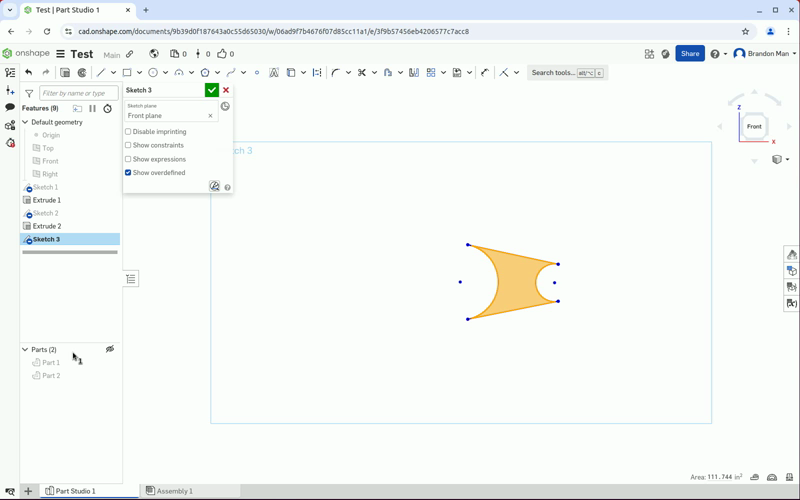
key(shift+y)
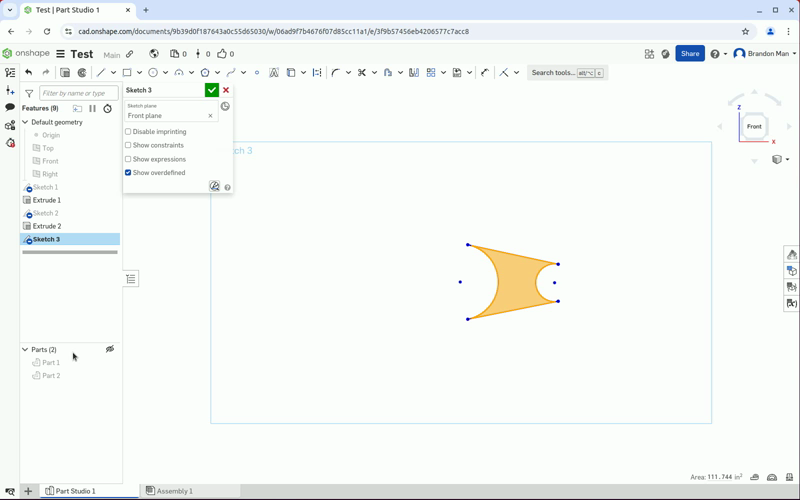
key(shift+e)
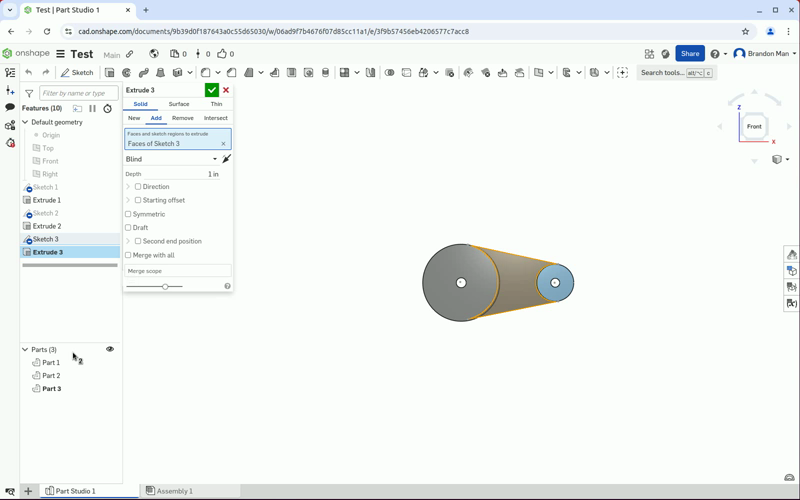
mouse_move(143, 106)
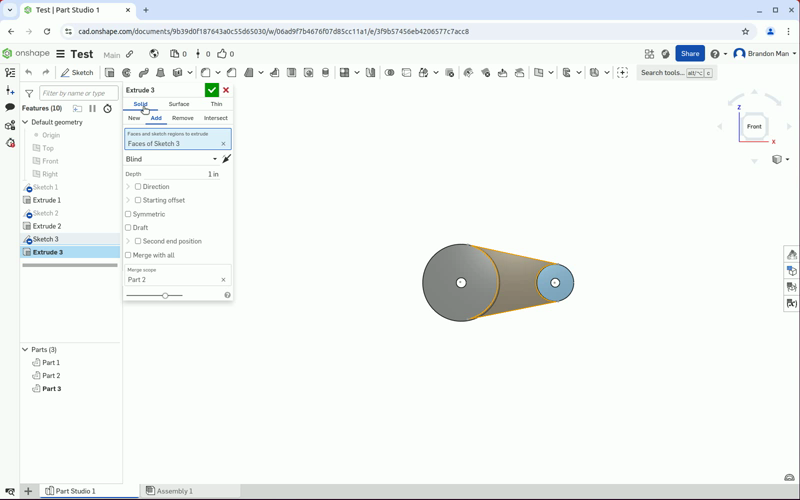
click(143, 106)
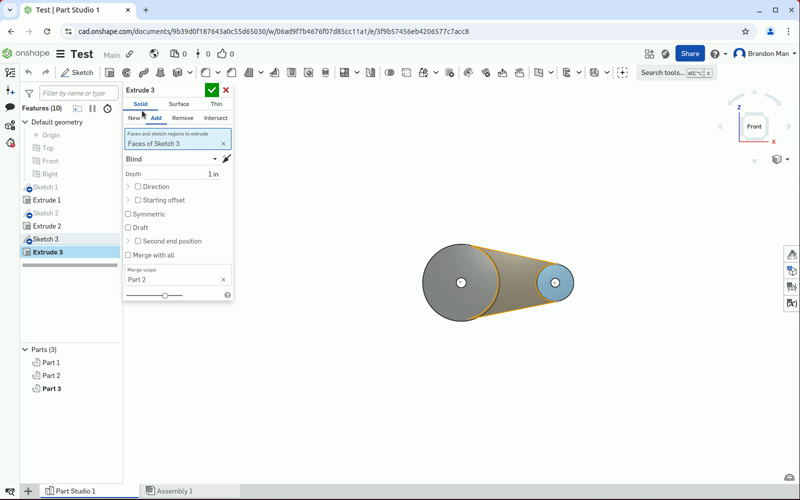
mouse_move(137, 120)
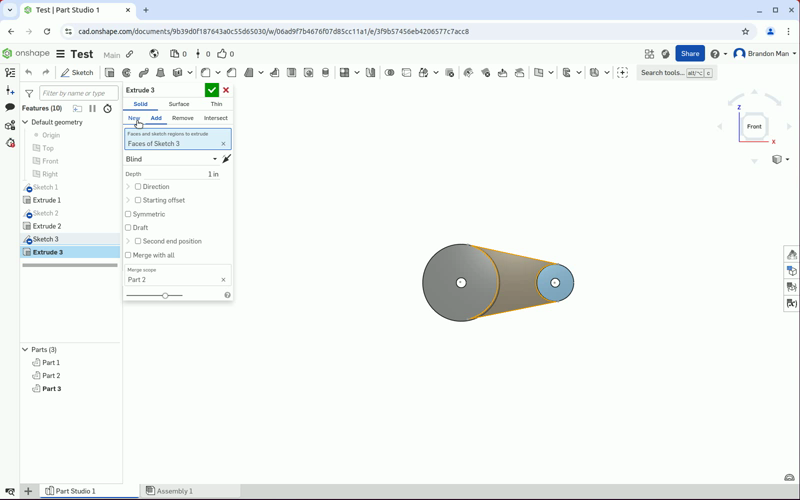
click(137, 120)
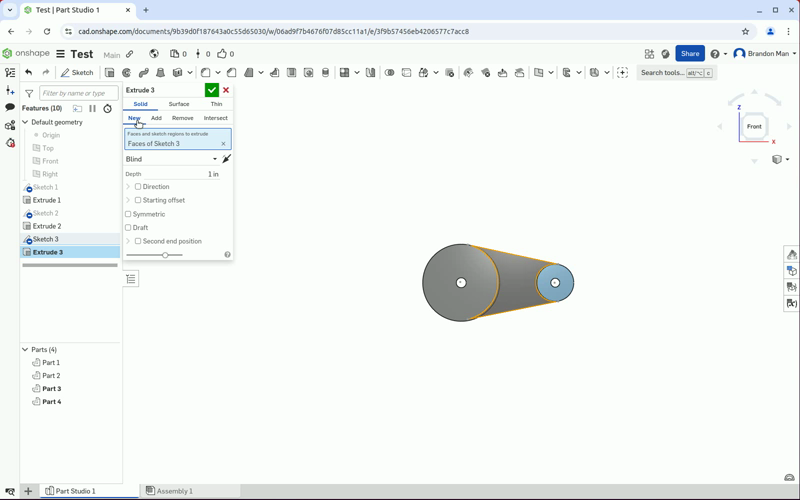
key(tab, 4)
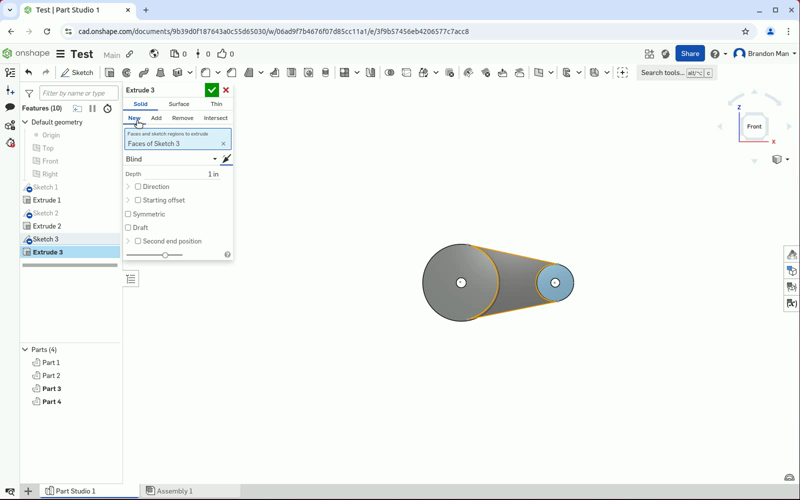
text(0.722)
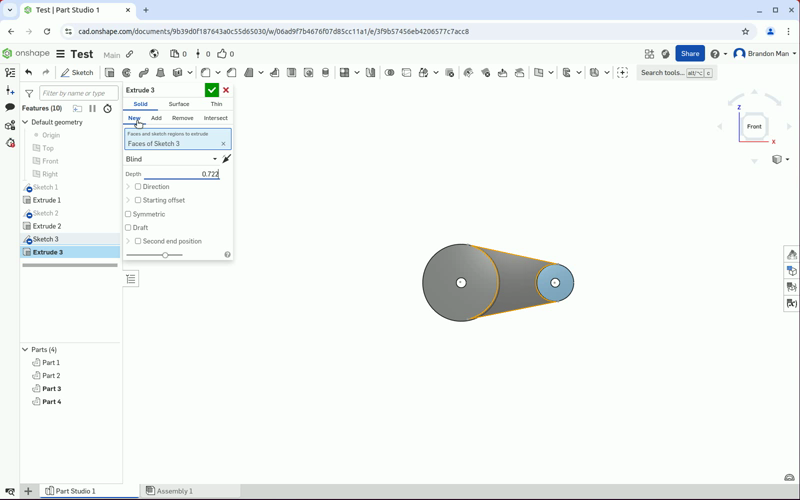
key(enter)
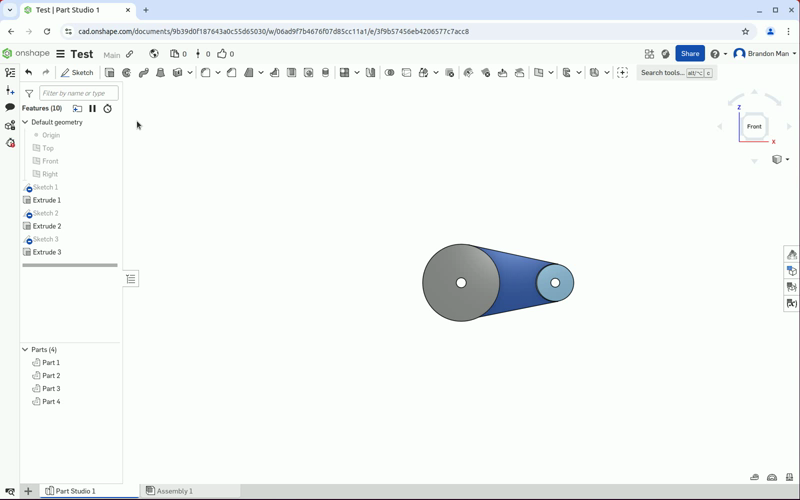
key(shift+h)
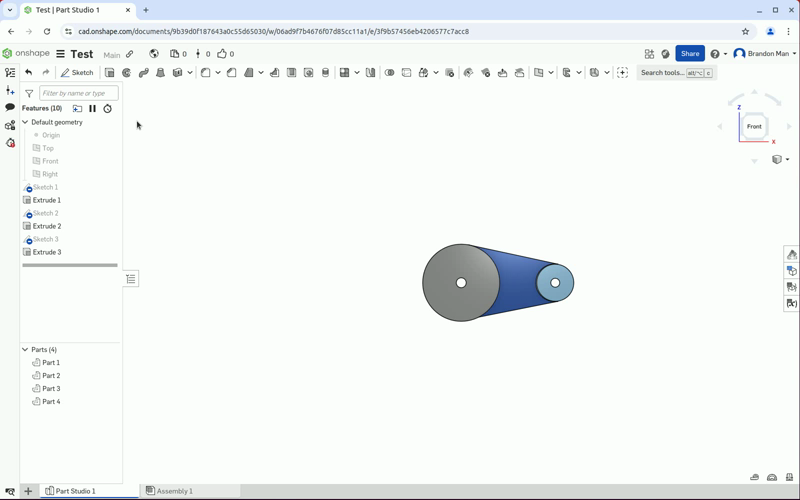
key(shift+h)
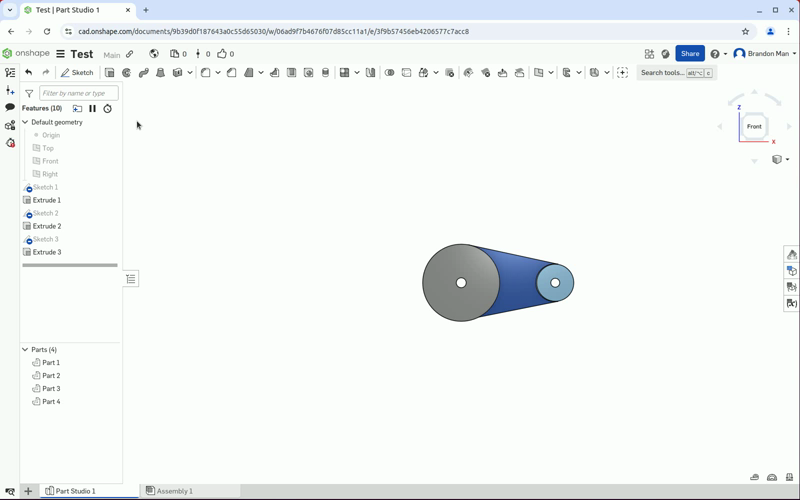
mouse_move(73, 189)
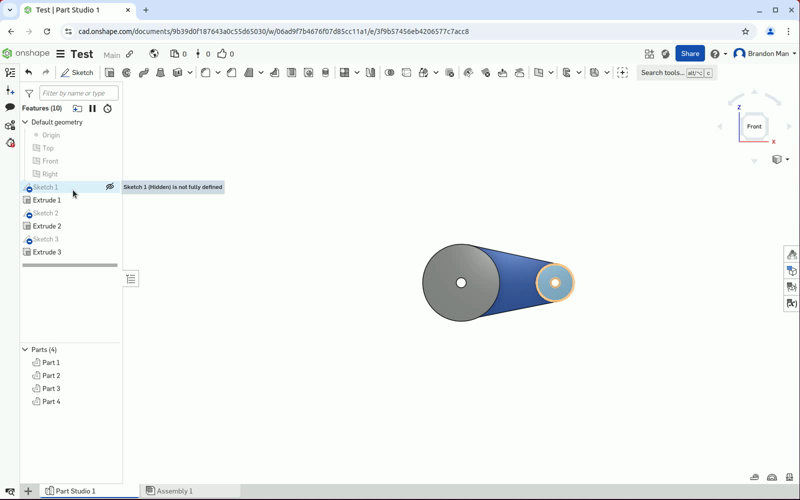
click(73, 189)
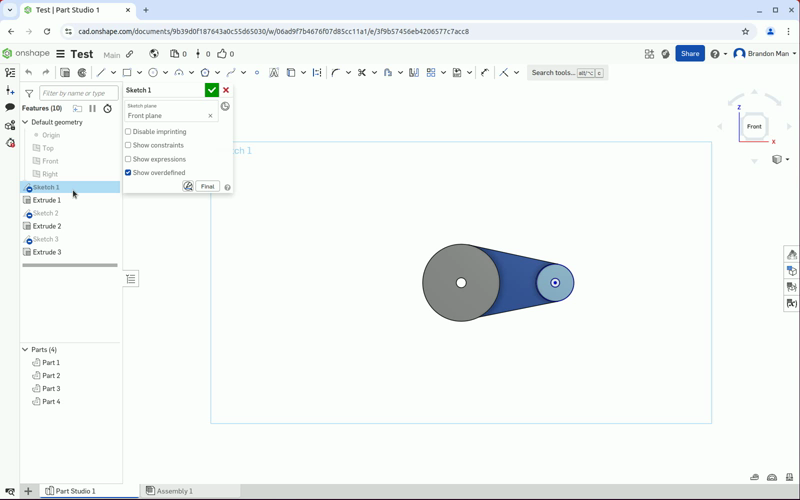
mouse_move(229, 92)
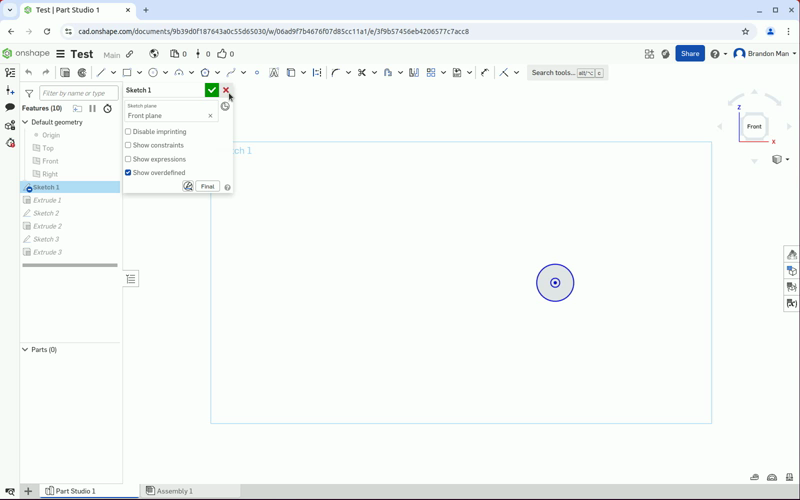
click(229, 92)
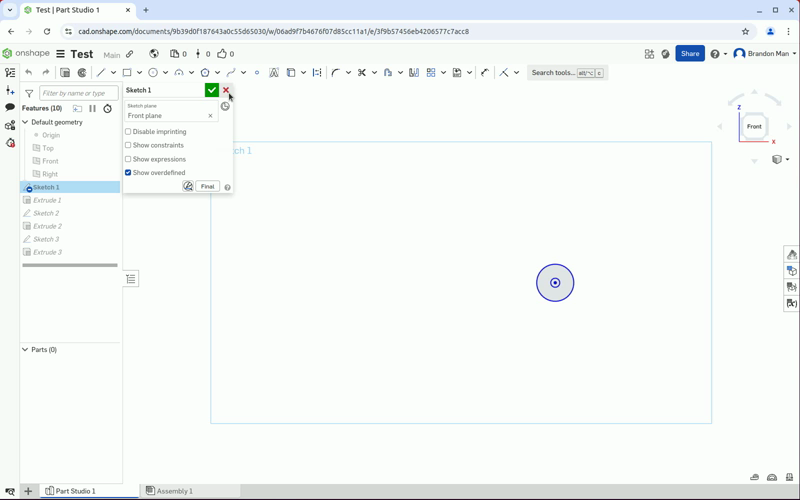
key(shift+s)
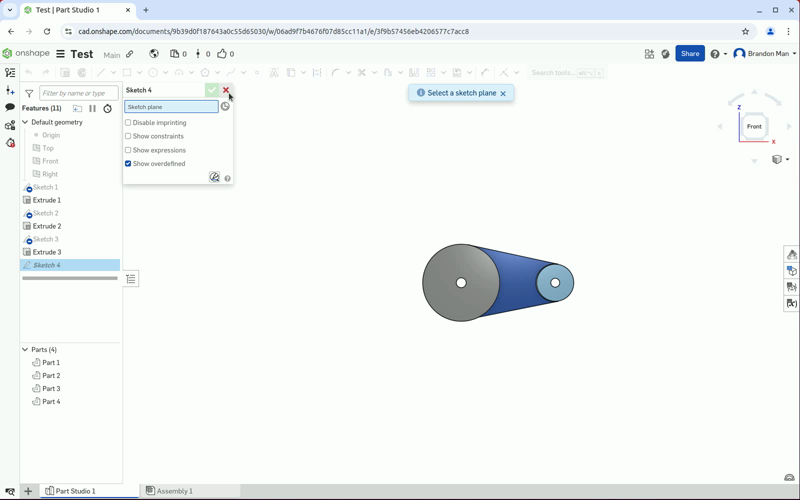
mouse_move(73, 163)
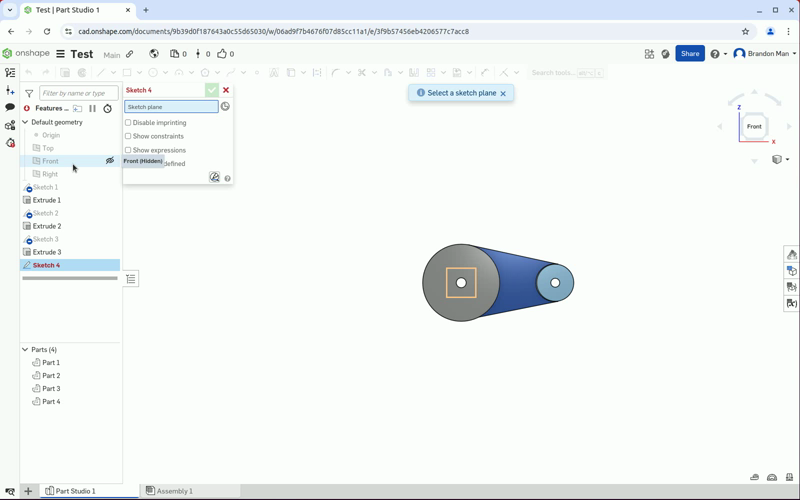
click(73, 163)
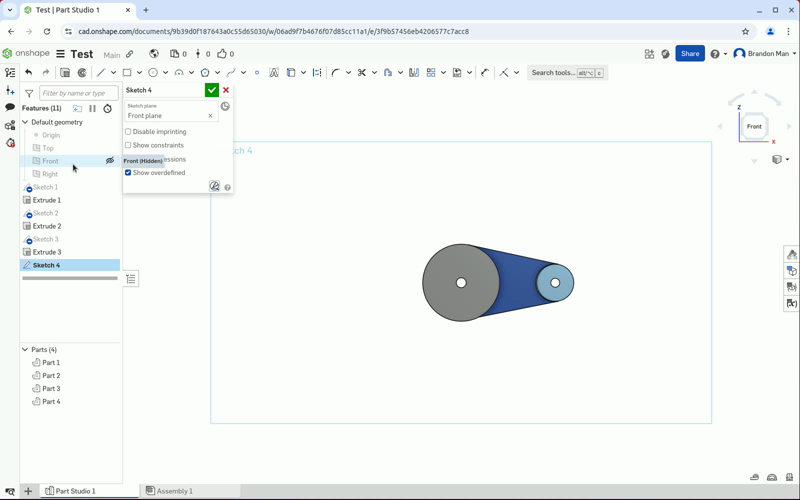
mouse_move(73, 352)
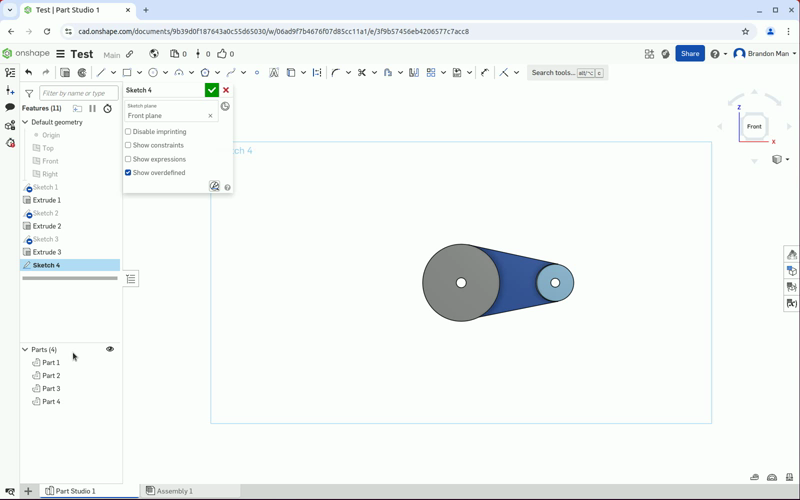
key(y)
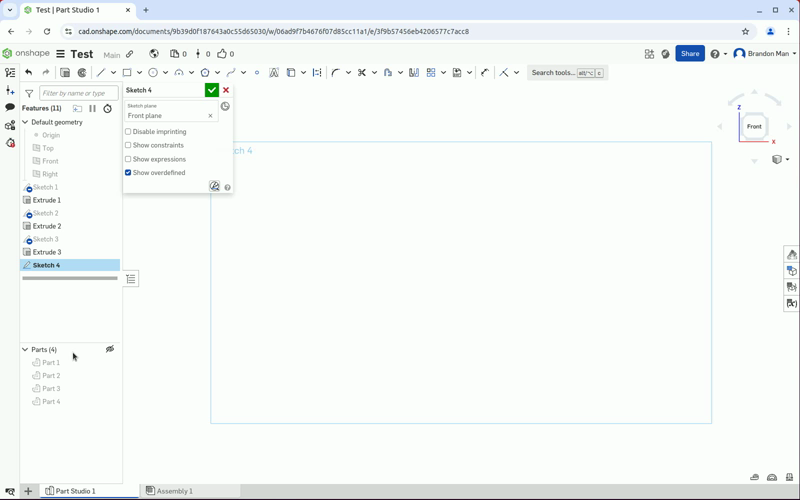
key(c)
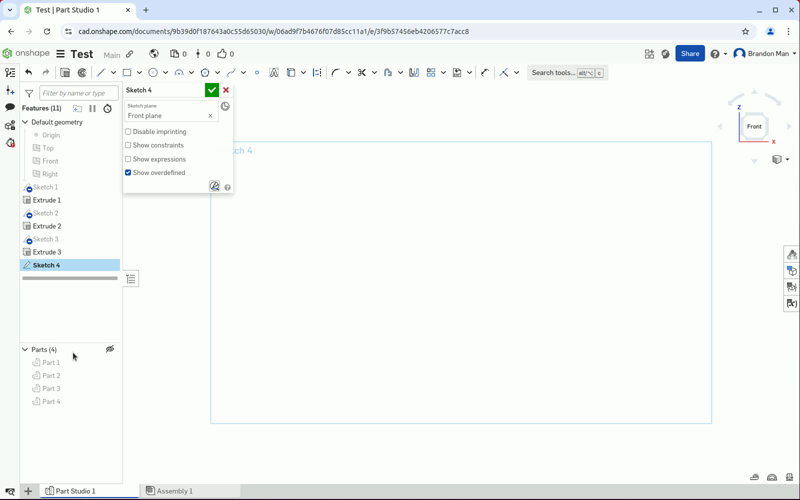
key_down(shift)
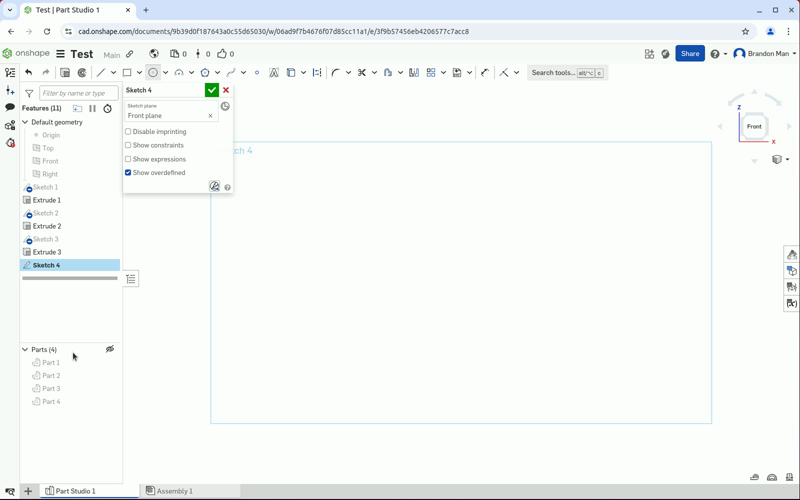
mouse_move(461, 282)
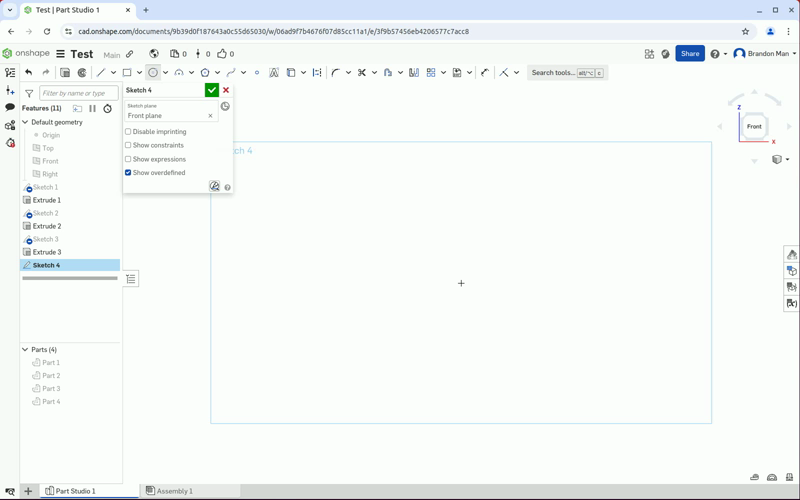
click(461, 282)
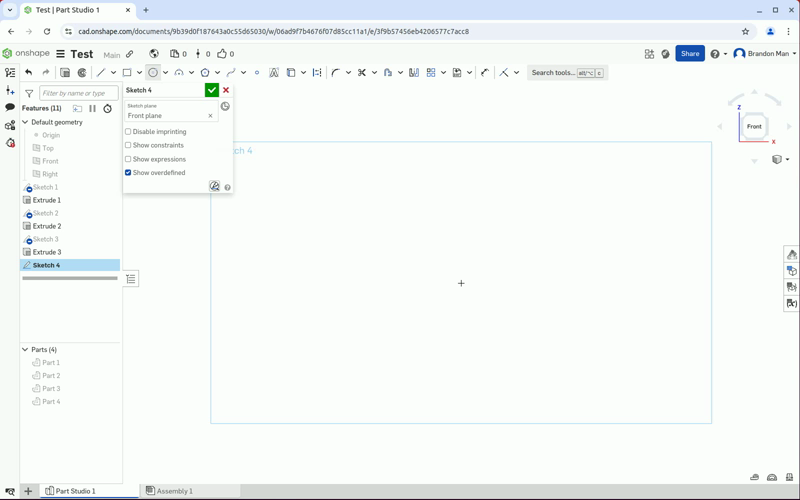
key_up(shift)
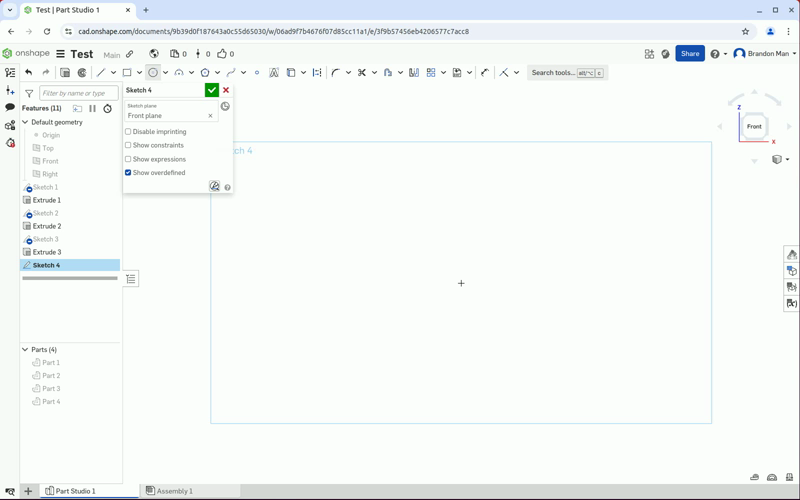
mouse_move(466, 282)
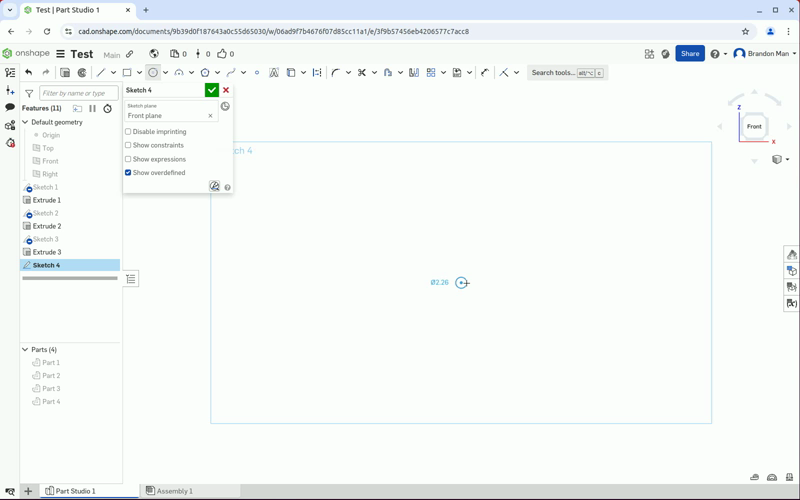
click(466, 282)
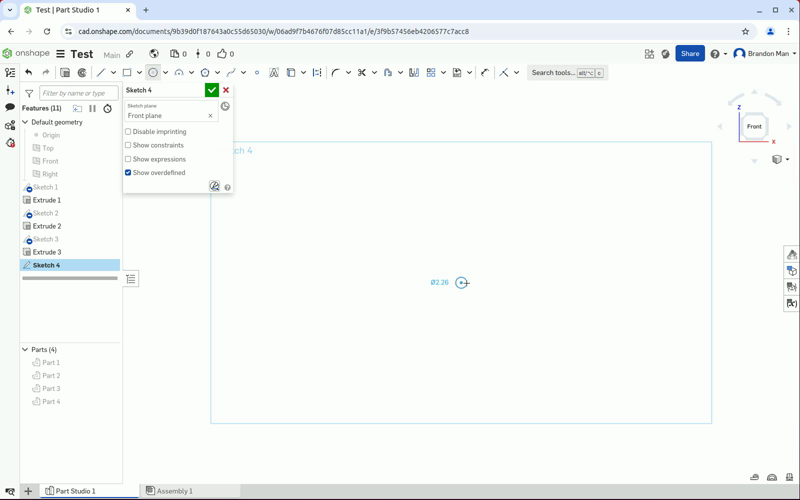
key(esc)
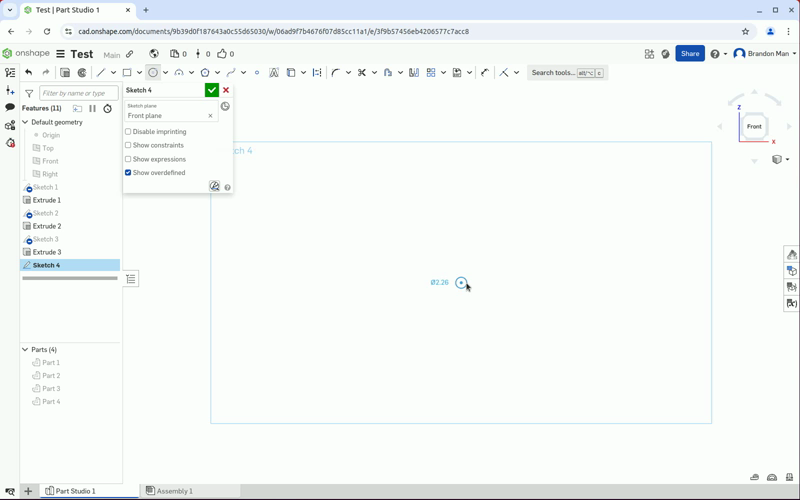
mouse_move(464, 284)
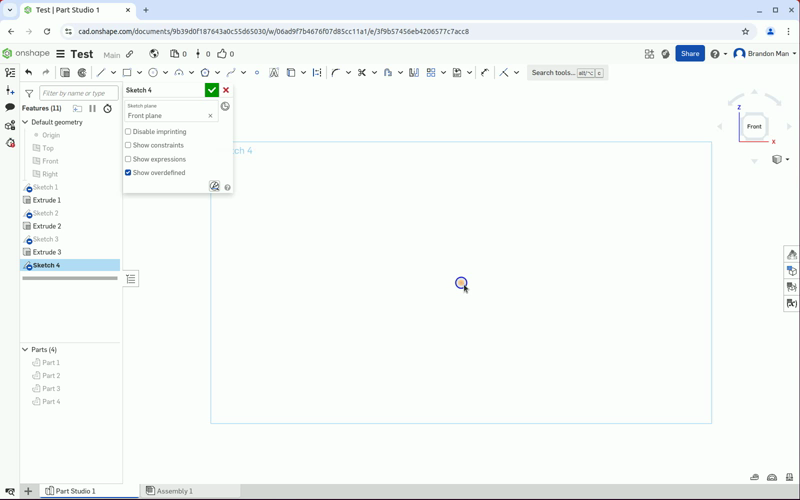
scroll(6)
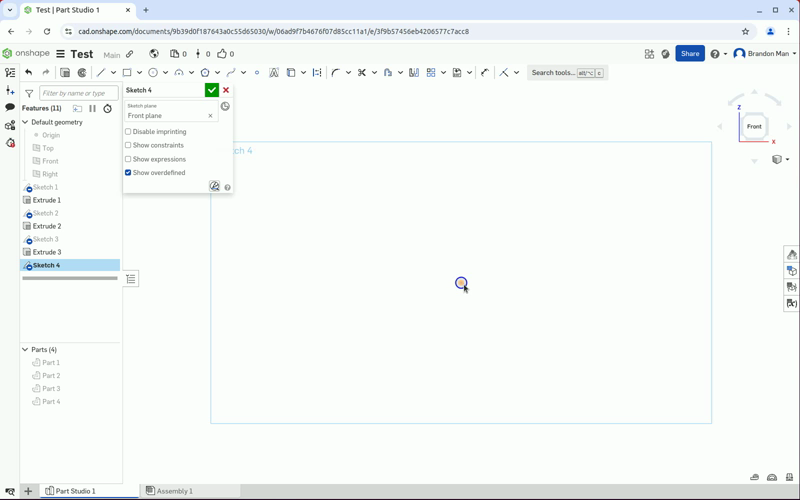
scroll(6)
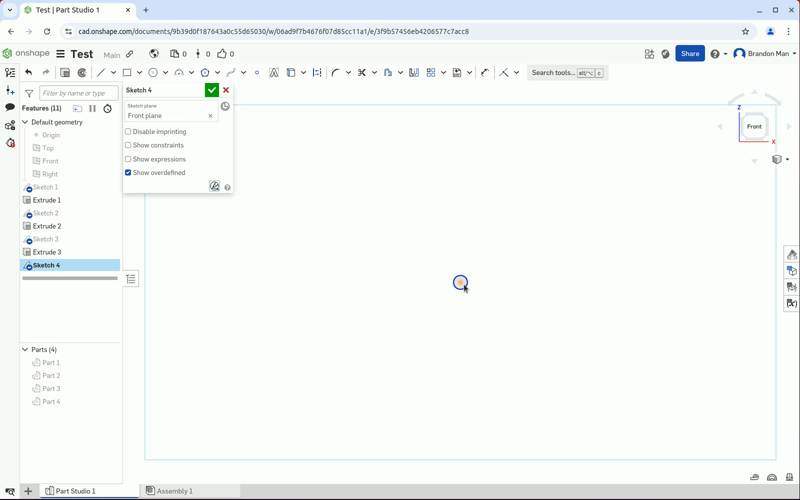
scroll(6)
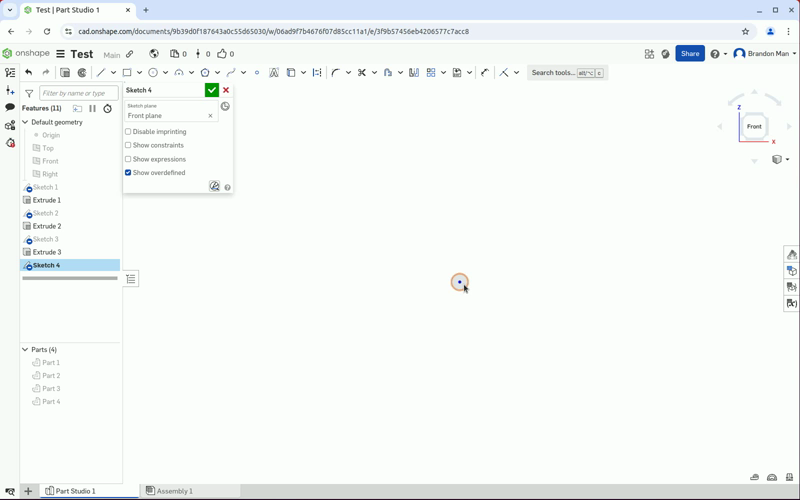
scroll(6)
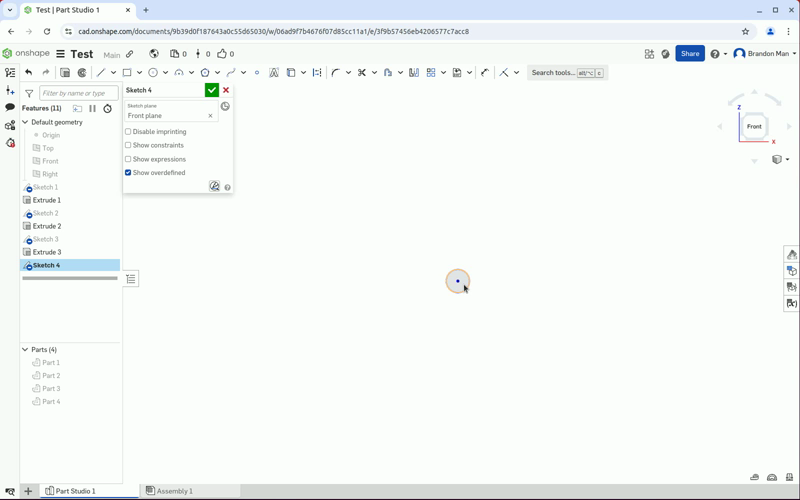
scroll(6)
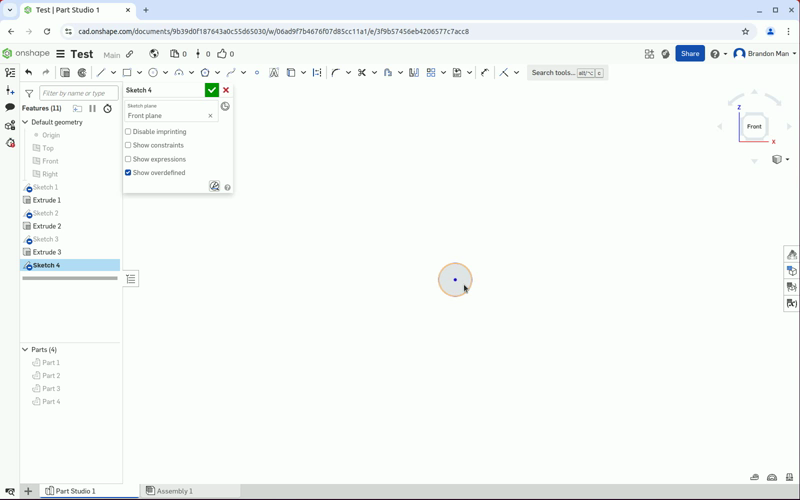
scroll(6)
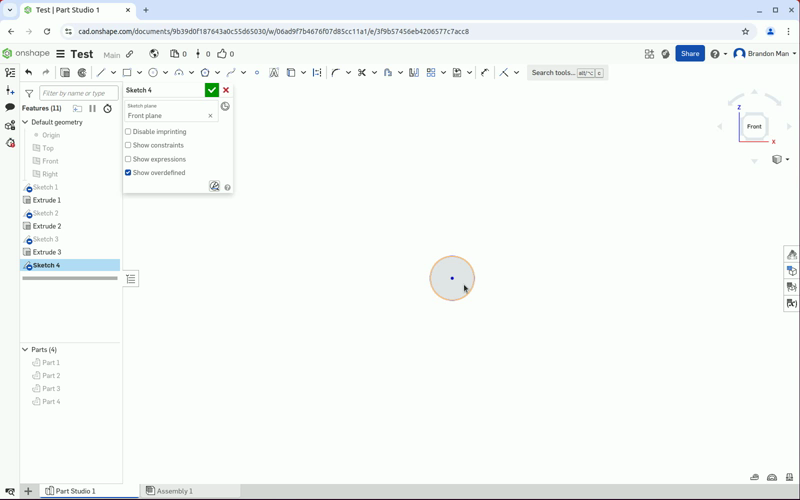
scroll(6)
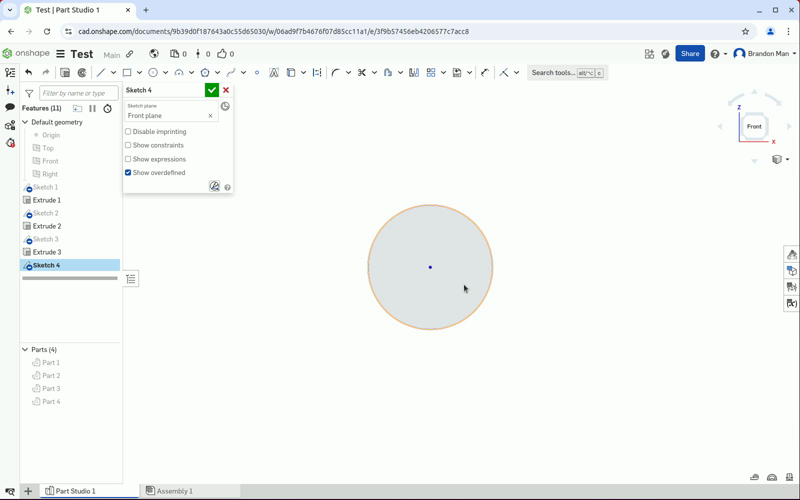
click(464, 284)
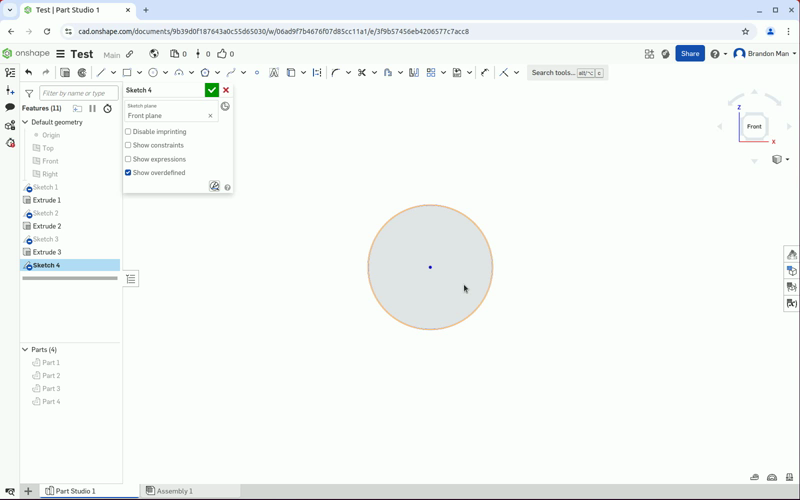
scroll(-6)
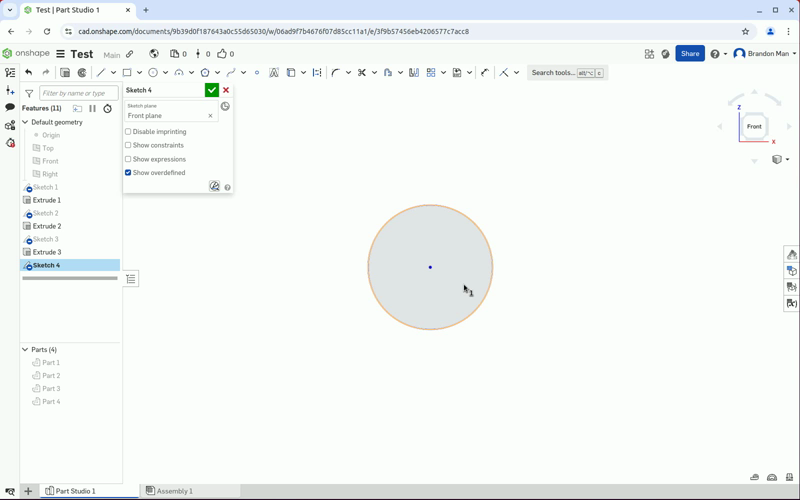
scroll(-6)
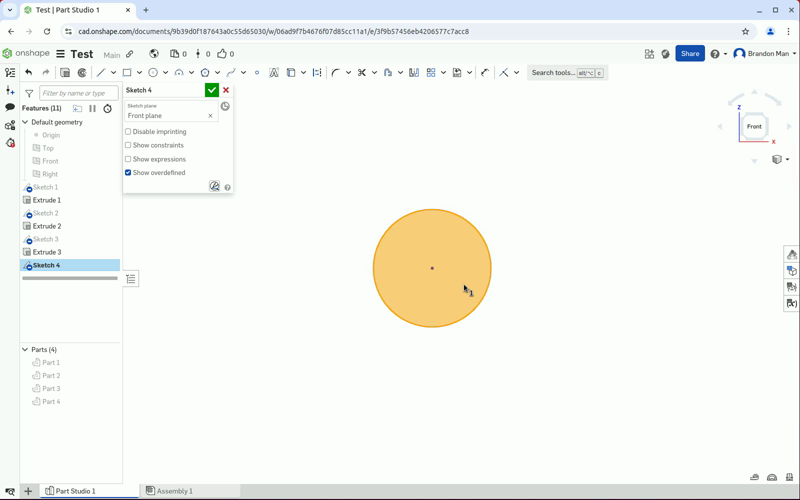
scroll(-6)
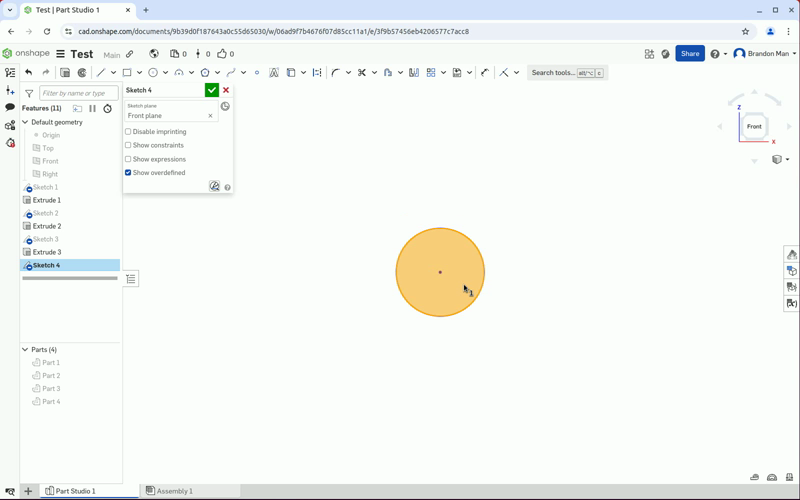
scroll(-6)
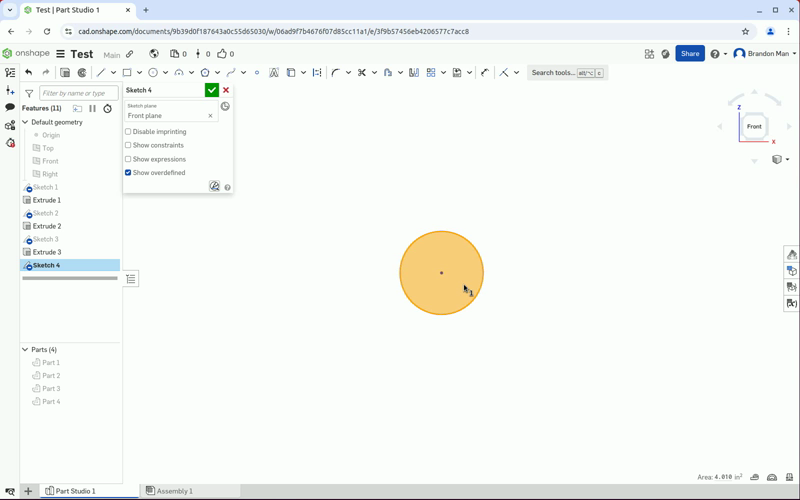
scroll(-6)
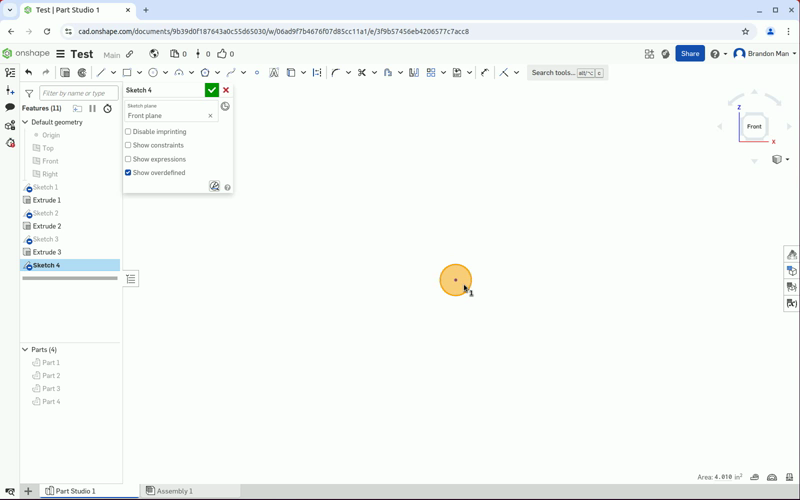
scroll(-6)
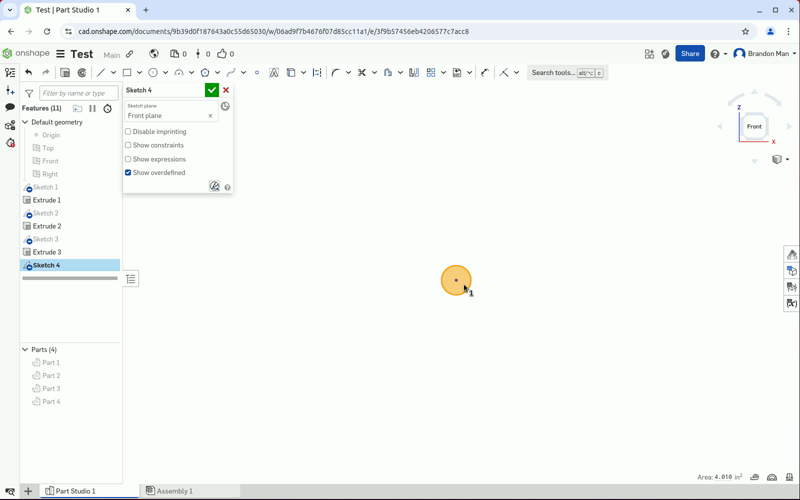
scroll(-6)
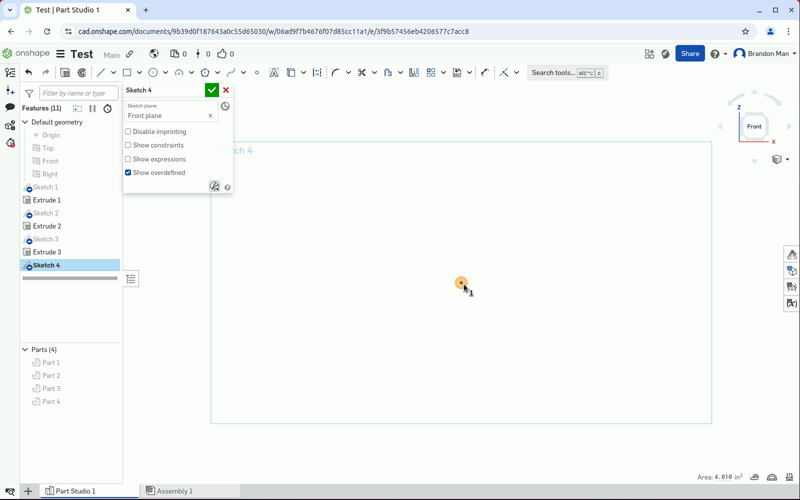
mouse_move(73, 352)
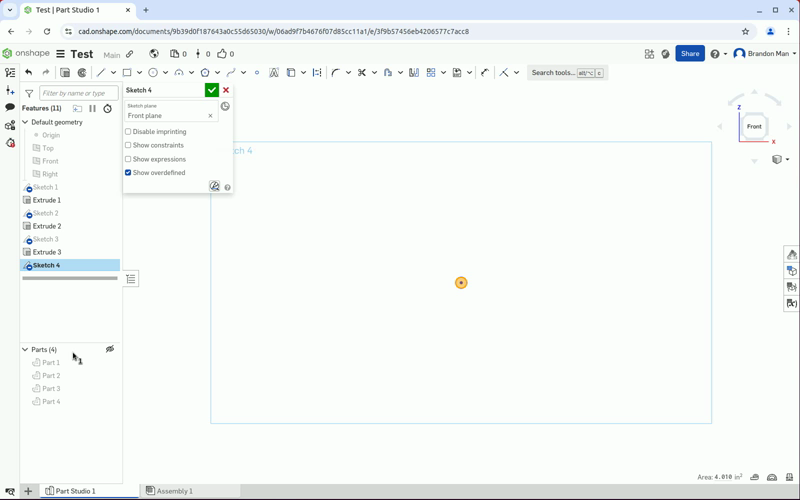
key(shift+y)
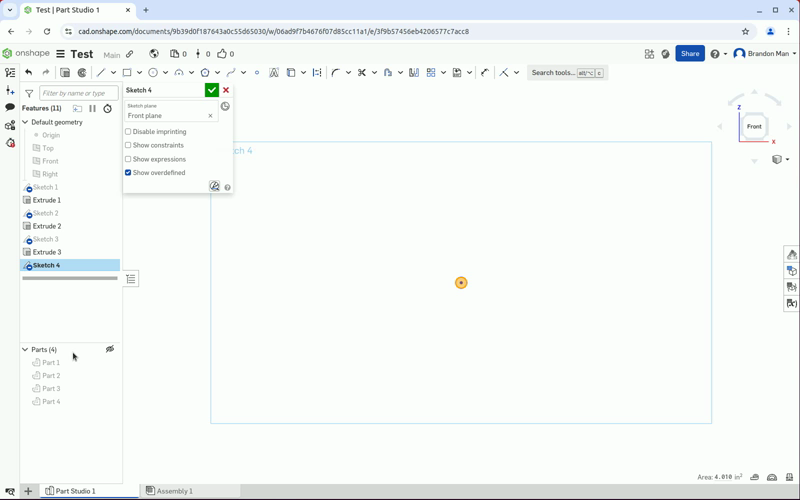
key(shift+e)
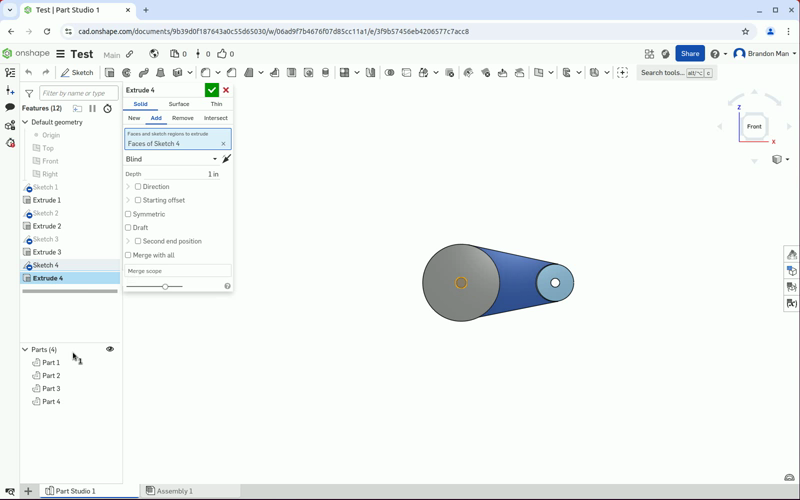
mouse_move(143, 106)
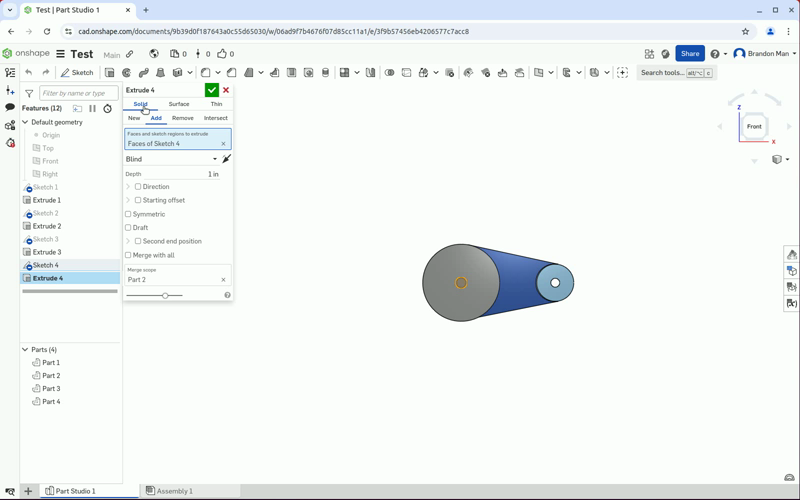
click(143, 106)
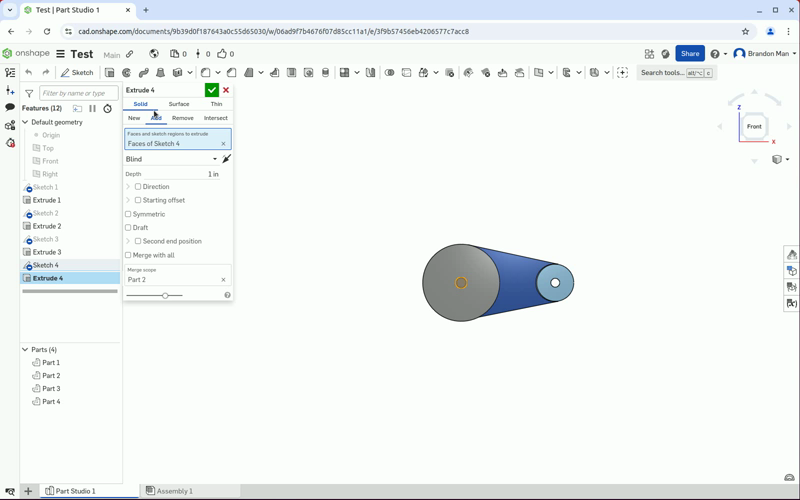
mouse_move(186, 120)
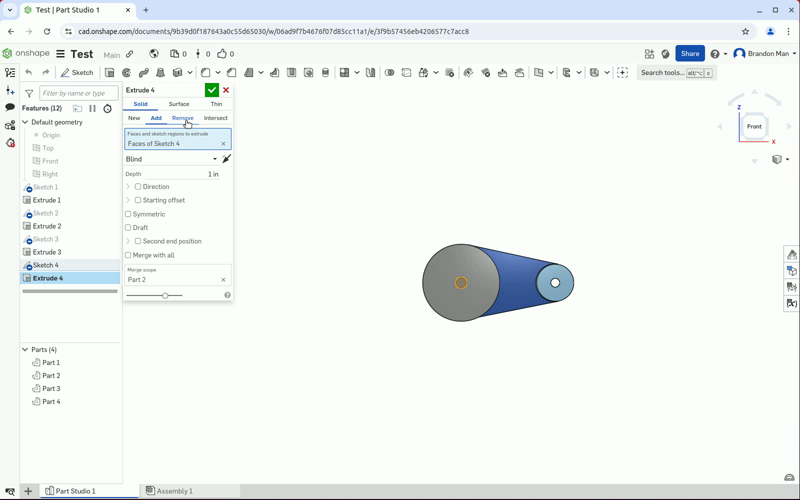
click(186, 120)
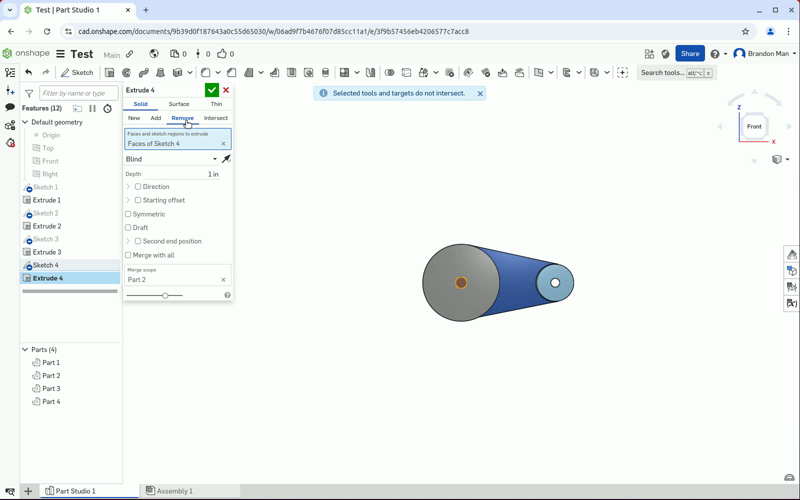
key(tab, 4)
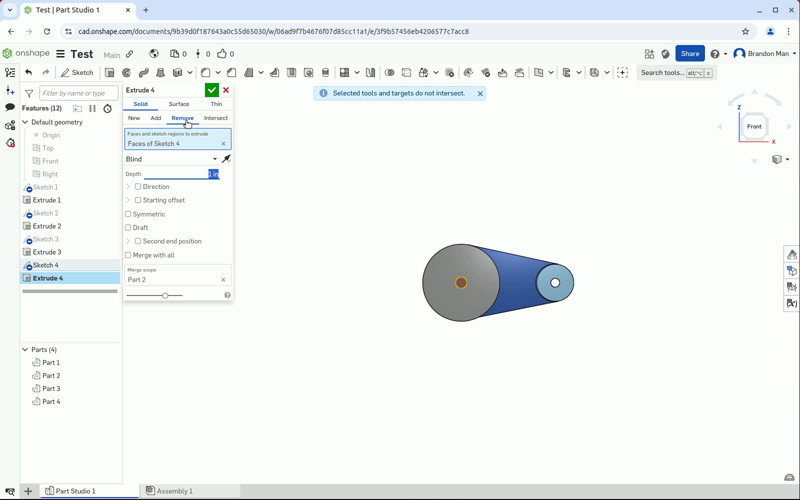
text(-15.405)
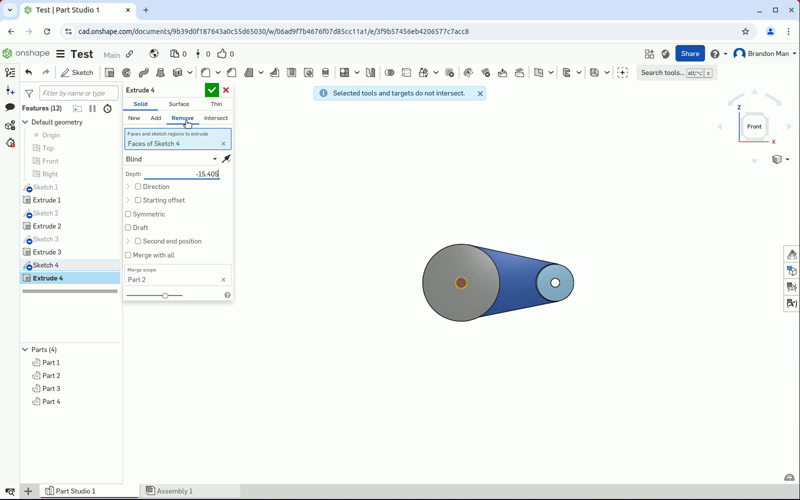
key(tab, 6)
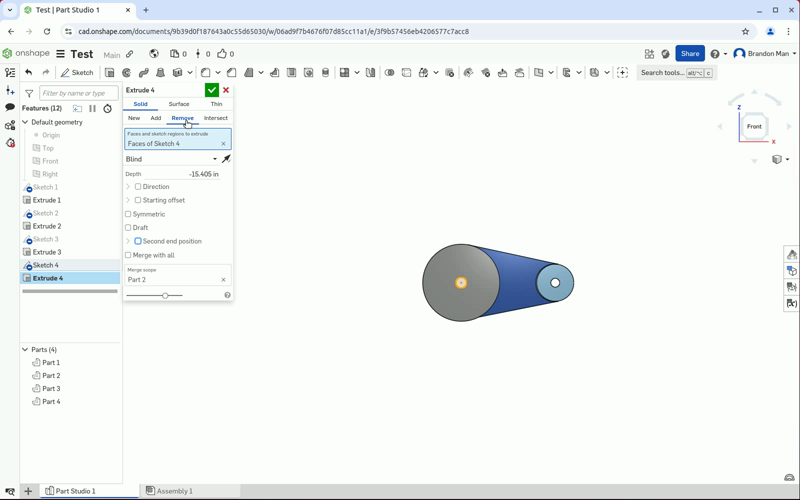
key(space)
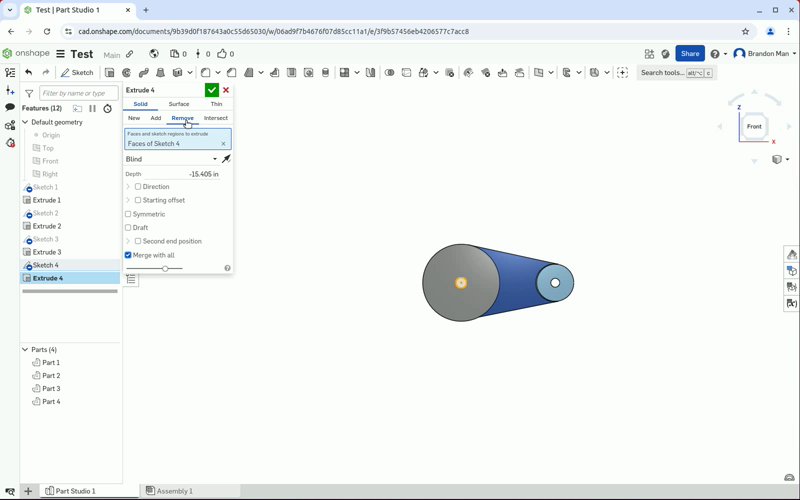
key(enter)
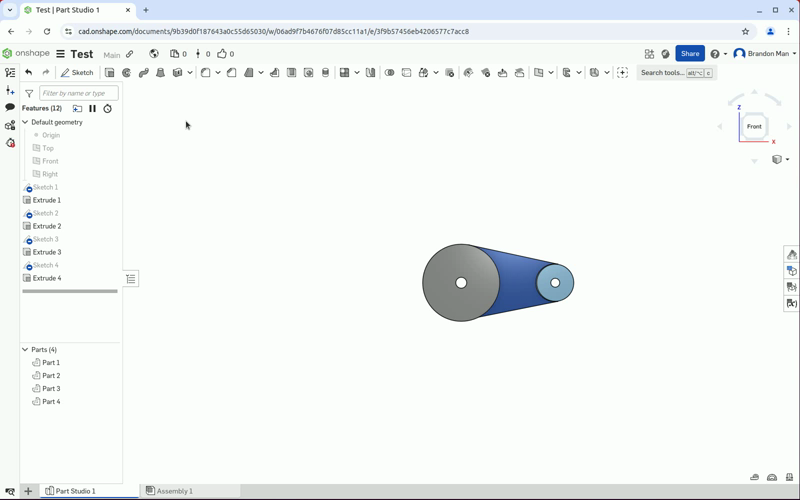
key(shift+h)
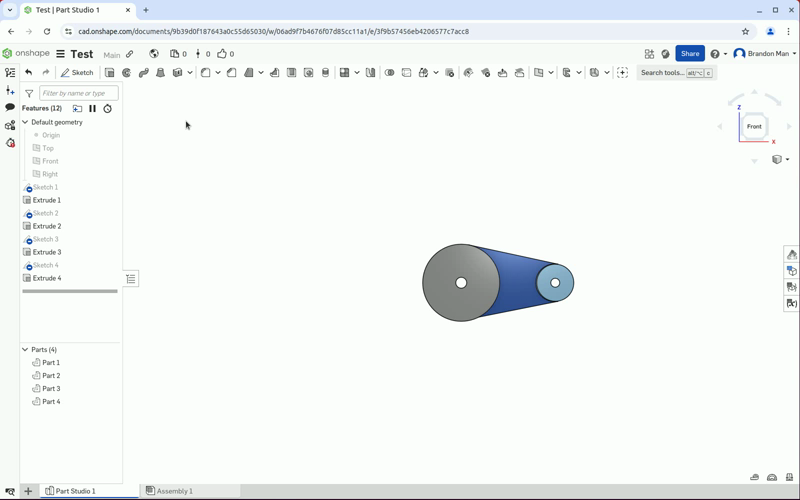
key(shift+h)
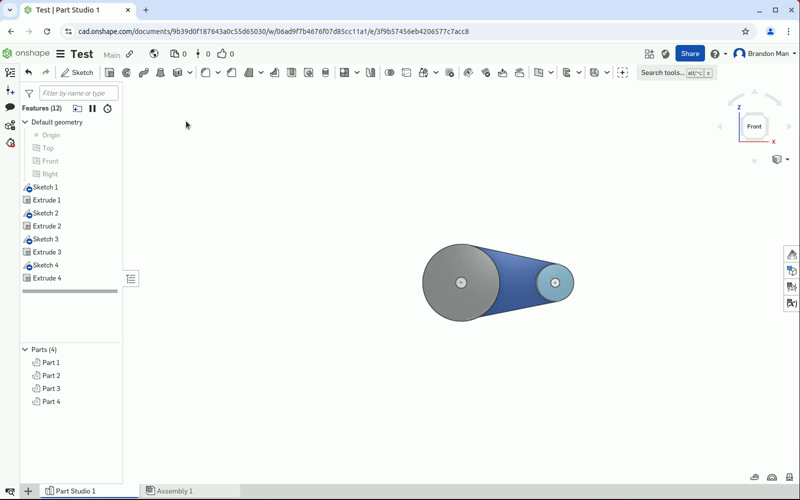
key(shift+7)
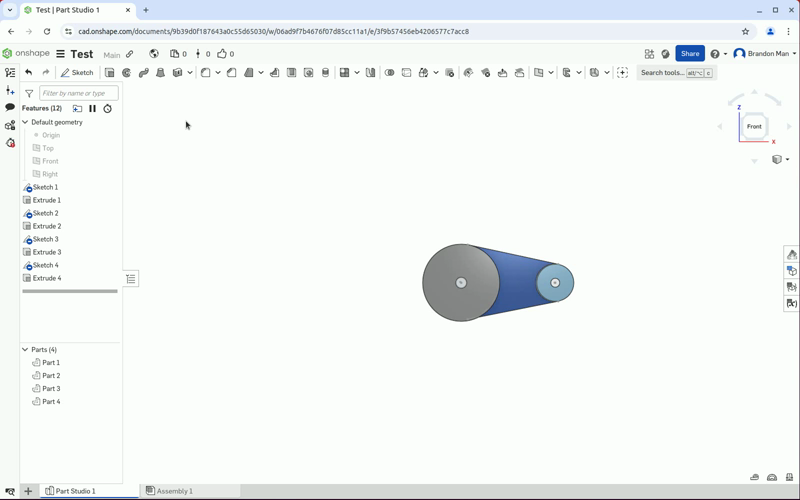
key(left, 2)
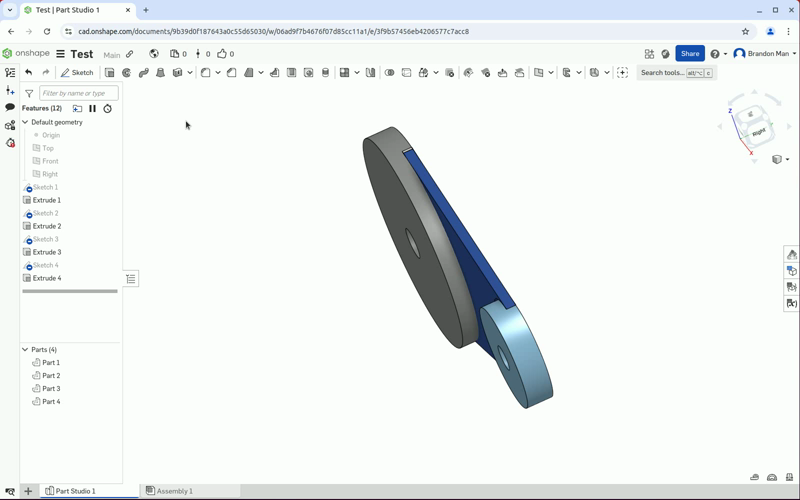
key(down, 2)
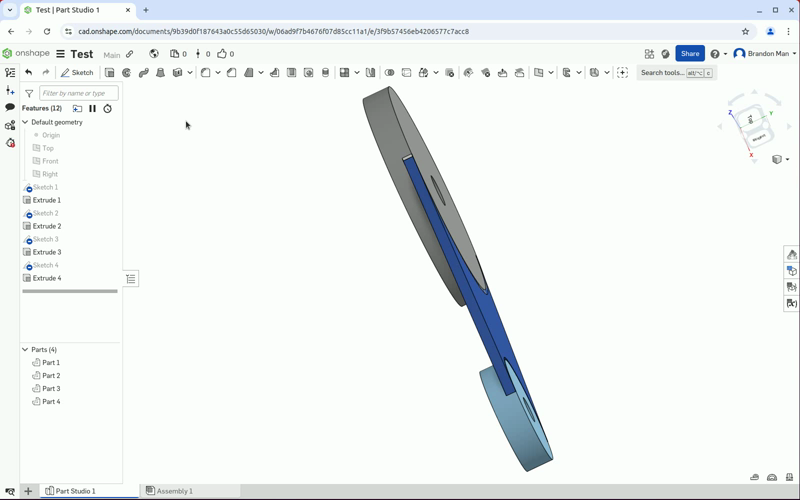
key(up, 2)
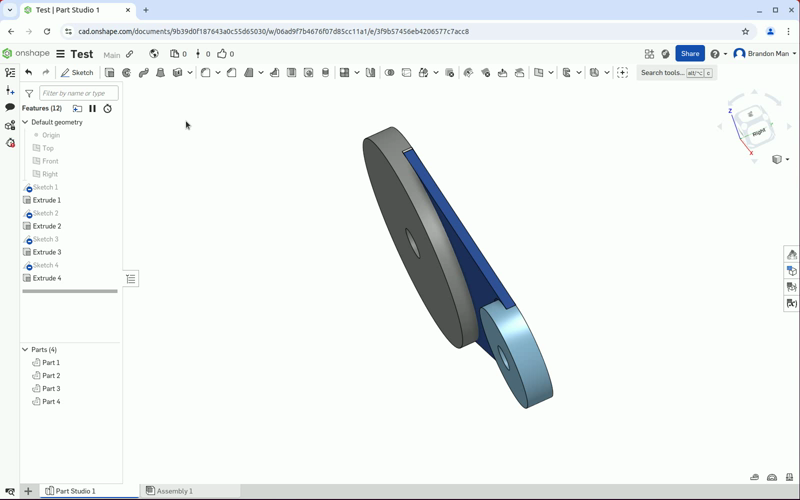
key(right, 2)
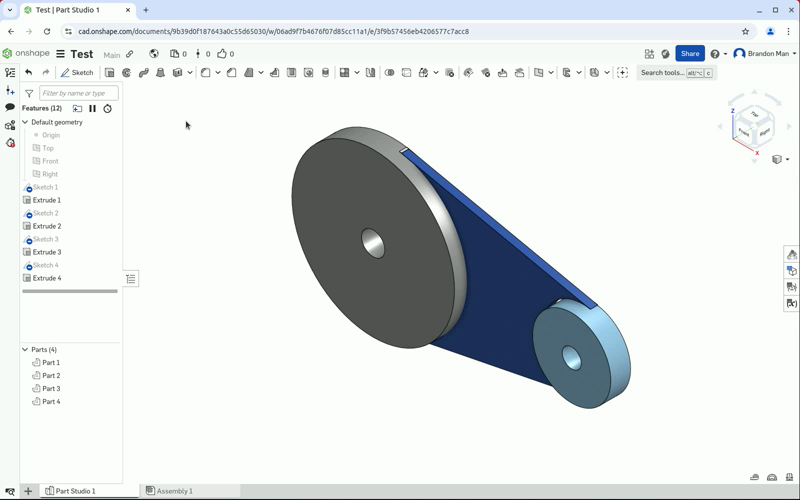
mouse_move(73, 189)
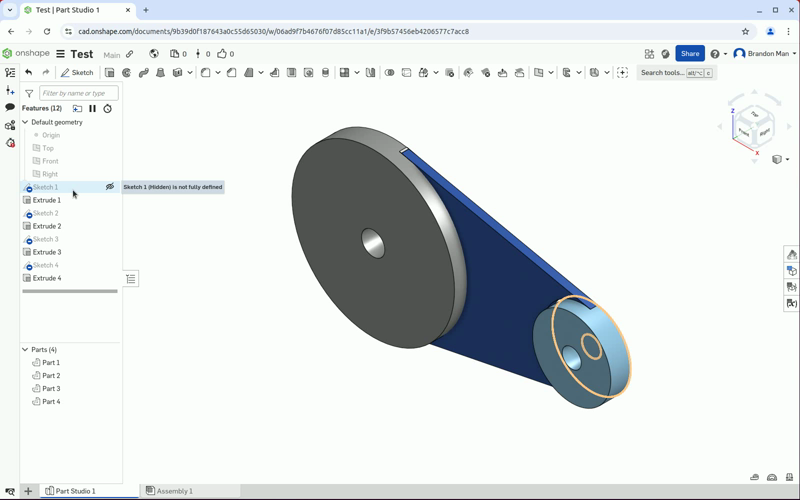
click(73, 189)